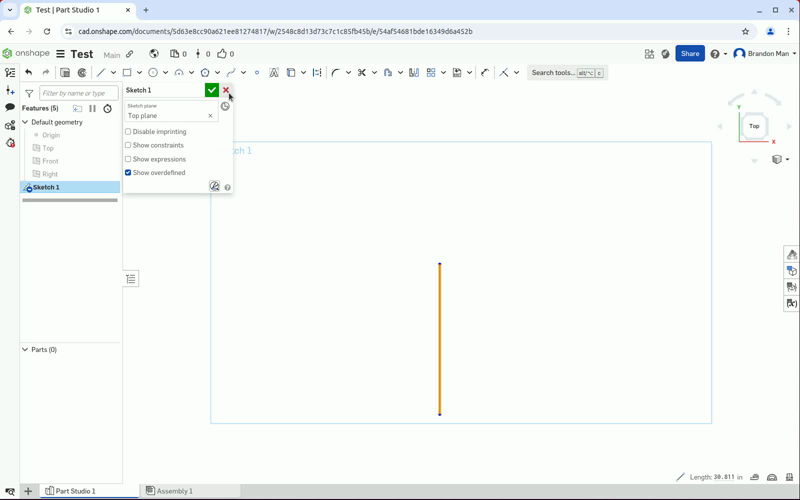
key(shift+h)
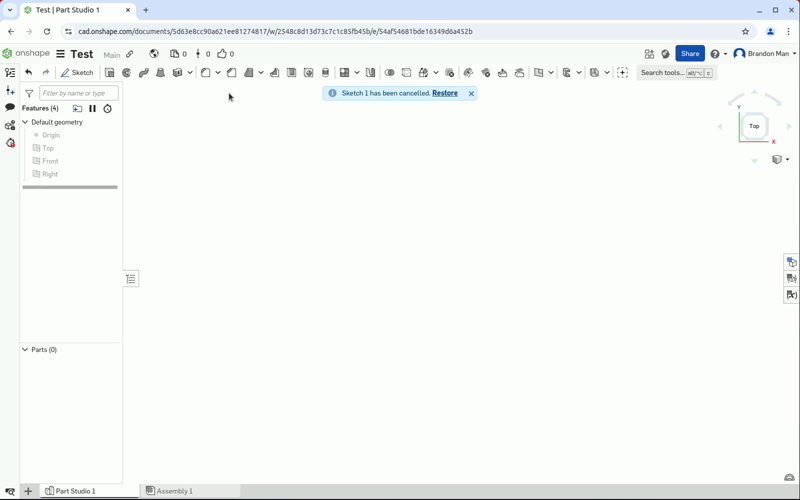
mouse_move(73, 352)
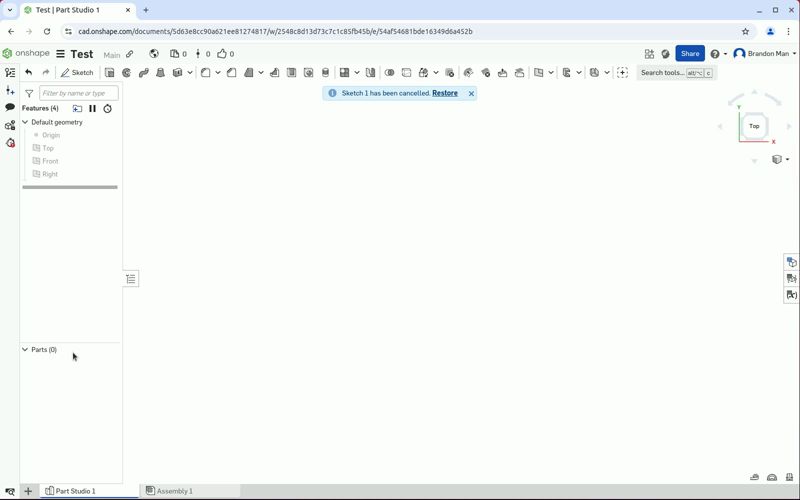
key(y)
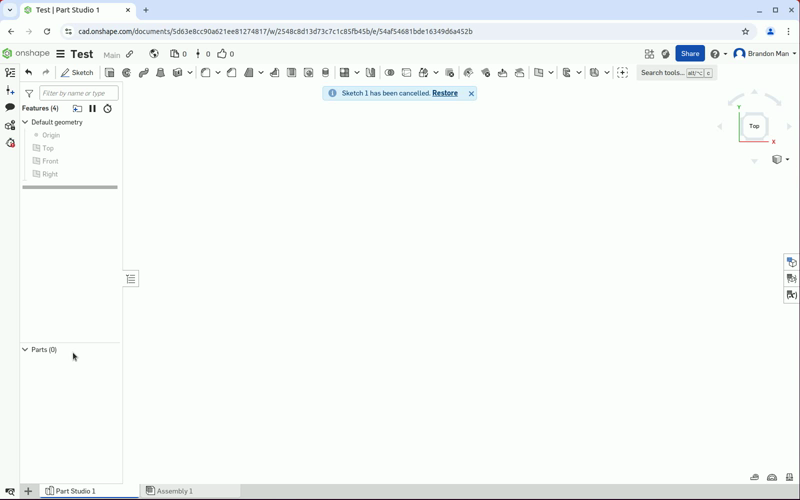
key(shift+p)
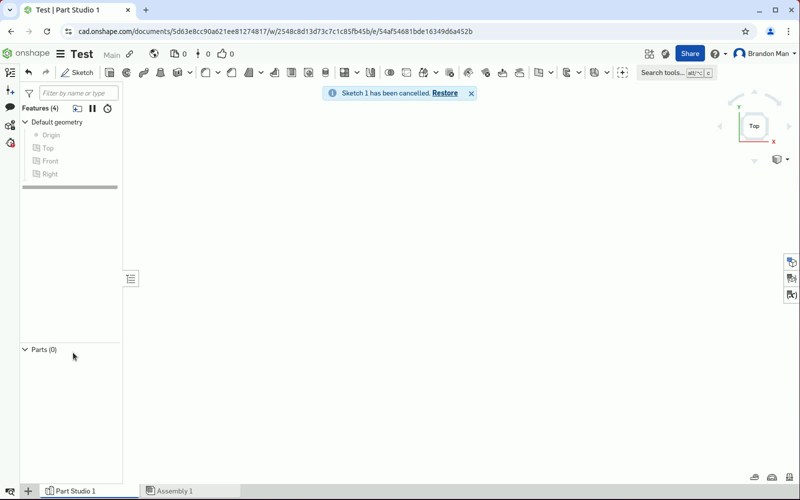
key(space)
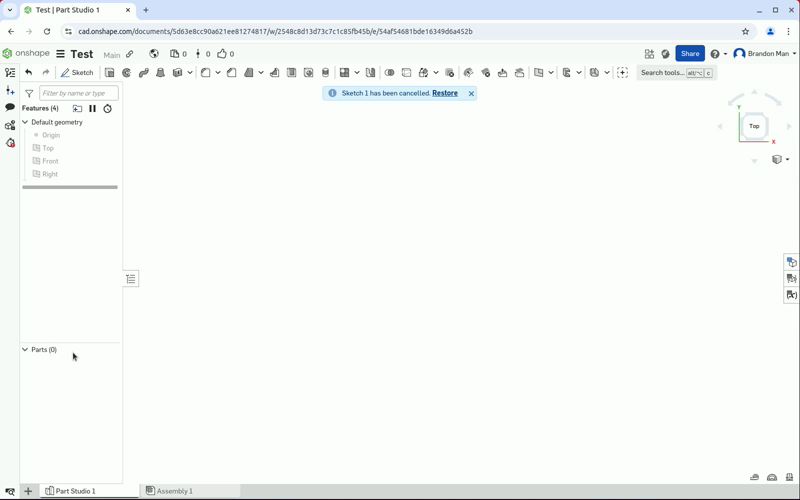
key_down(shift)
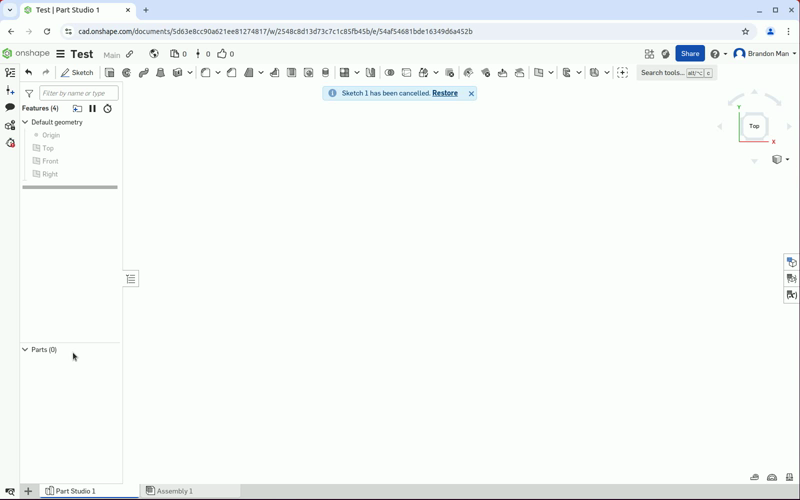
key(up)
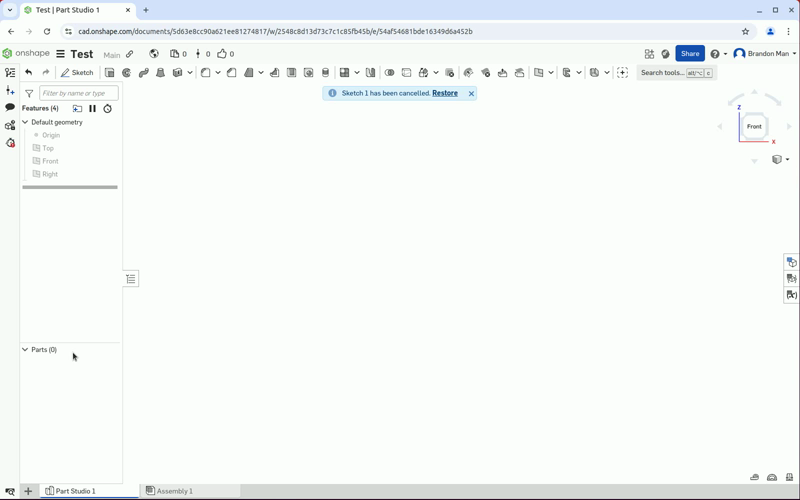
key_up(shift)
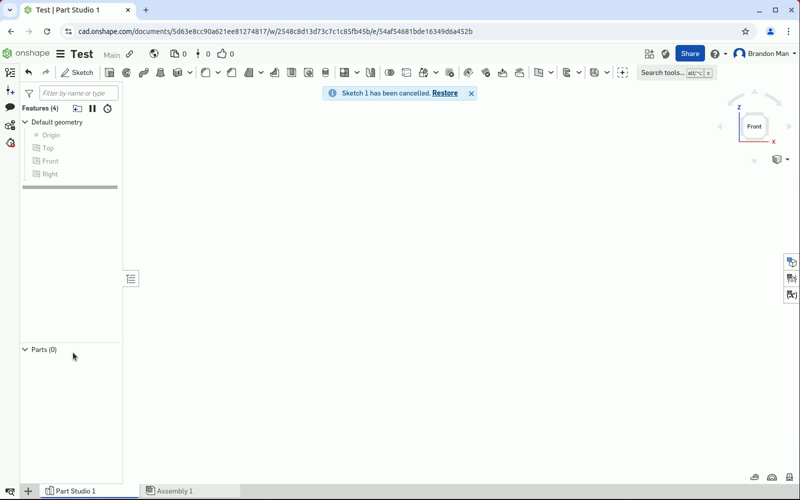
mouse_move(73, 352)
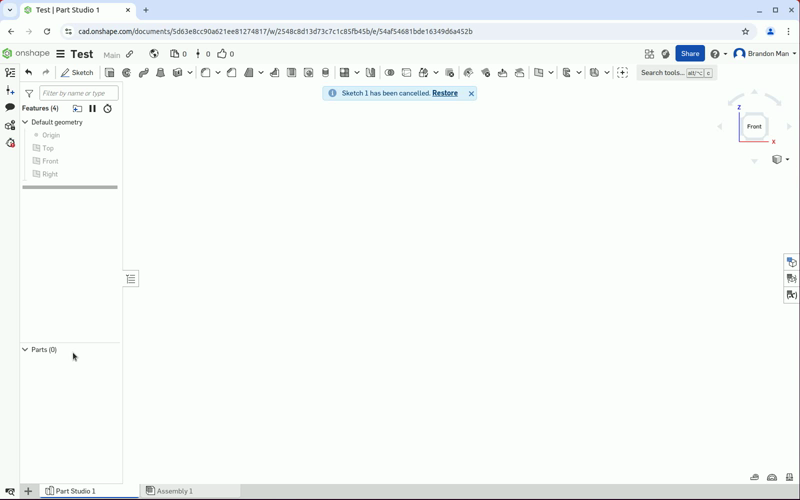
key(shift+y)
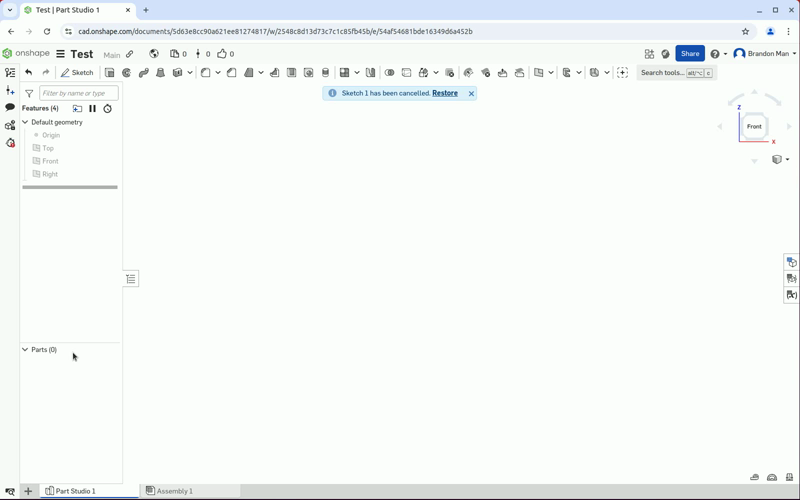
key(shift+s)
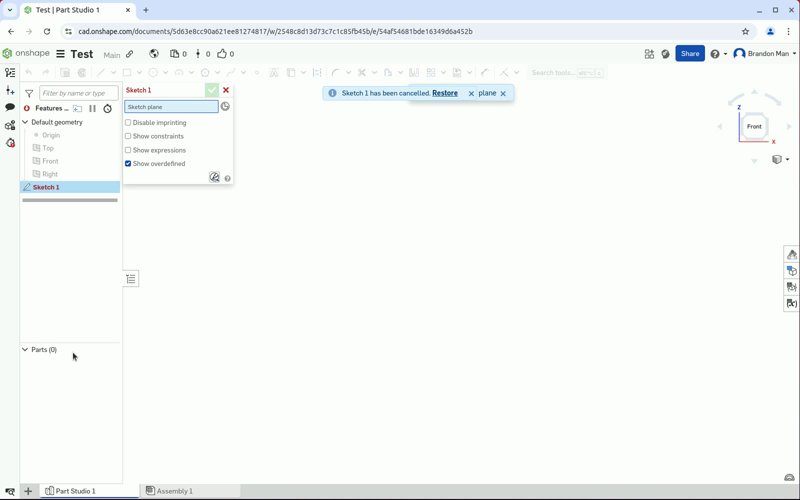
mouse_move(73, 163)
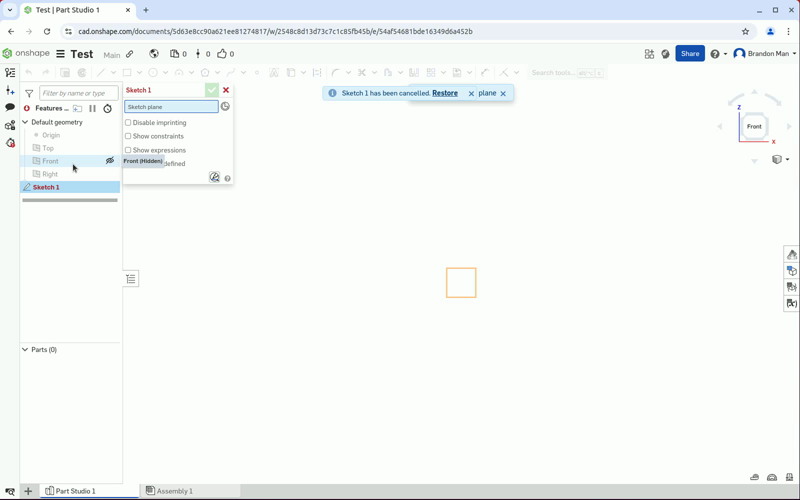
click(73, 163)
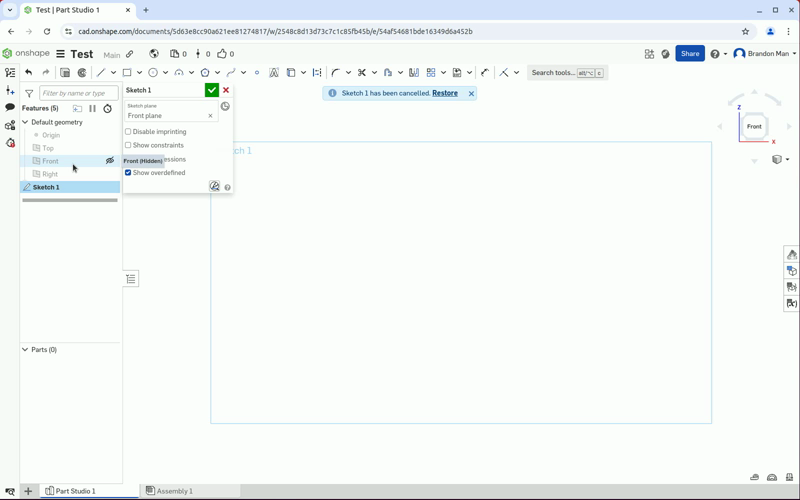
mouse_move(73, 352)
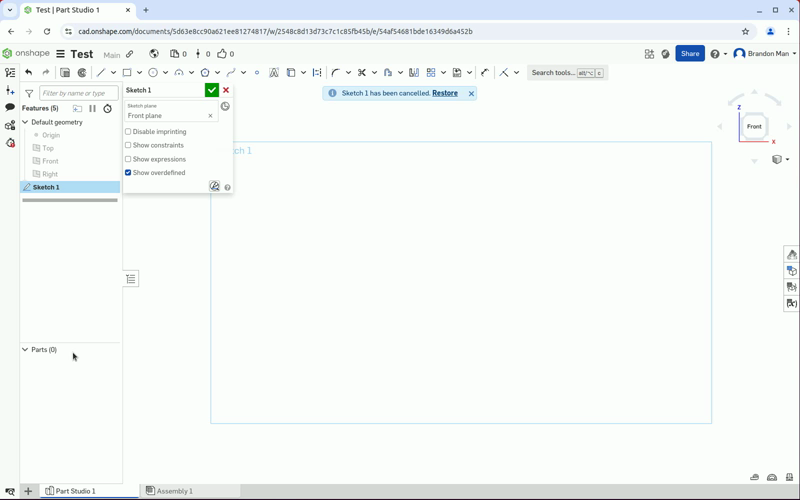
key(y)
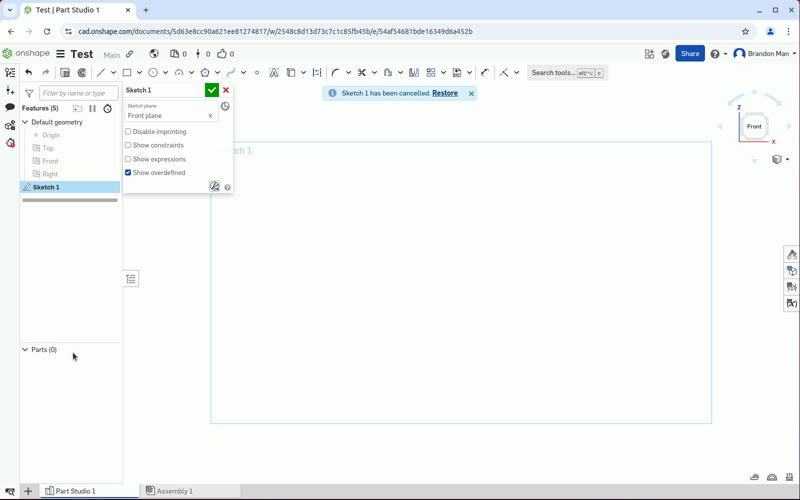
key(c)
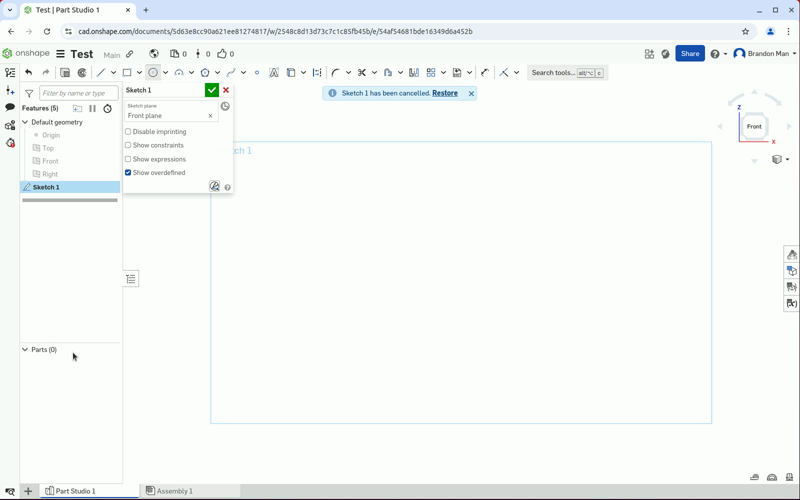
key_down(shift)
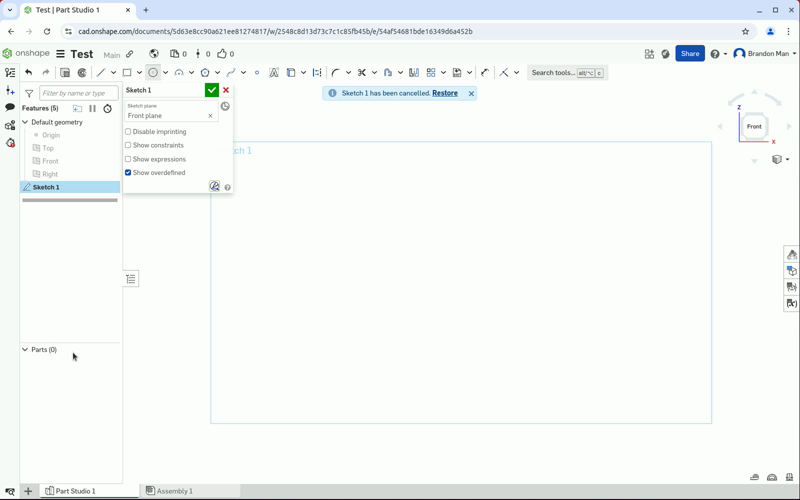
mouse_move(461, 198)
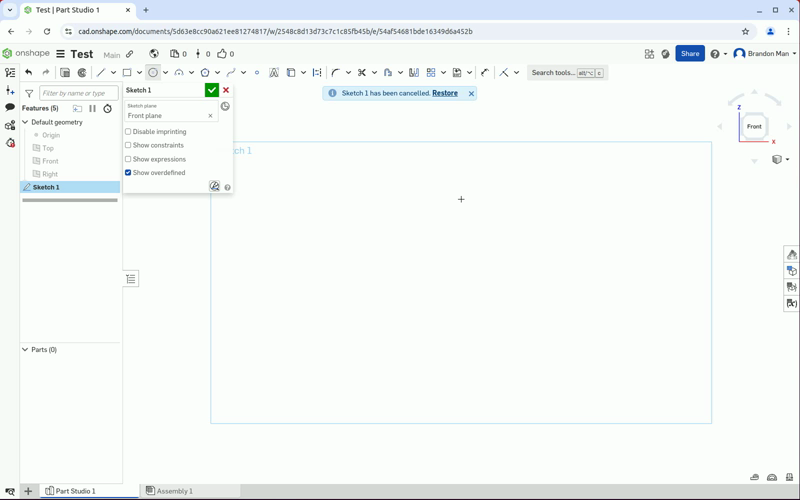
click(461, 198)
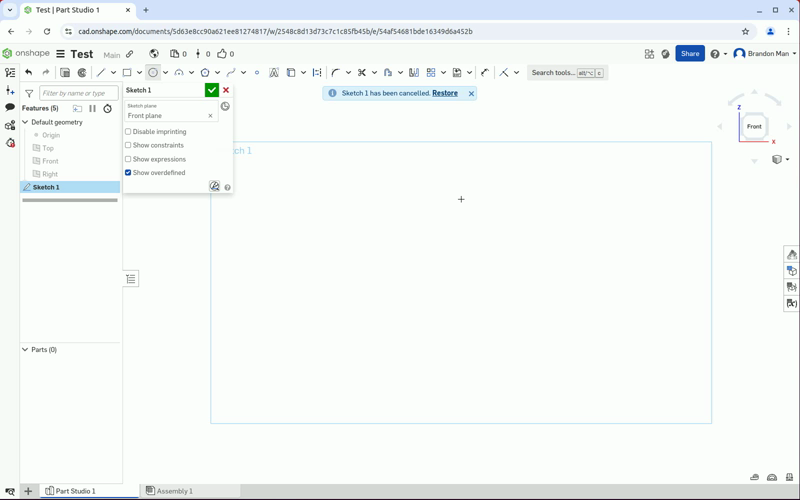
key_up(shift)
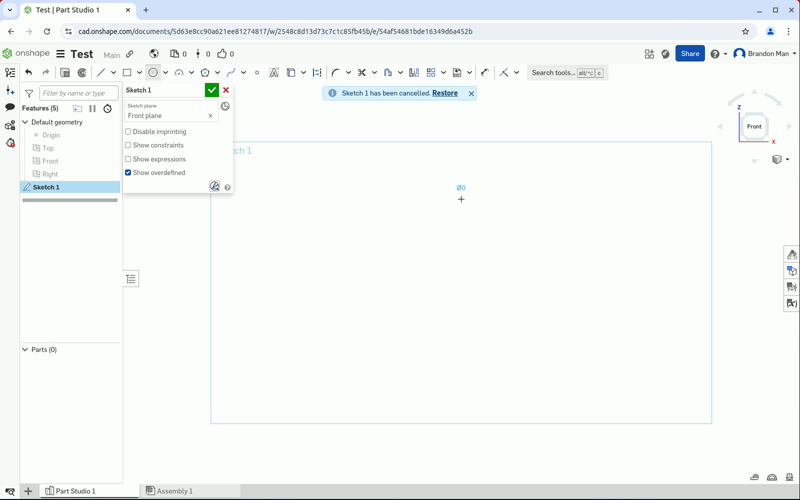
mouse_move(490, 198)
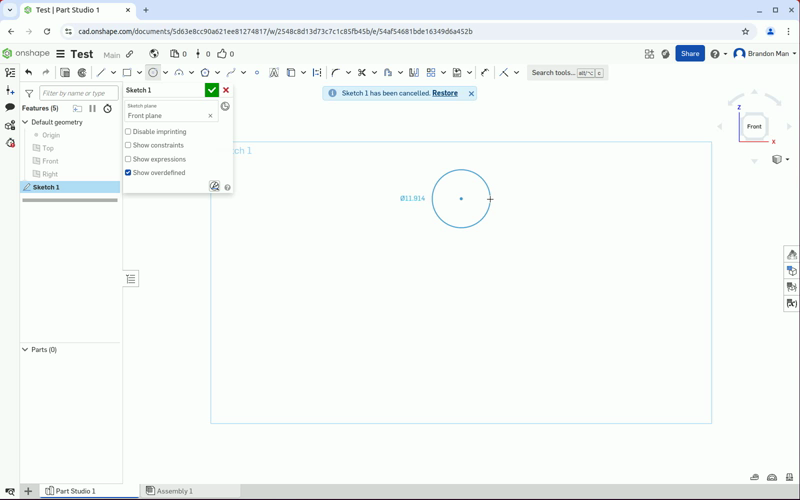
click(490, 198)
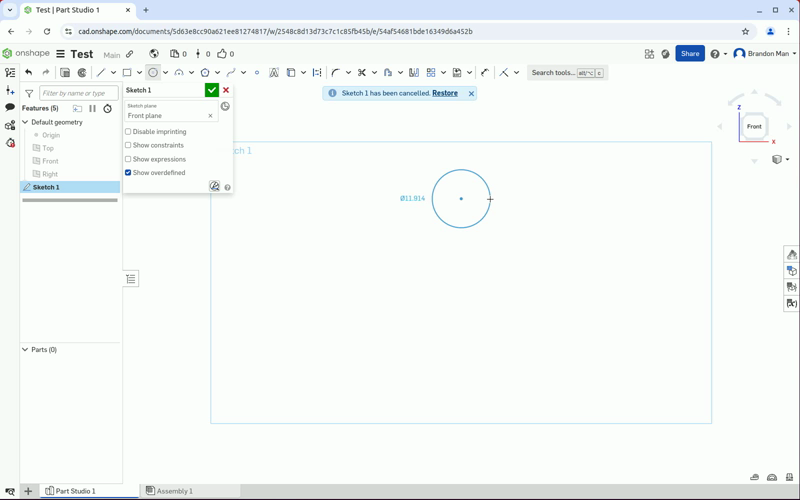
key(esc)
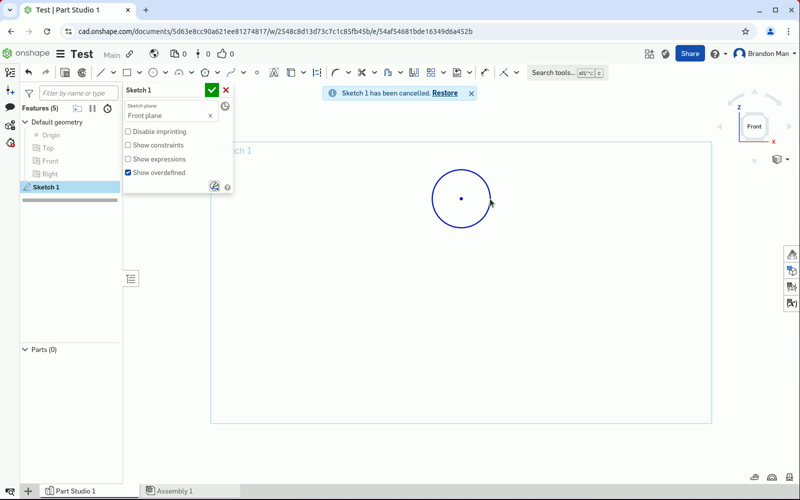
mouse_move(456, 198)
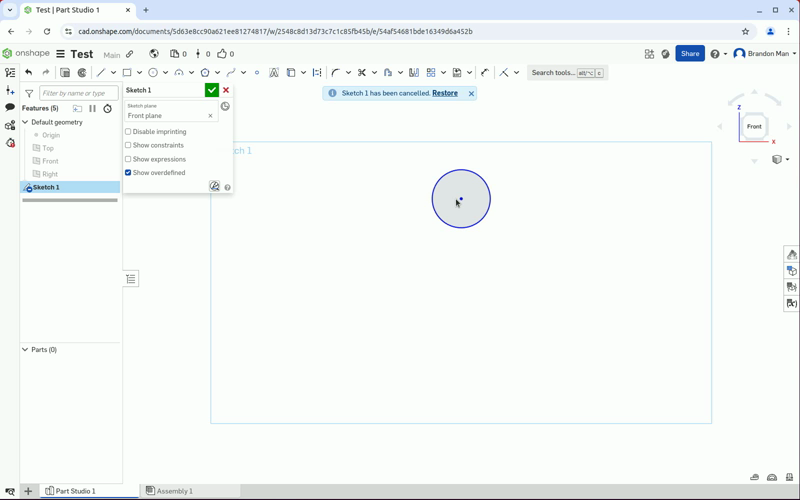
click(456, 198)
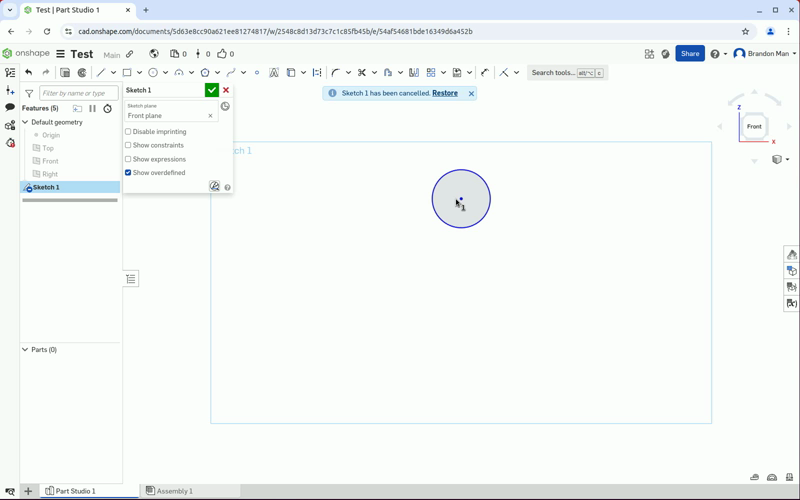
mouse_move(73, 352)
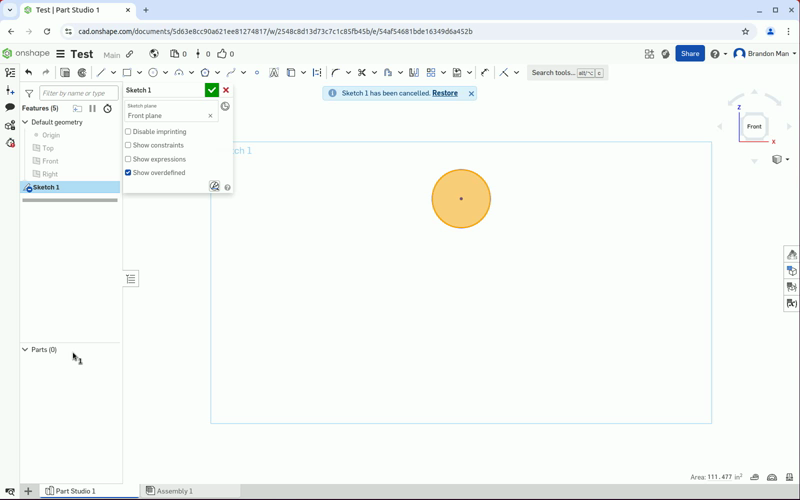
key(shift+y)
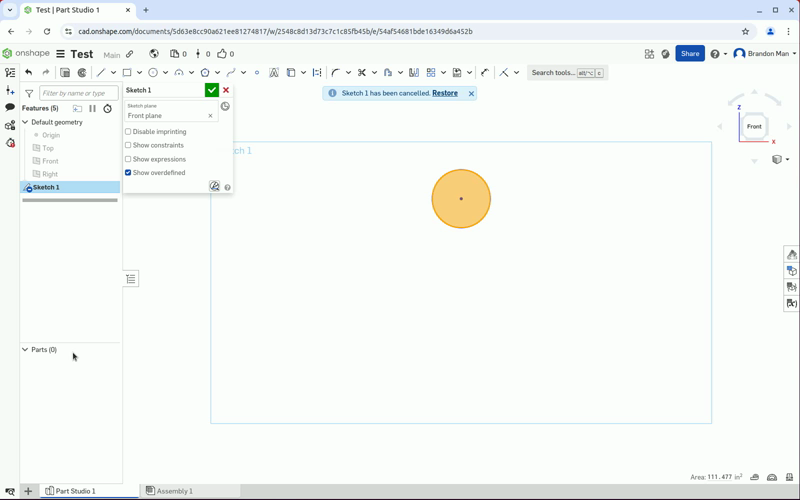
key(shift+e)
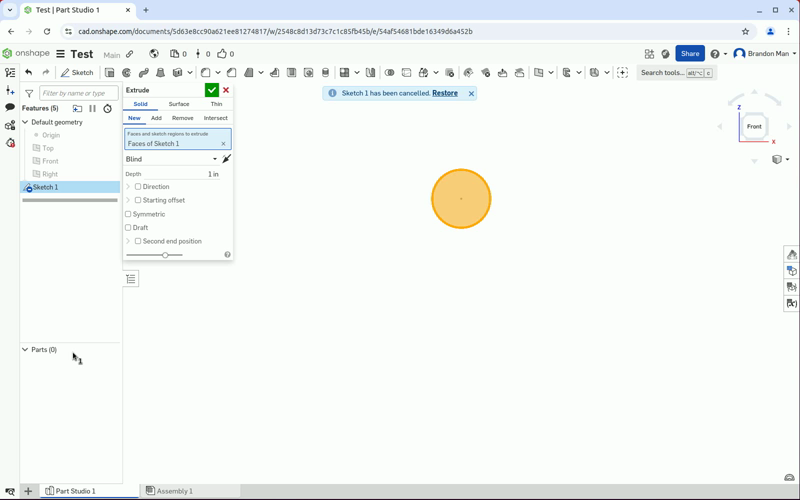
mouse_move(143, 106)
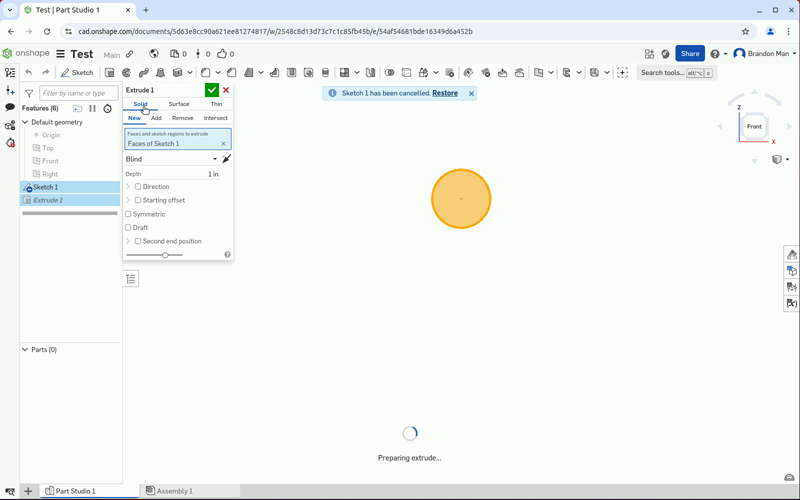
click(143, 106)
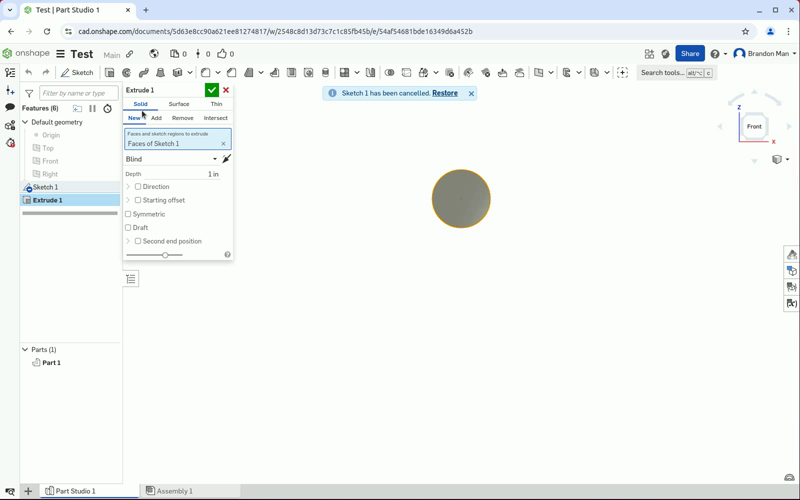
mouse_move(137, 120)
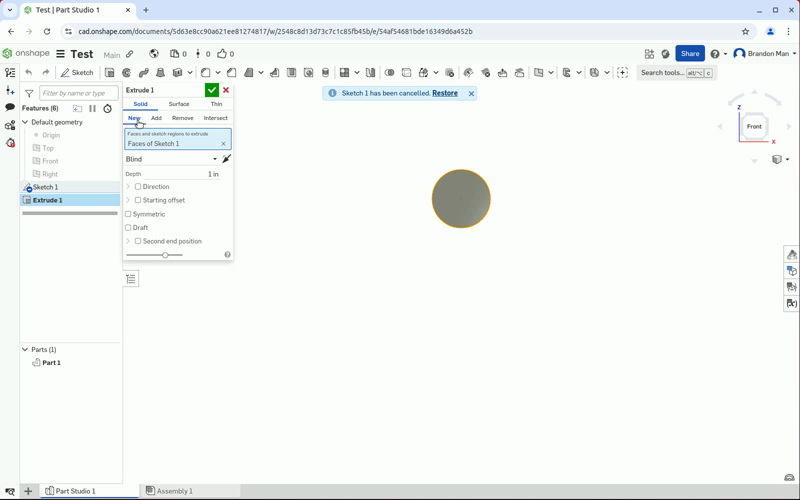
click(137, 120)
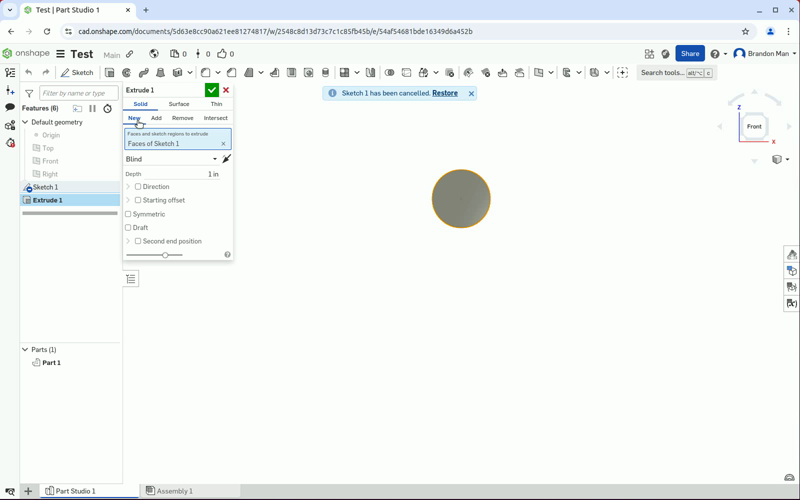
key(tab, 4)
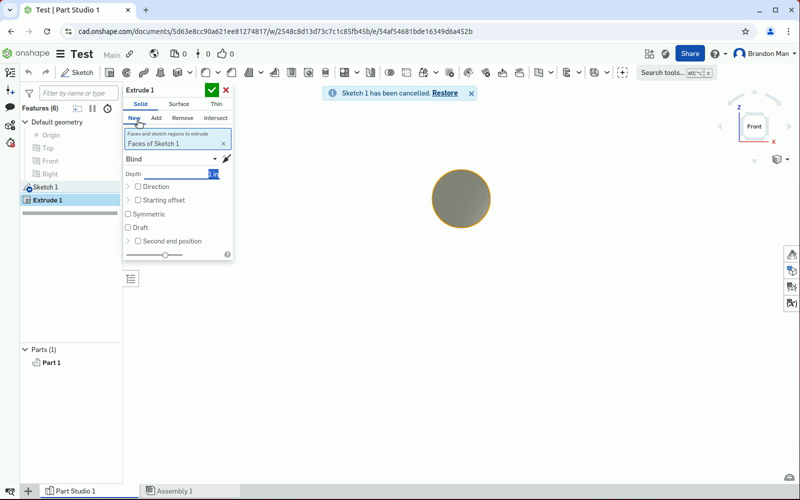
text(5.777)
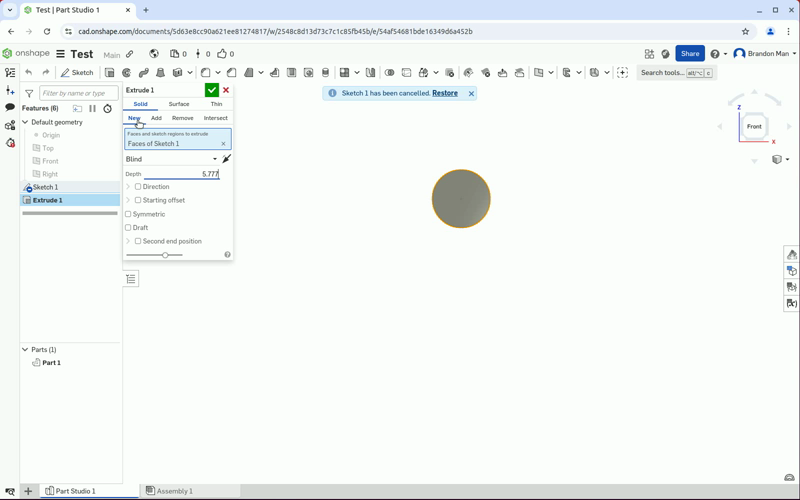
key(enter)
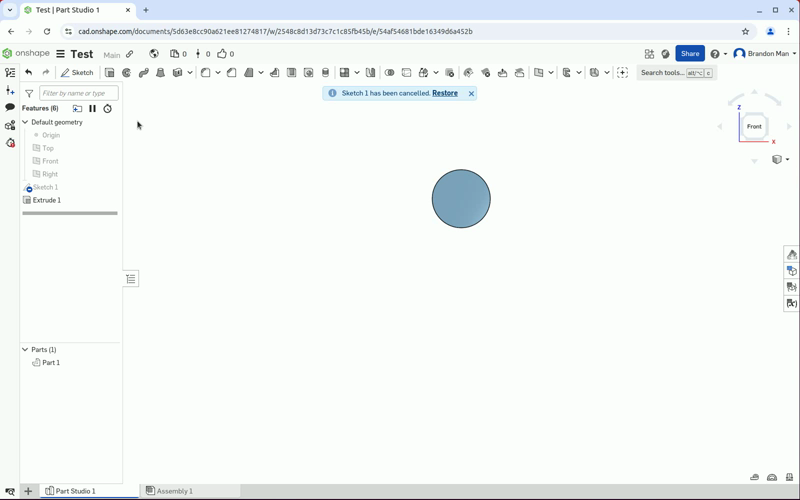
key(shift+h)
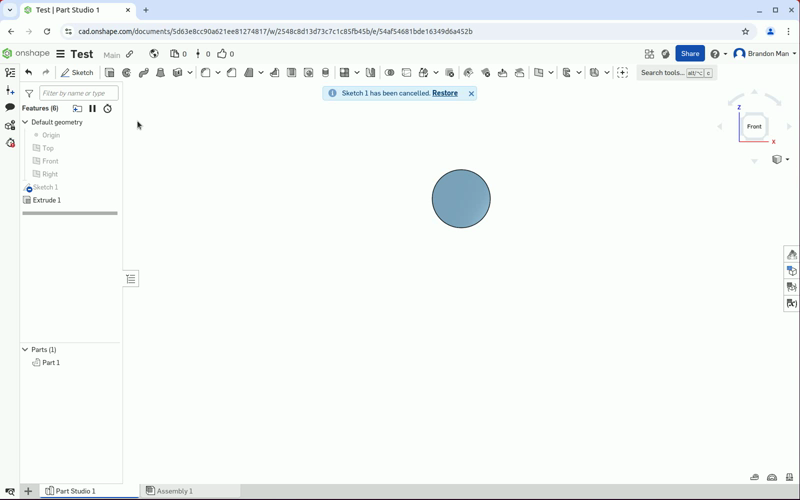
key(shift+h)
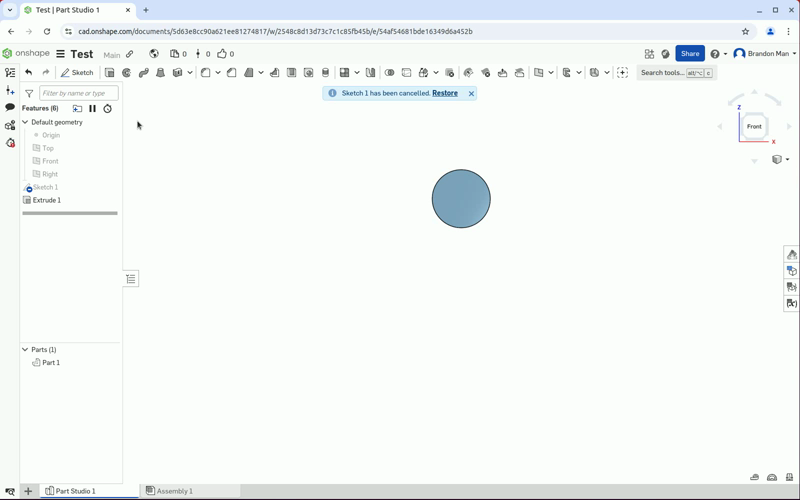
mouse_move(73, 189)
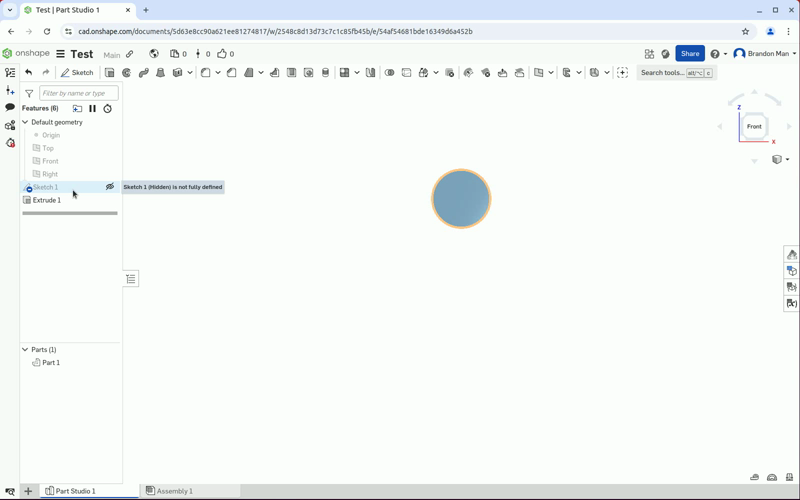
click(73, 189)
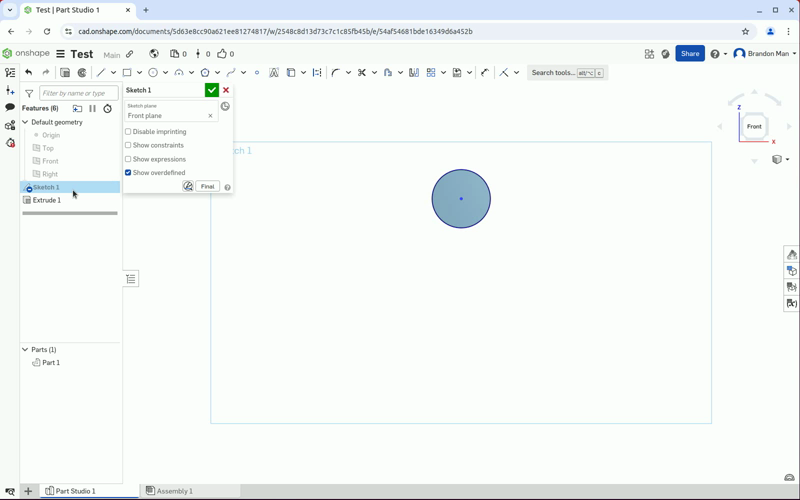
mouse_move(229, 92)
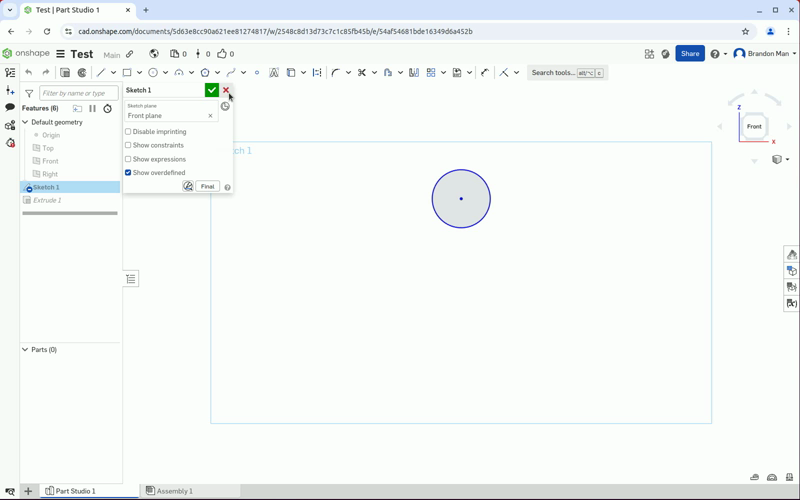
click(229, 92)
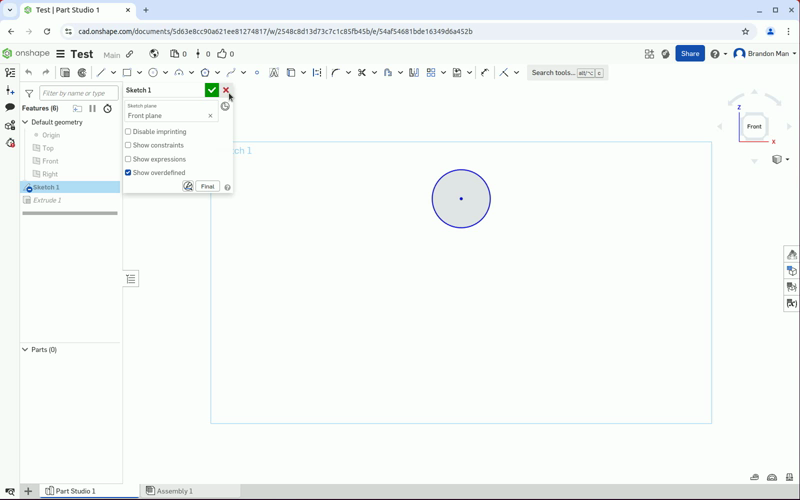
key(shift+s)
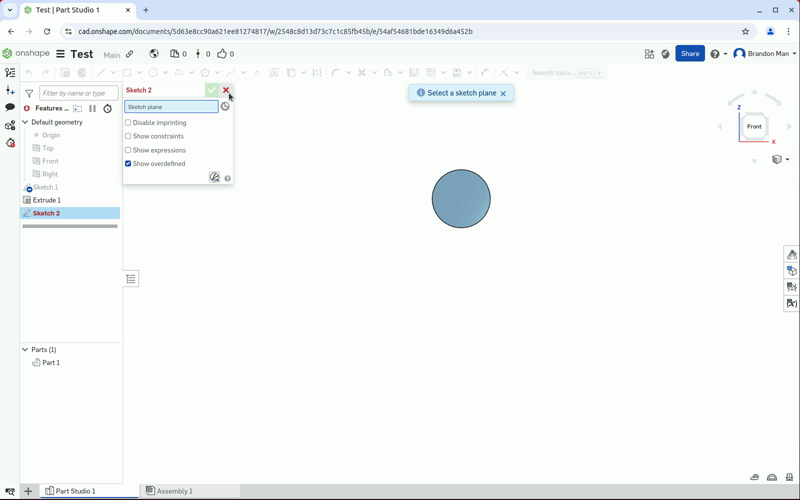
mouse_move(73, 163)
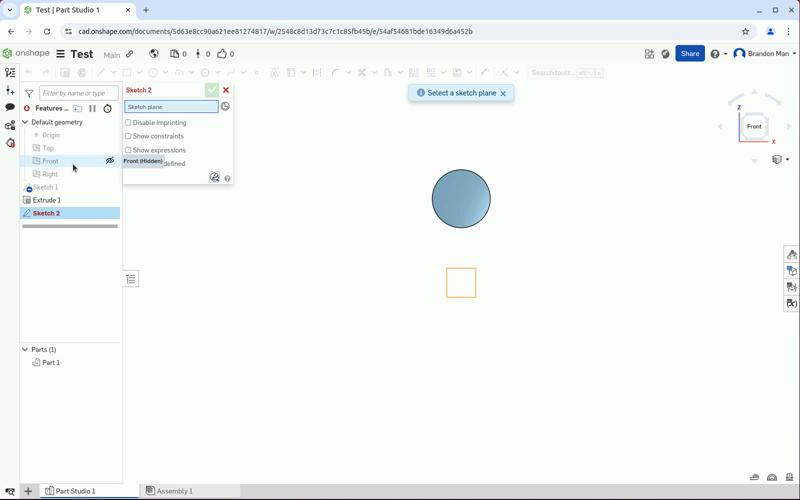
click(73, 163)
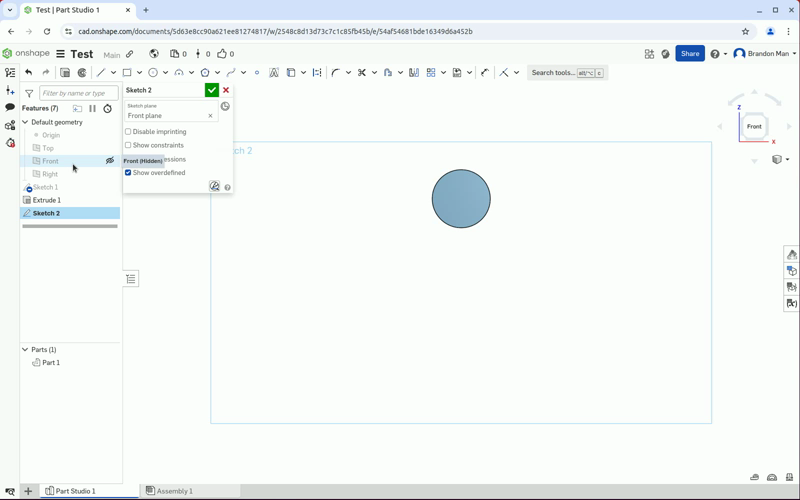
mouse_move(73, 352)
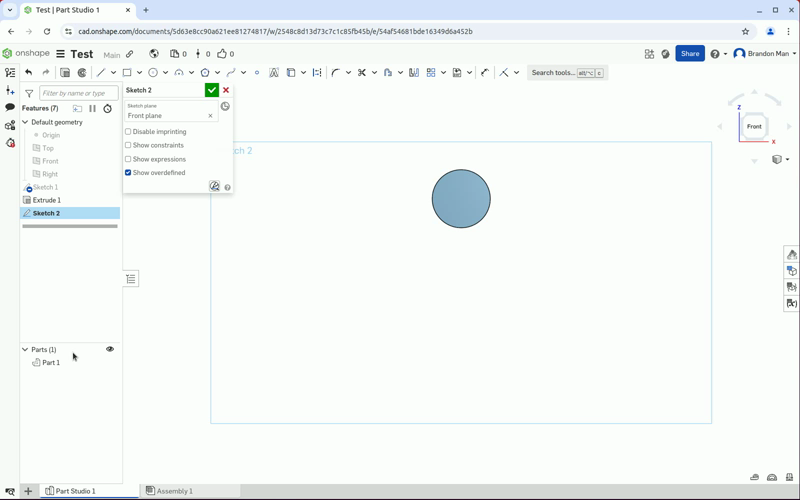
key(y)
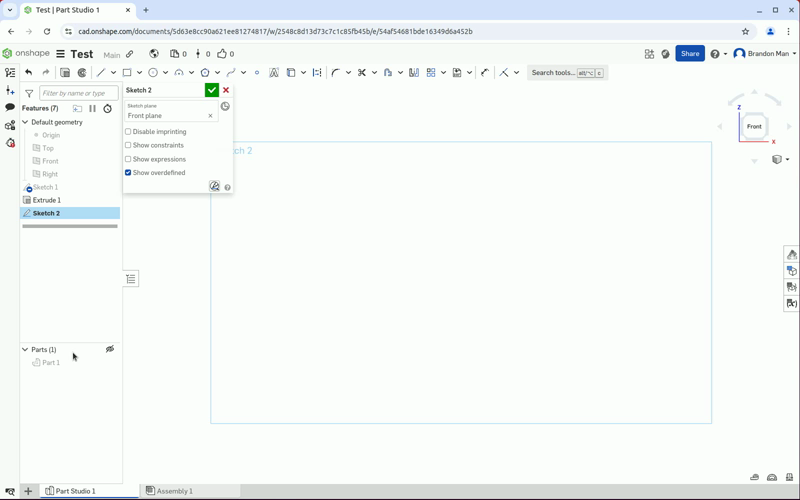
key(c)
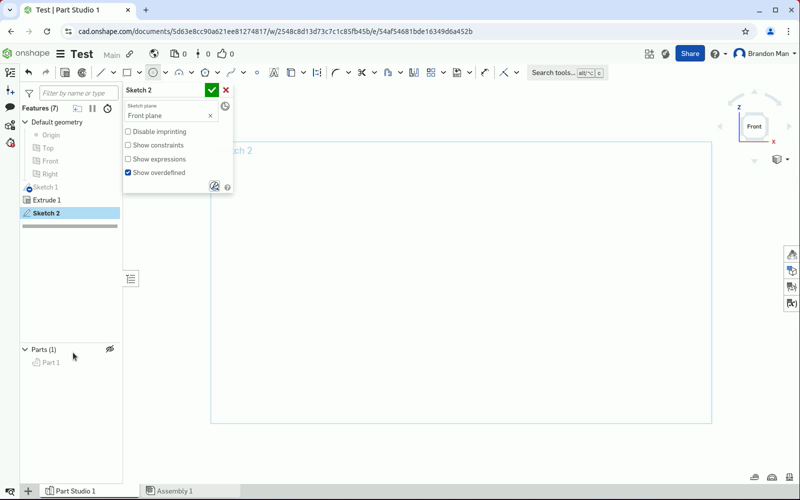
key_down(shift)
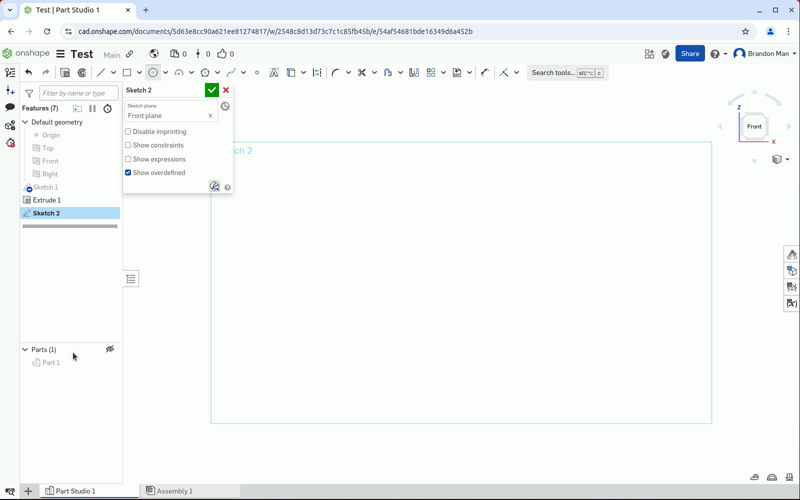
mouse_move(377, 198)
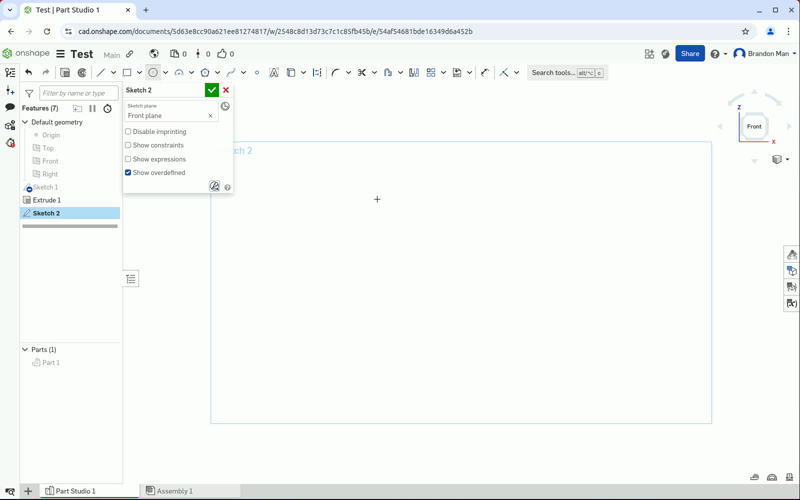
click(377, 198)
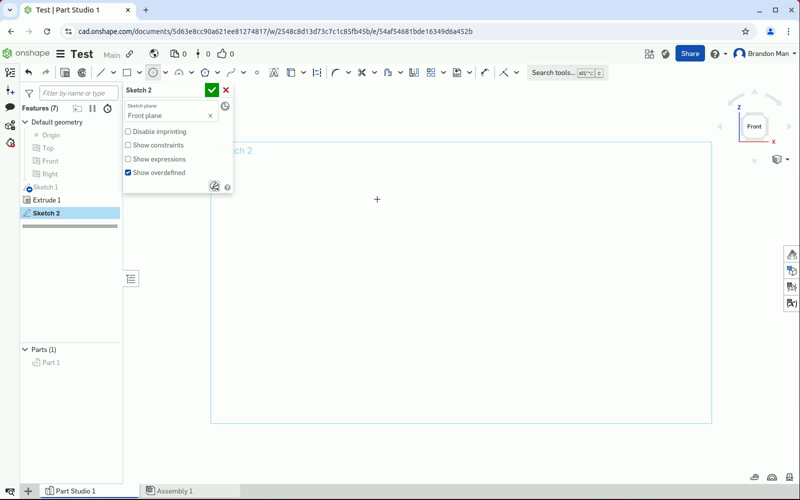
key_up(shift)
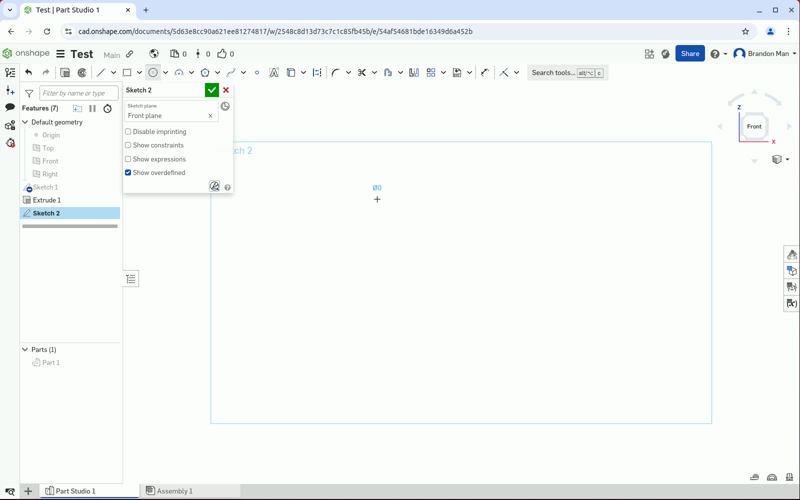
mouse_move(405, 198)
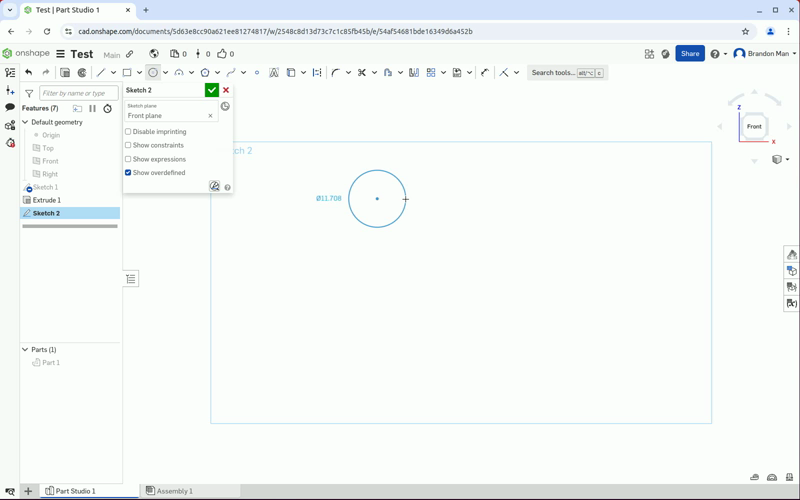
click(405, 198)
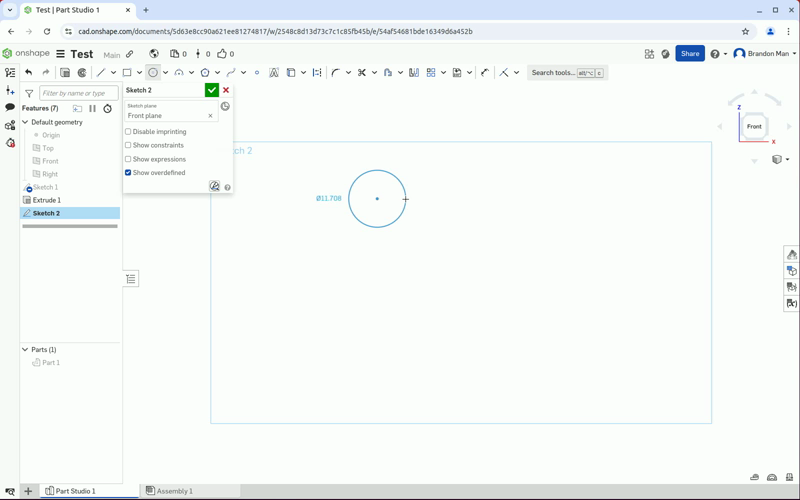
key(esc)
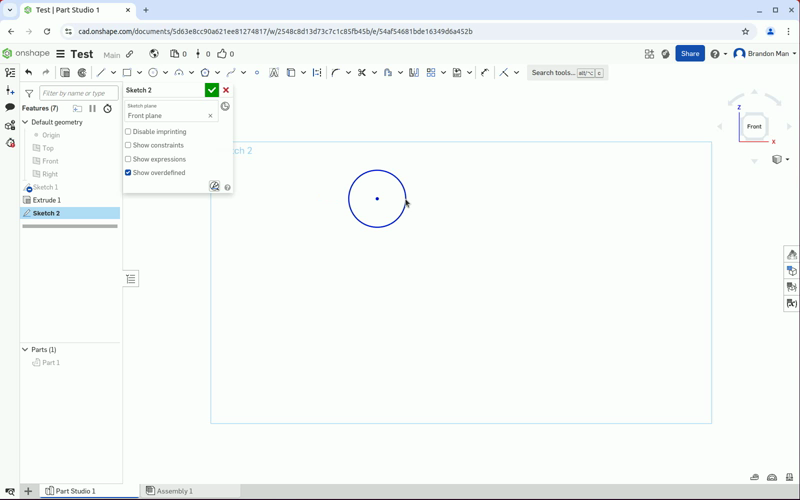
mouse_move(391, 179)
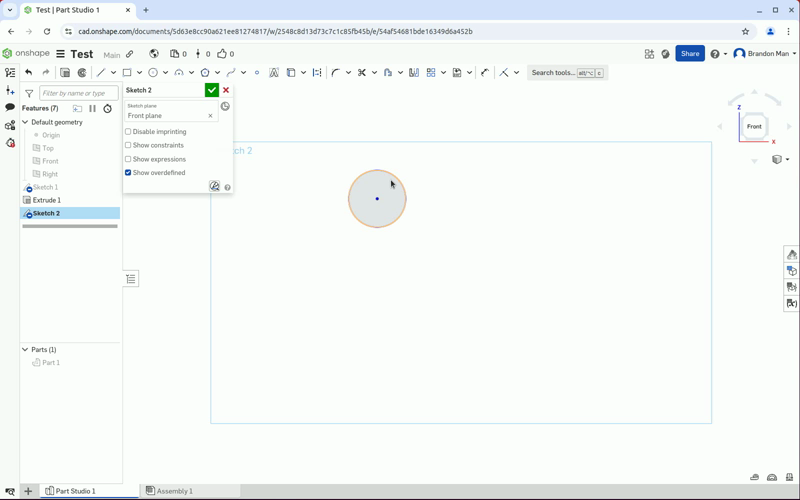
click(391, 179)
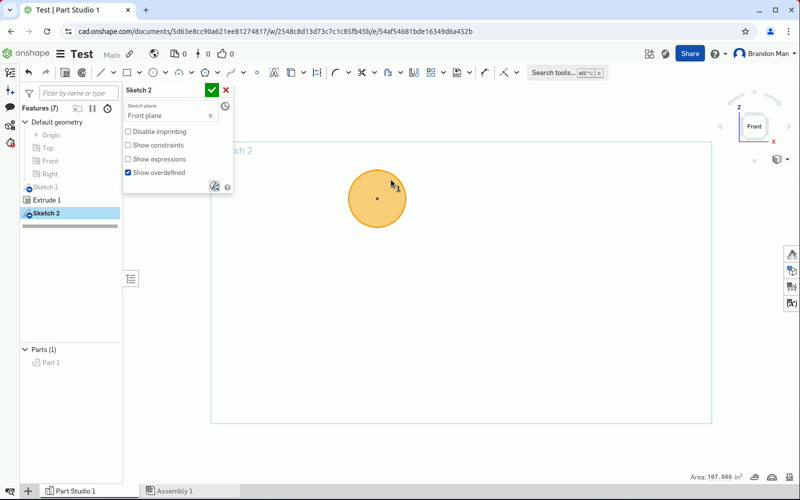
mouse_move(73, 352)
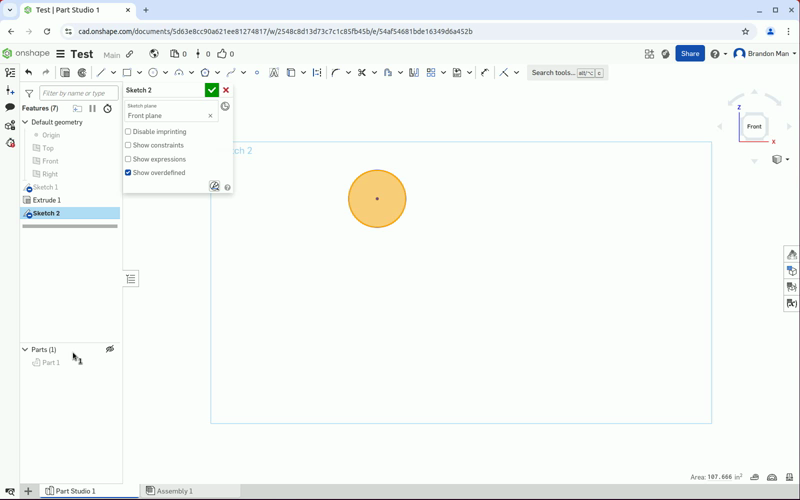
key(shift+y)
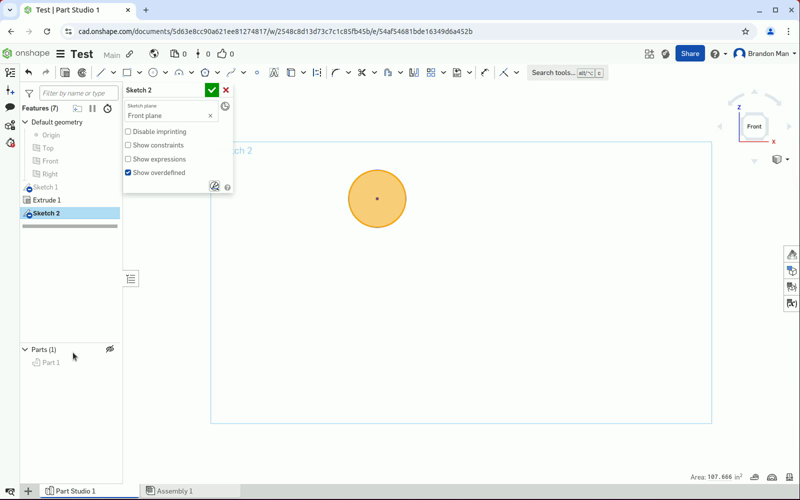
key(shift+e)
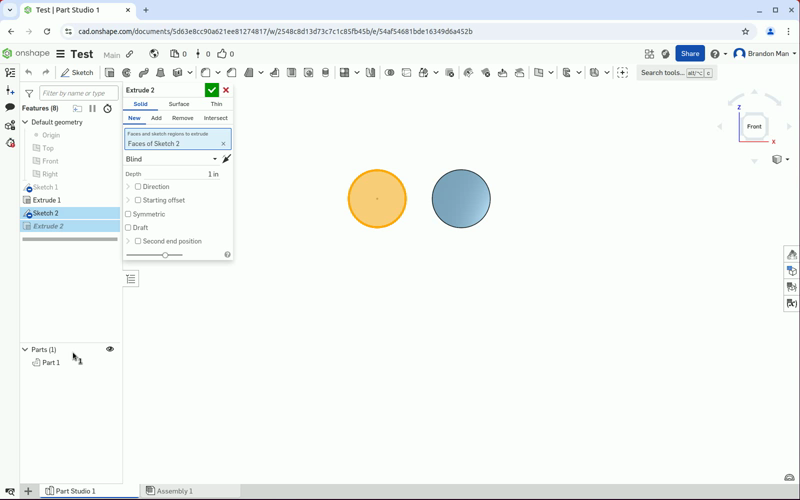
mouse_move(143, 106)
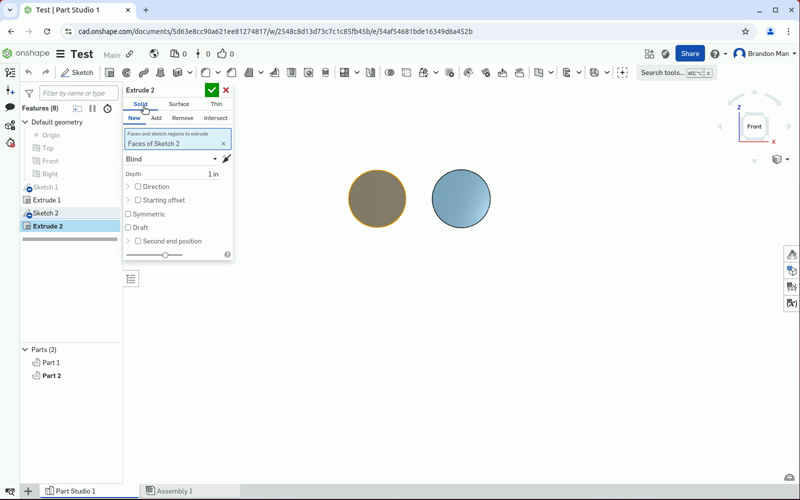
click(143, 106)
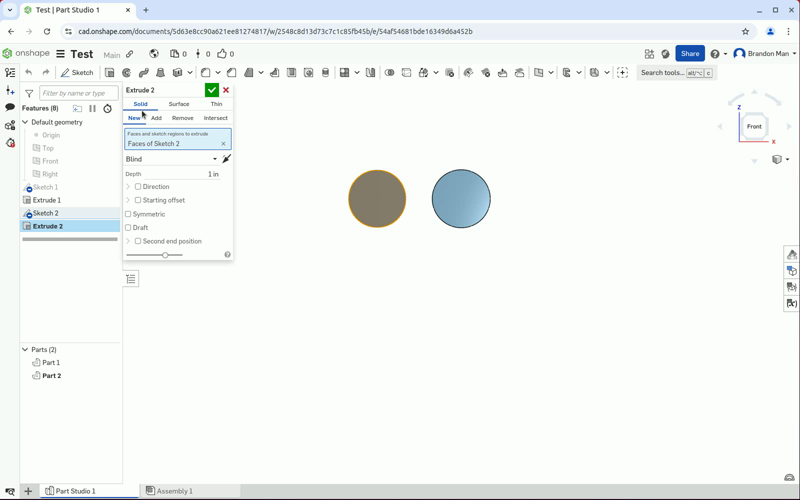
mouse_move(137, 120)
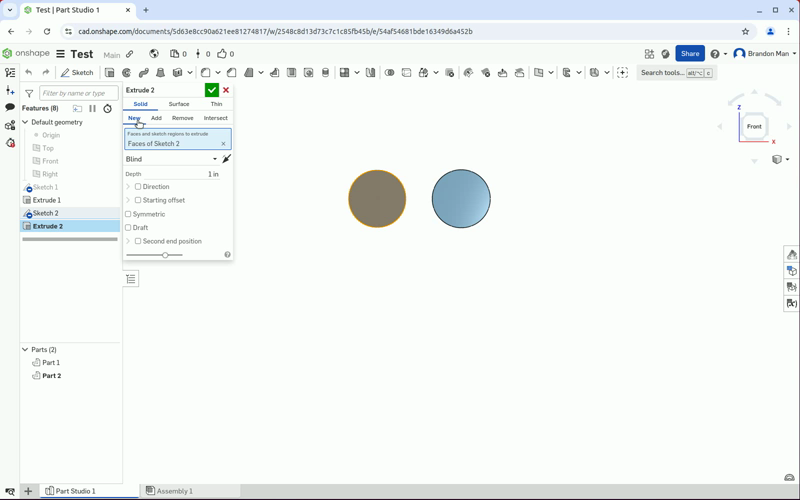
click(137, 120)
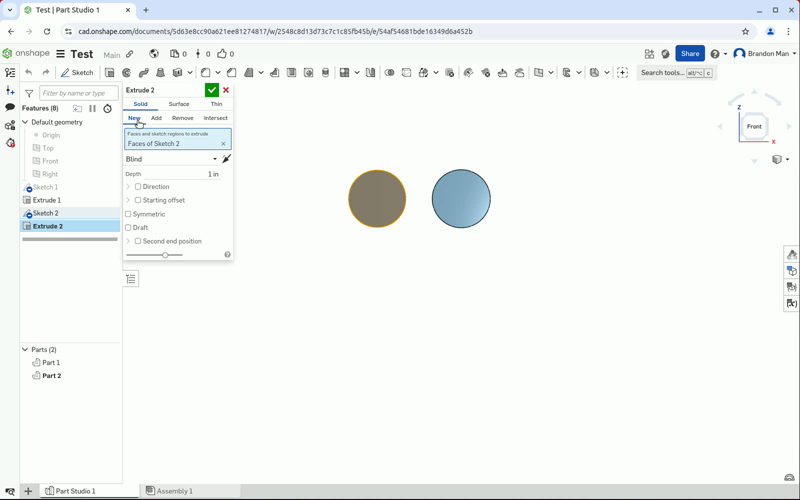
key(tab, 4)
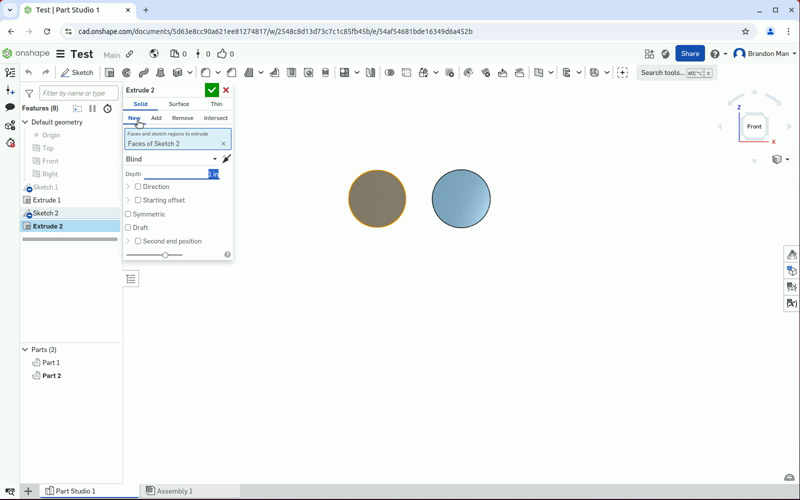
text(5.777)
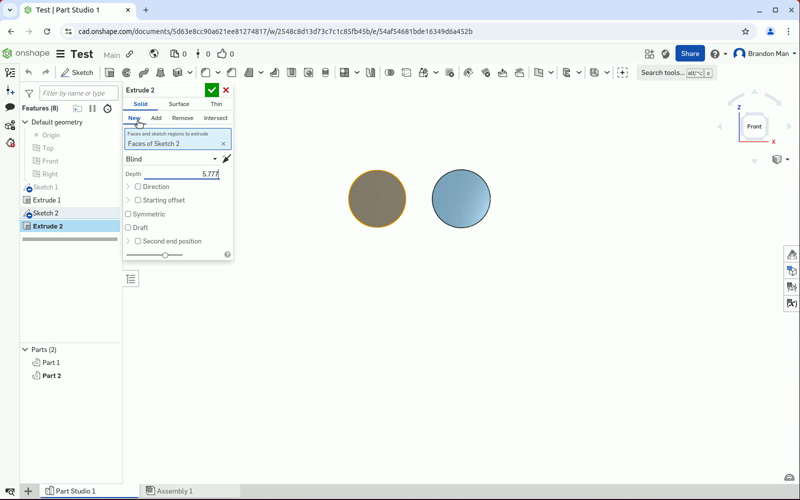
key(enter)
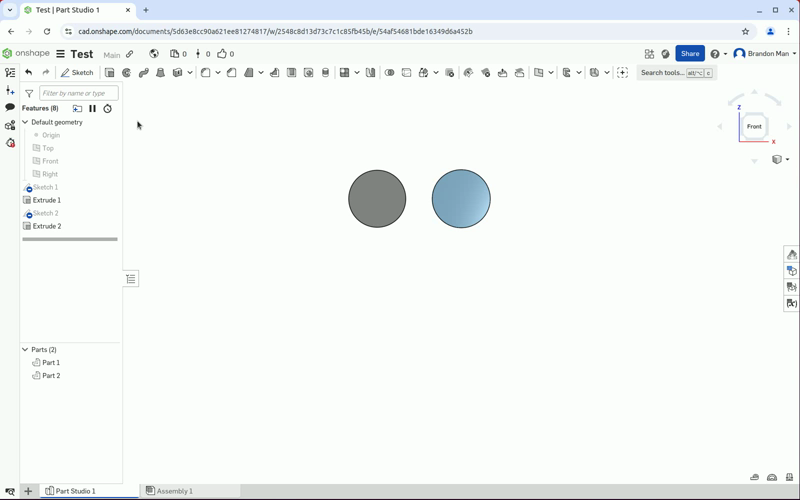
key(shift+h)
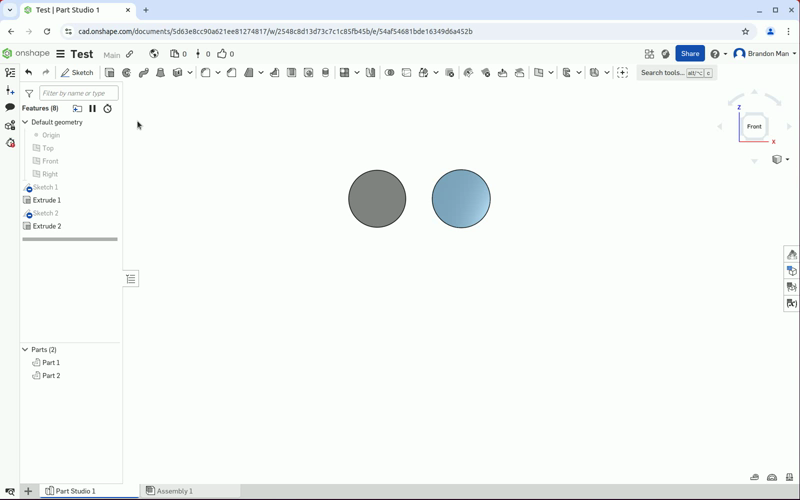
key(shift+h)
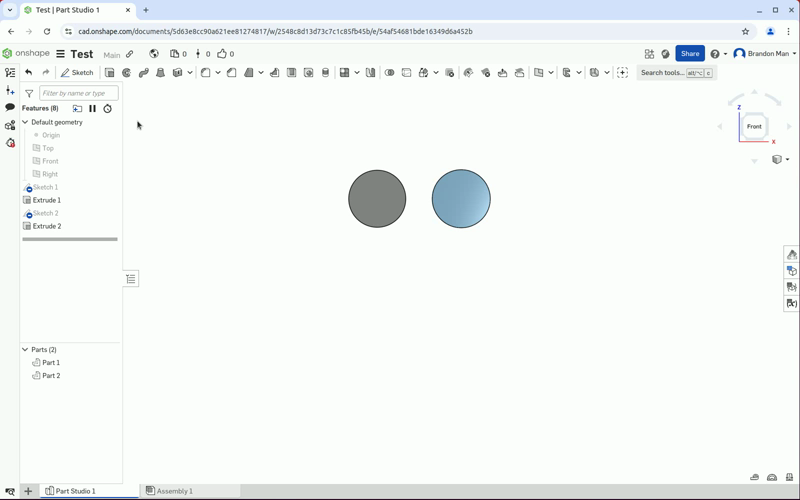
mouse_move(73, 189)
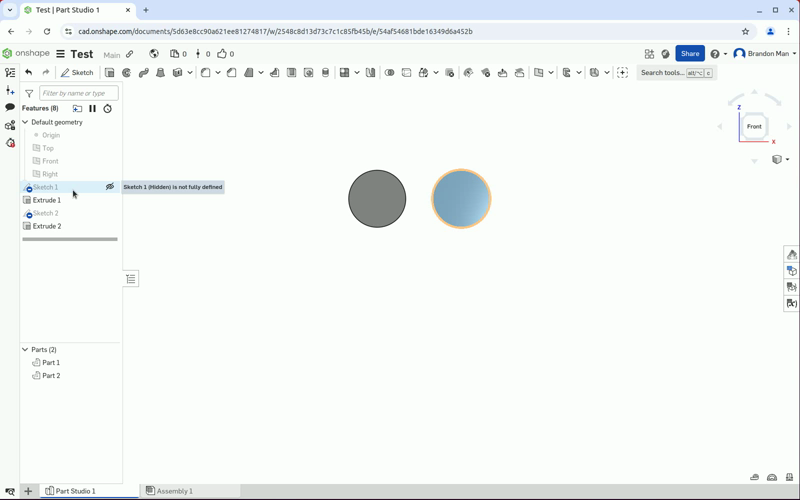
click(73, 189)
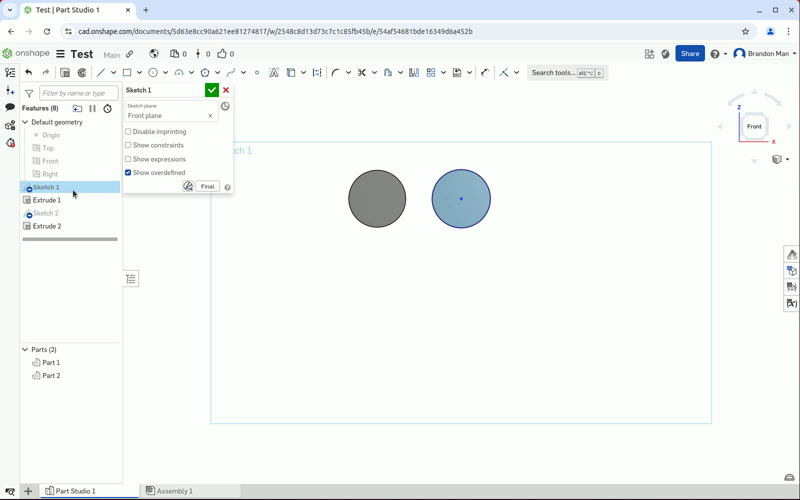
mouse_move(229, 92)
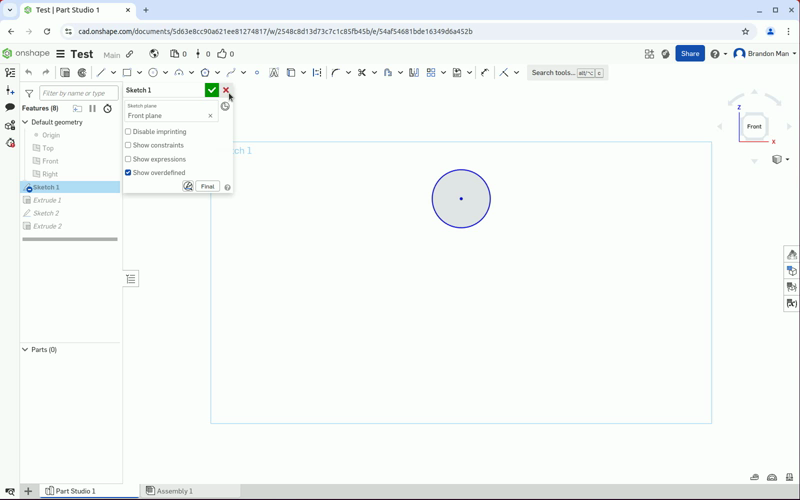
click(229, 92)
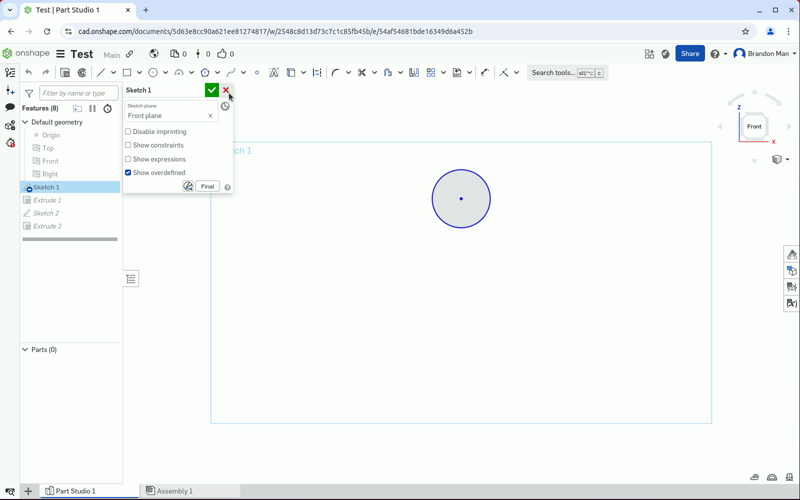
key(shift+s)
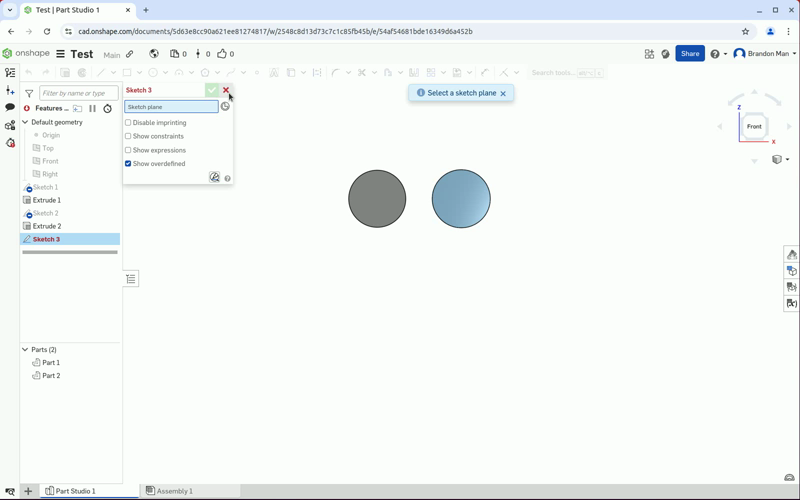
mouse_move(73, 163)
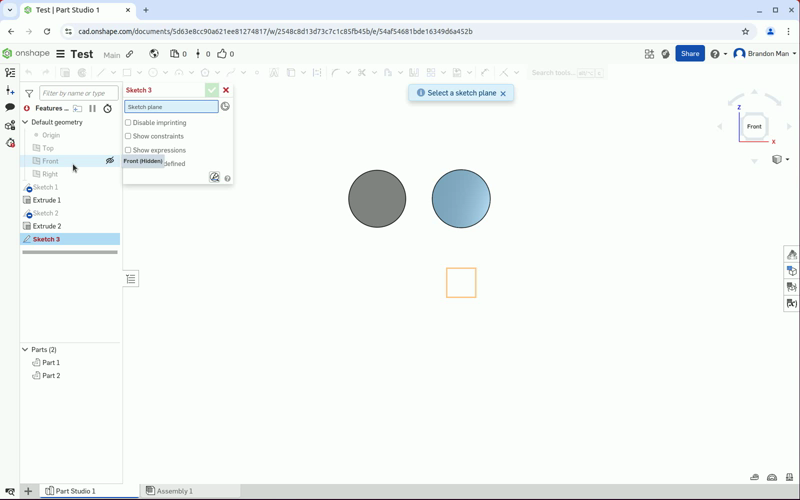
click(73, 163)
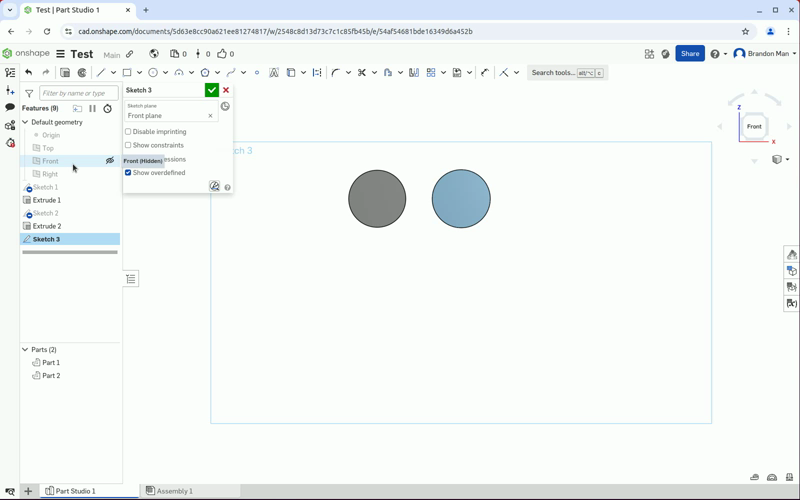
mouse_move(73, 352)
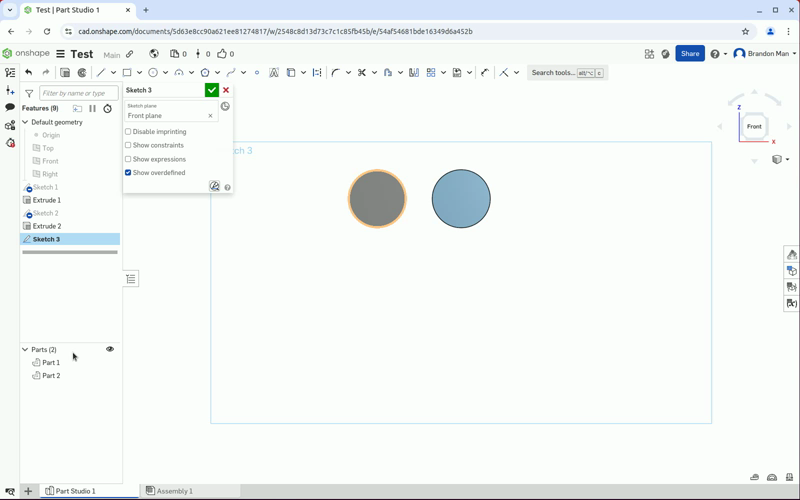
key(y)
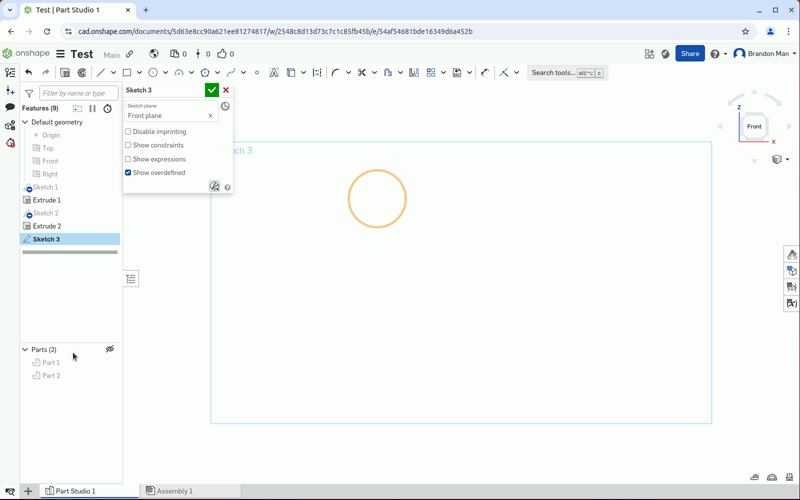
key(l)
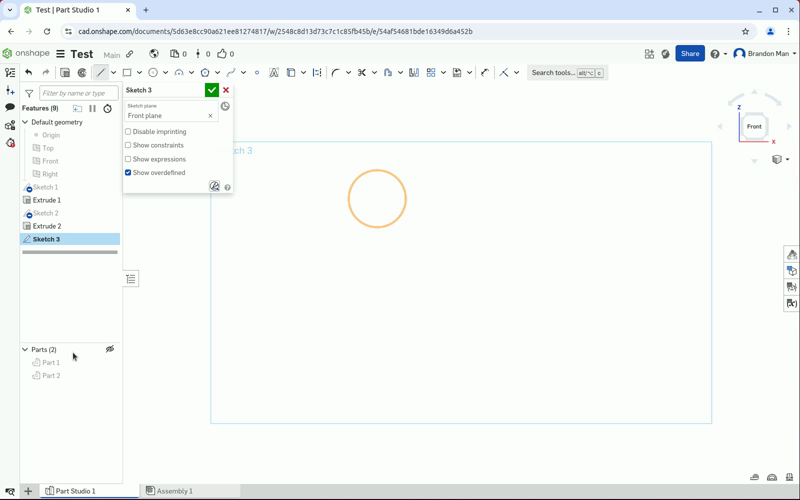
key_down(shift)
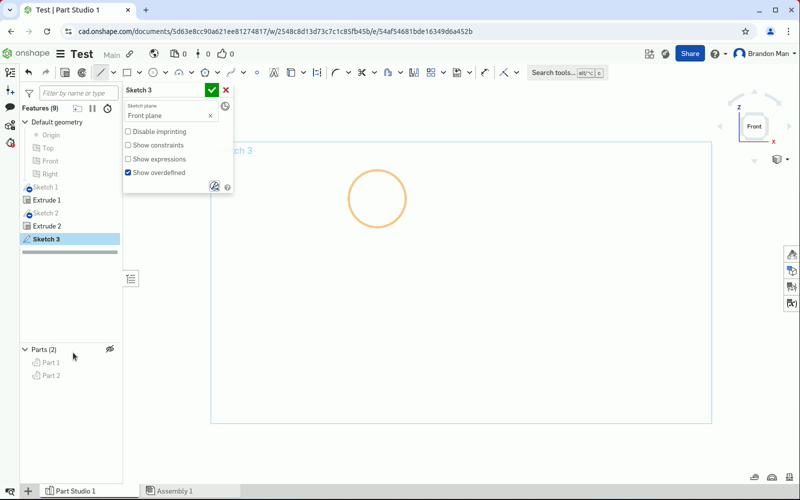
mouse_move(440, 262)
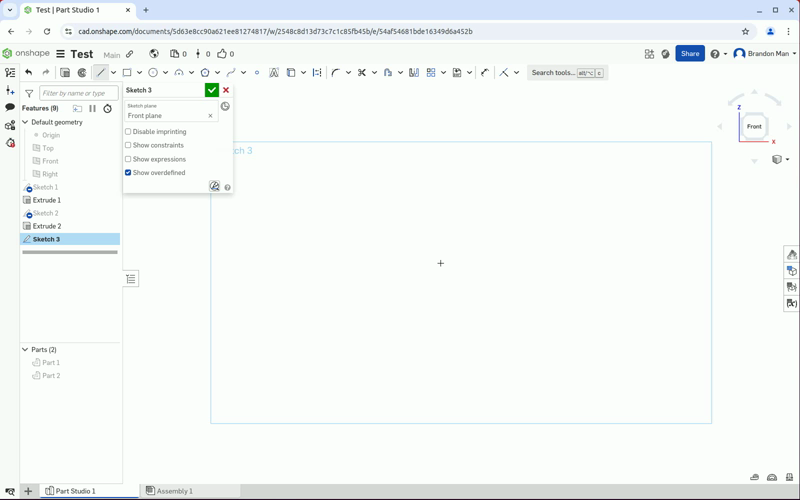
click(440, 262)
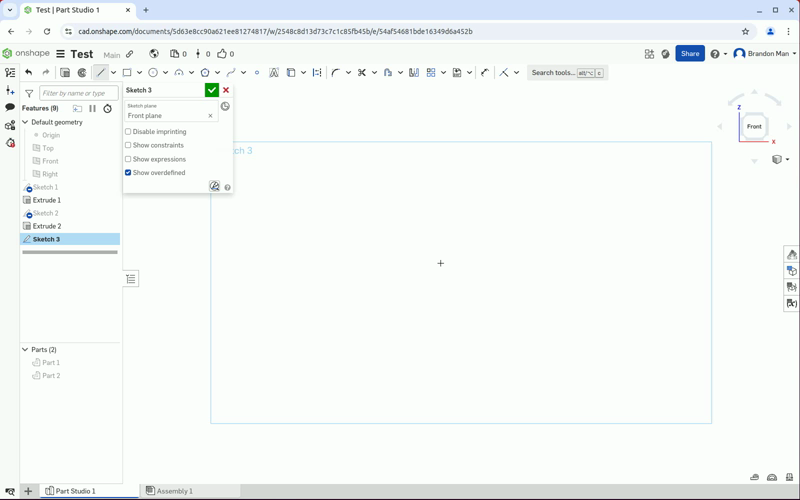
key_up(shift)
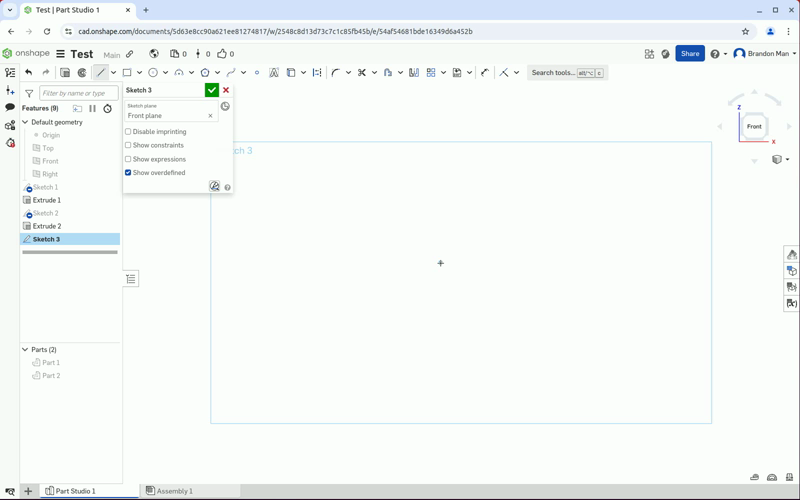
key_down(shift)
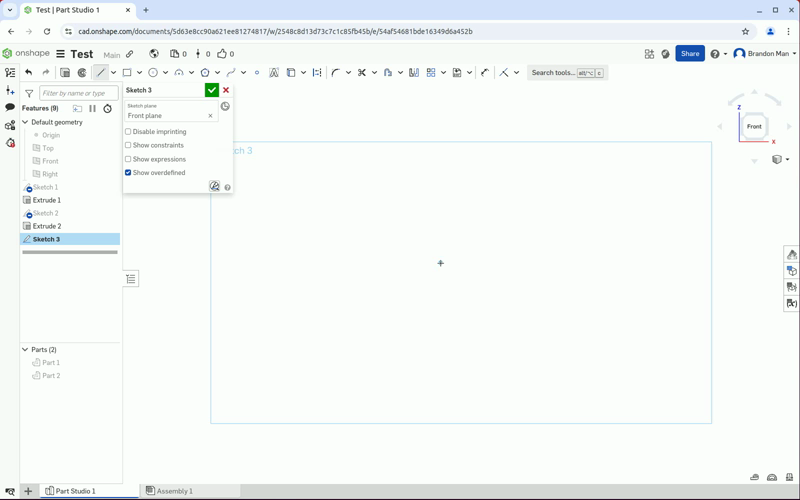
mouse_move(470, 262)
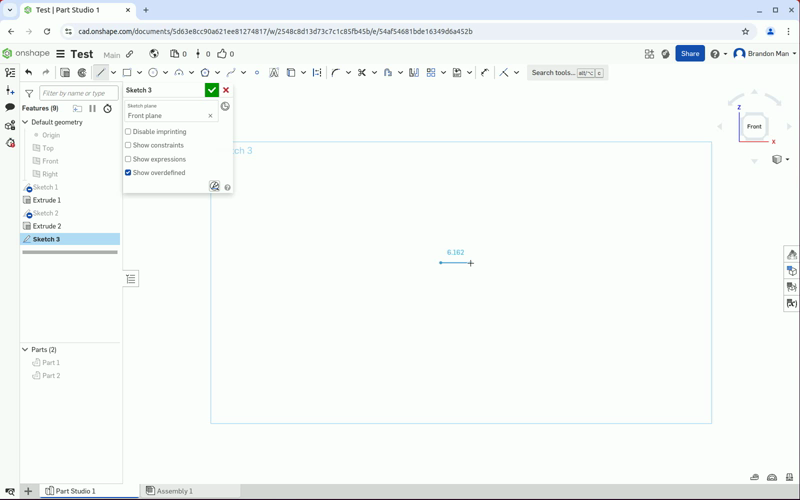
mouse_move(461, 283)
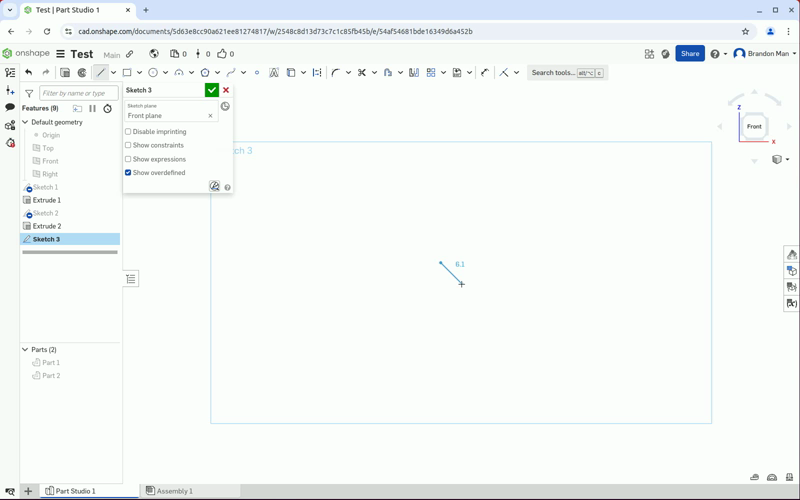
click(461, 283)
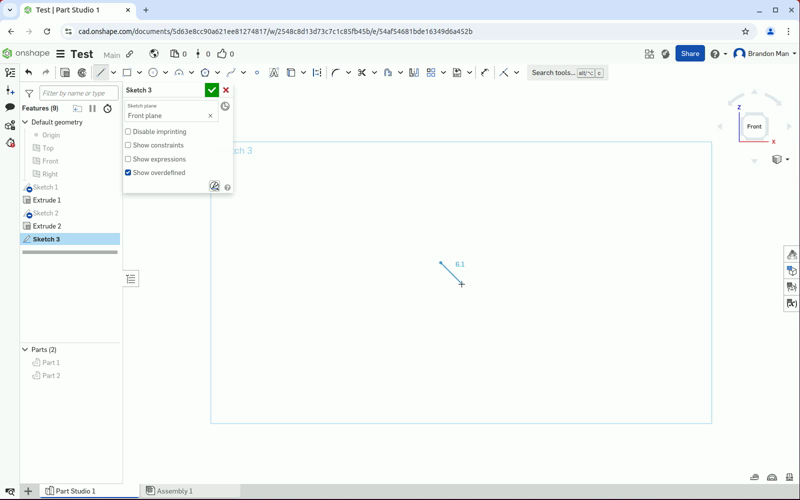
key_up(shift)
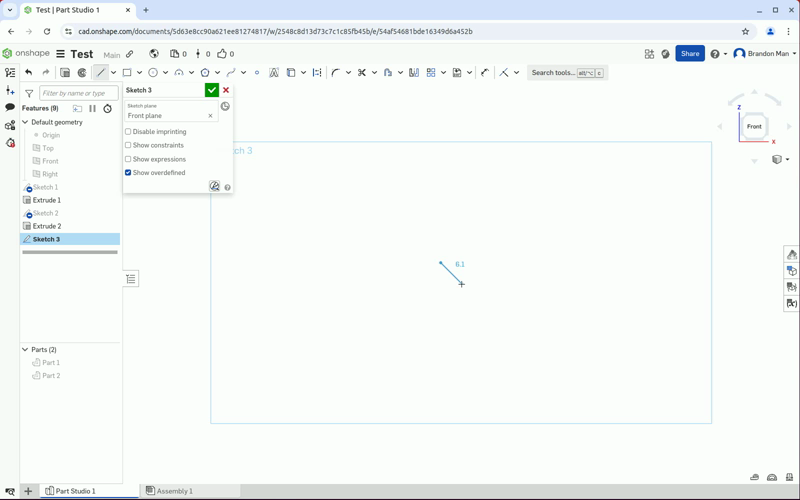
key_down(shift)
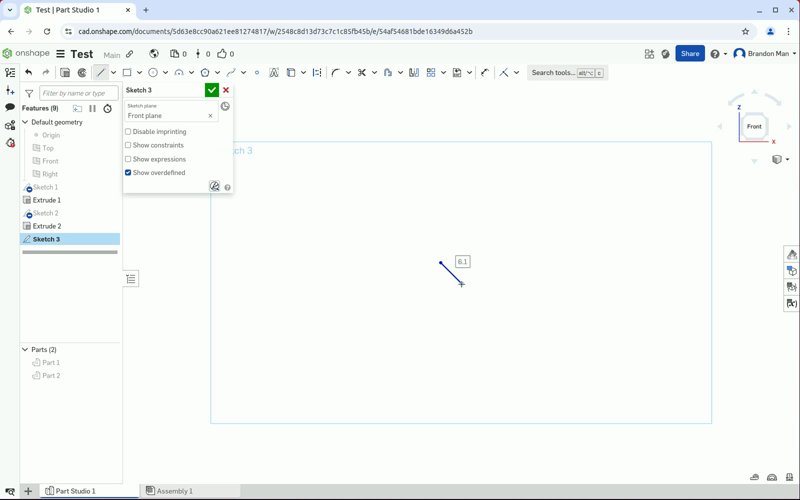
mouse_move(491, 283)
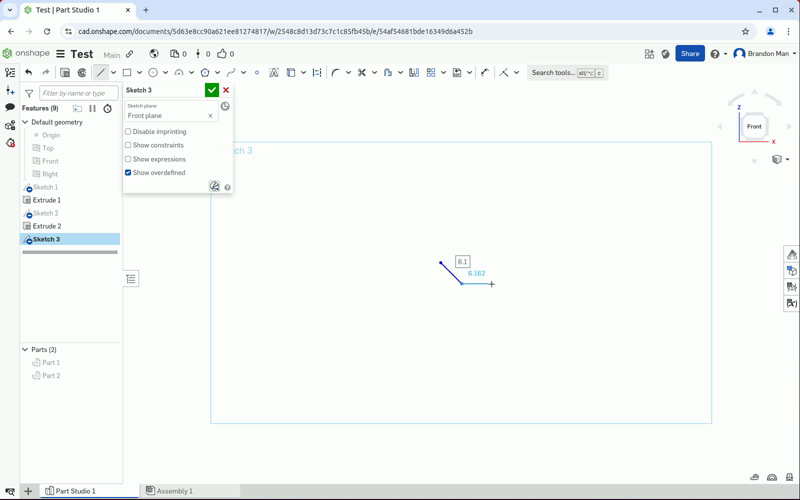
mouse_move(461, 254)
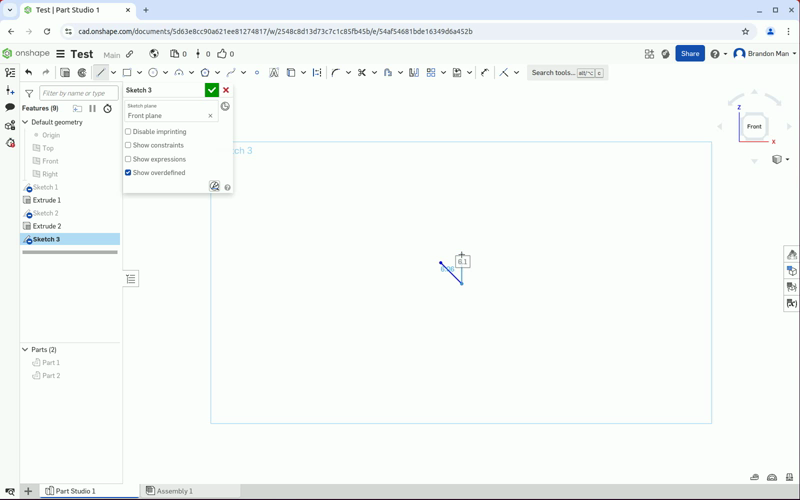
click(461, 254)
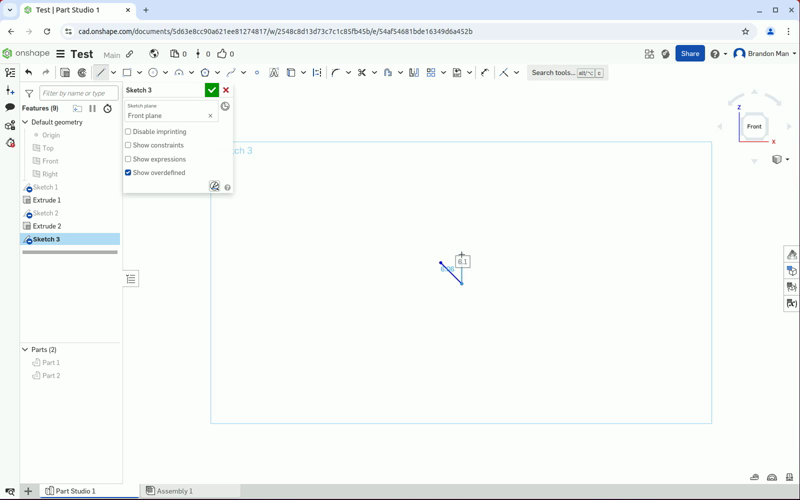
key_up(shift)
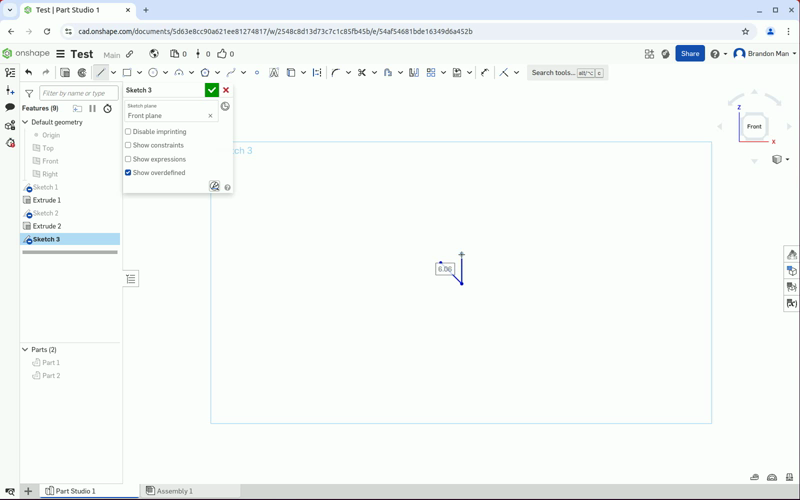
key(esc)
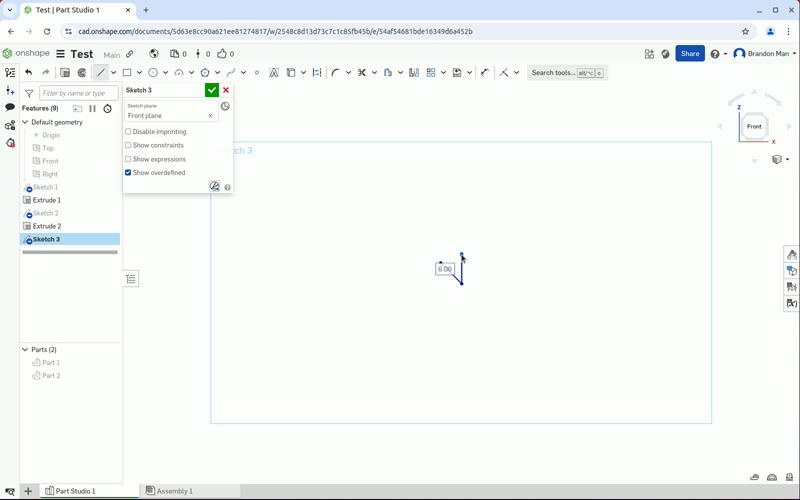
key(a)
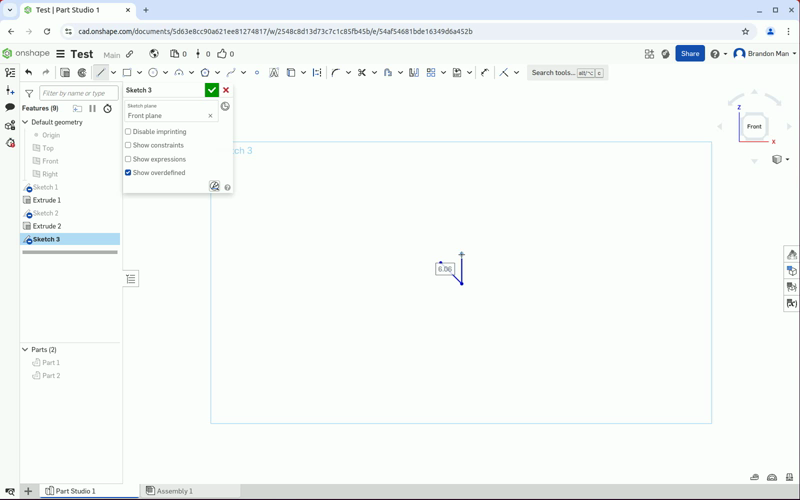
mouse_move(461, 254)
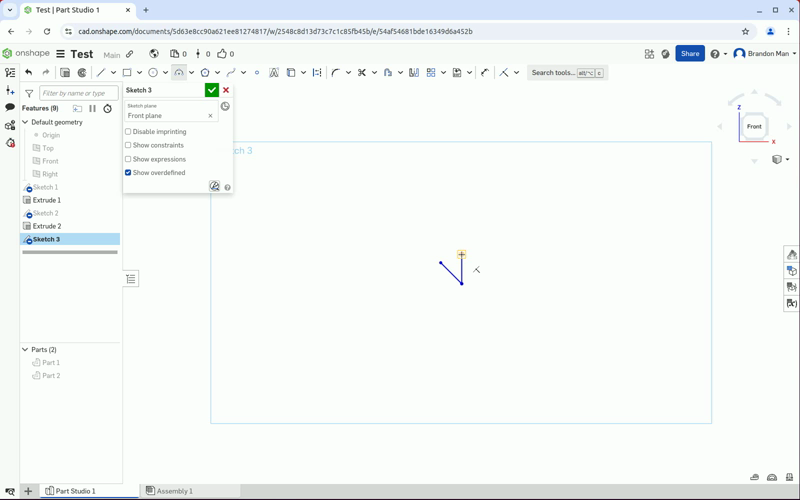
click(461, 254)
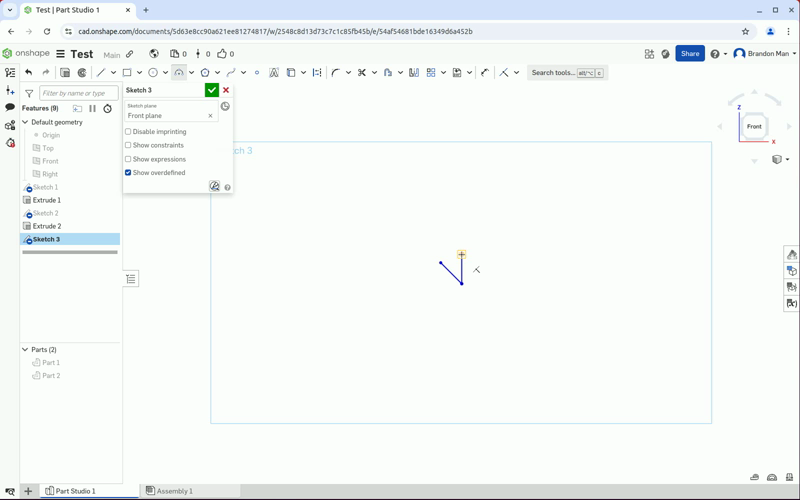
mouse_move(440, 262)
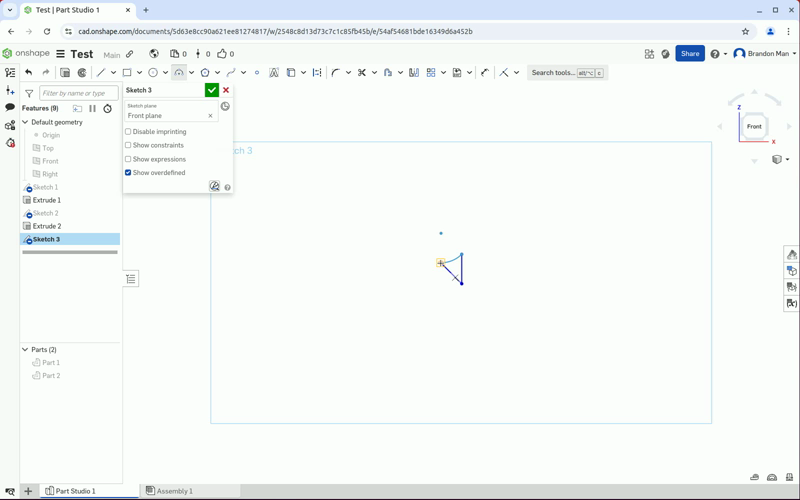
click(440, 262)
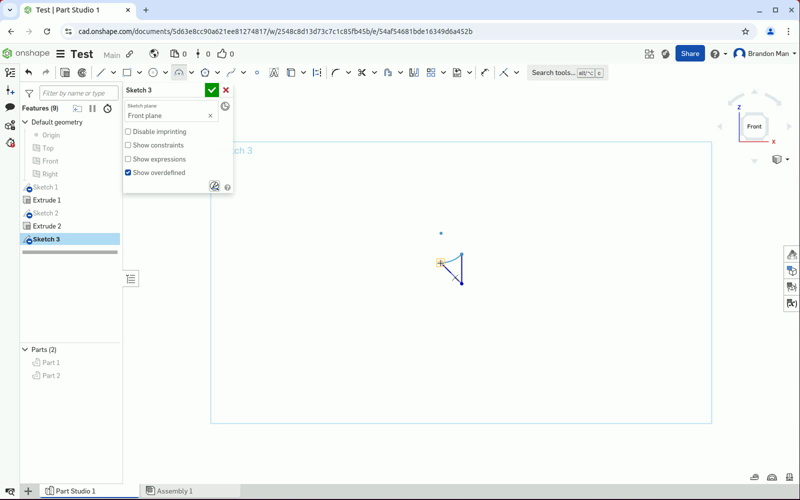
key_down(shift)
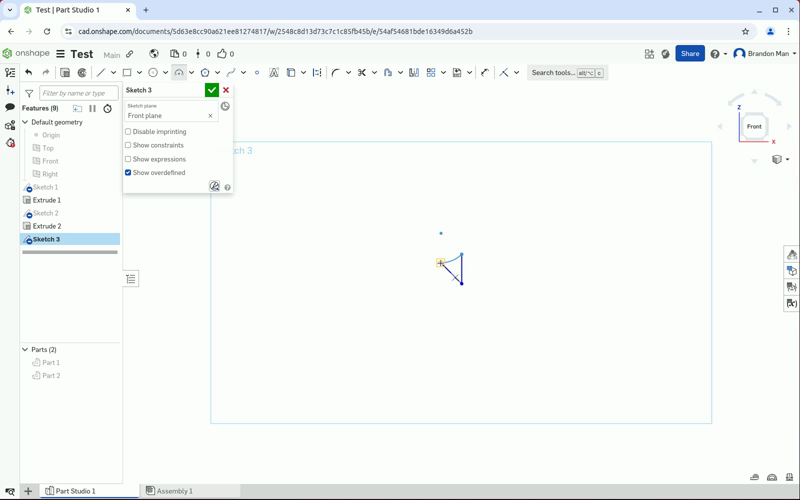
mouse_move(450, 256)
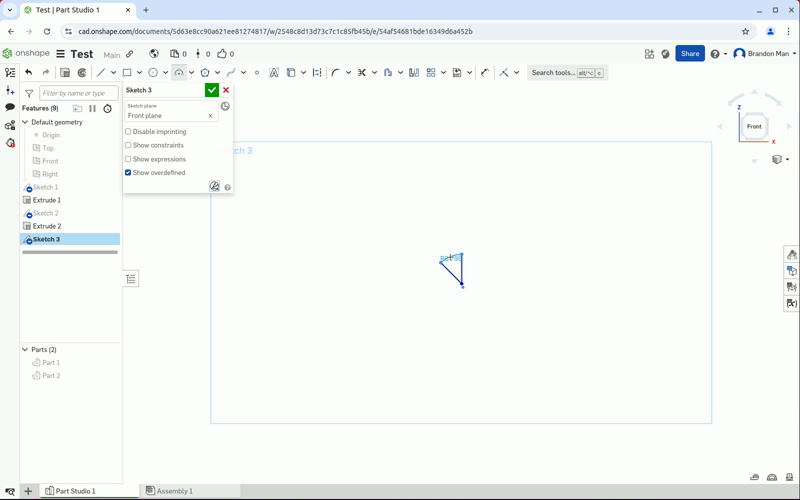
click(450, 256)
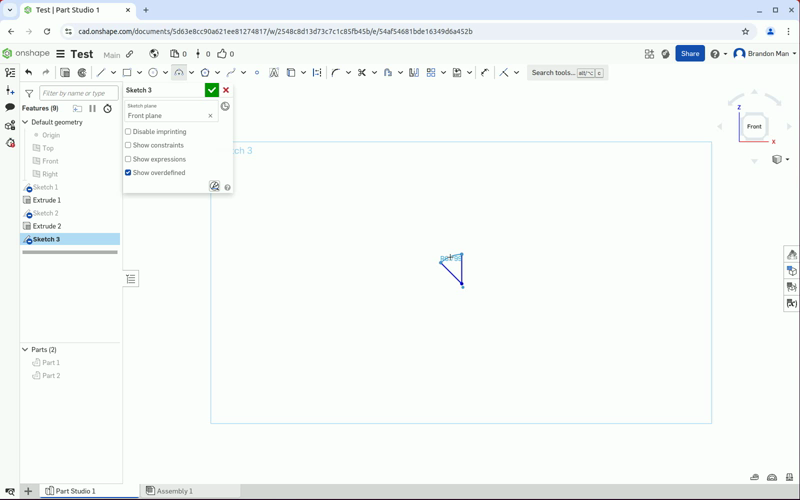
key_up(shift)
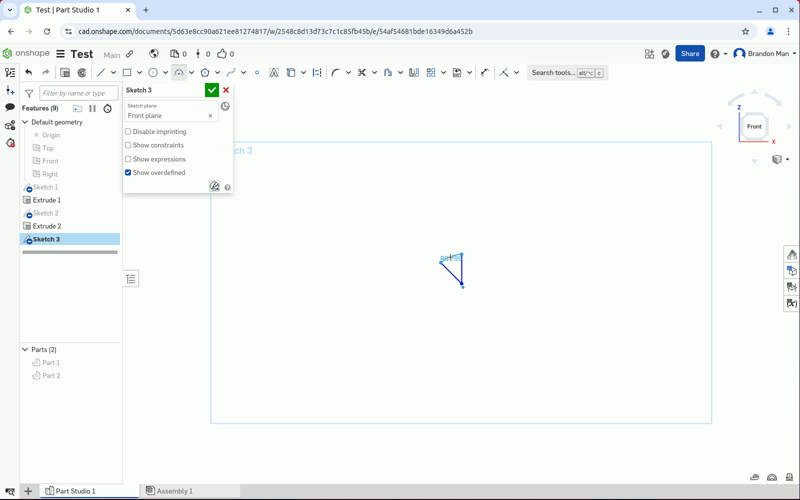
key(esc)
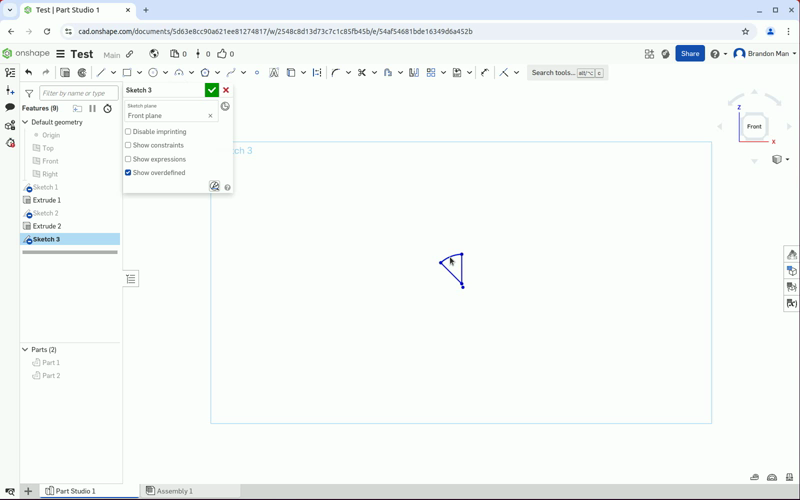
mouse_move(460, 263)
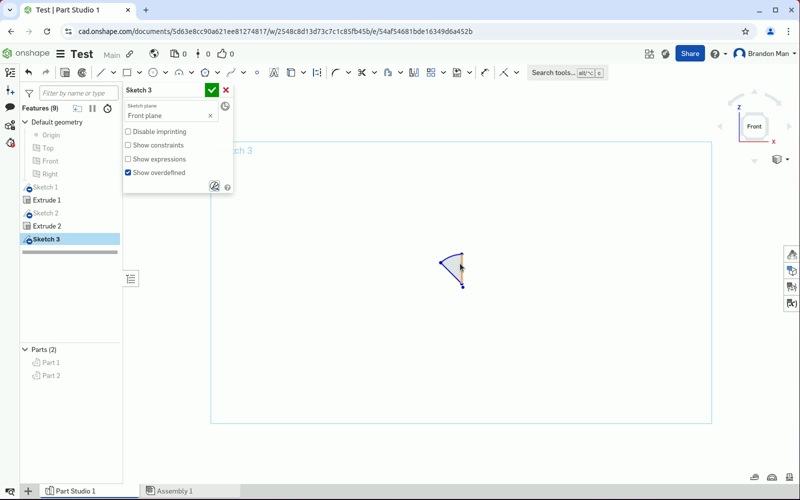
scroll(6)
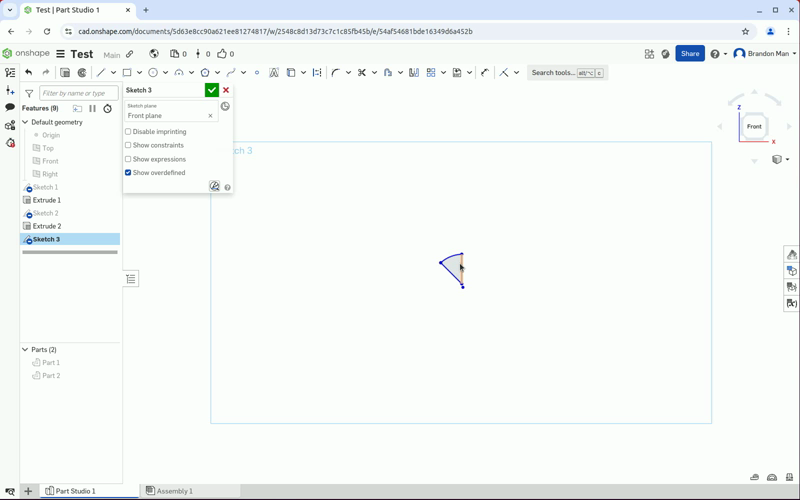
scroll(6)
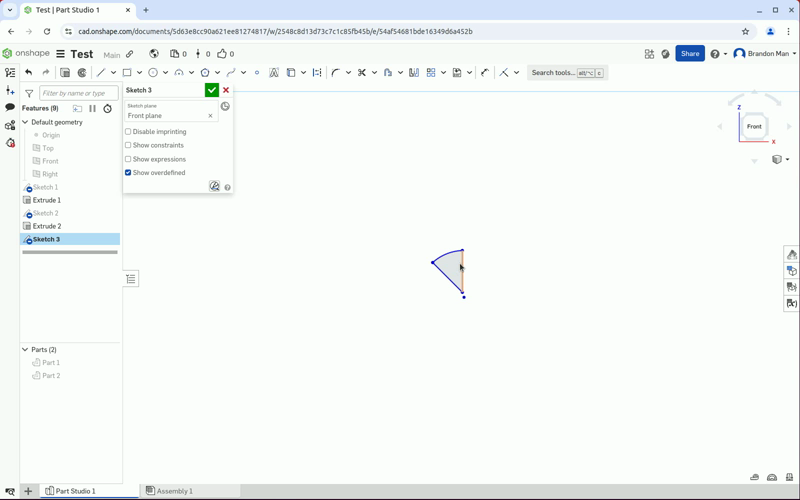
scroll(6)
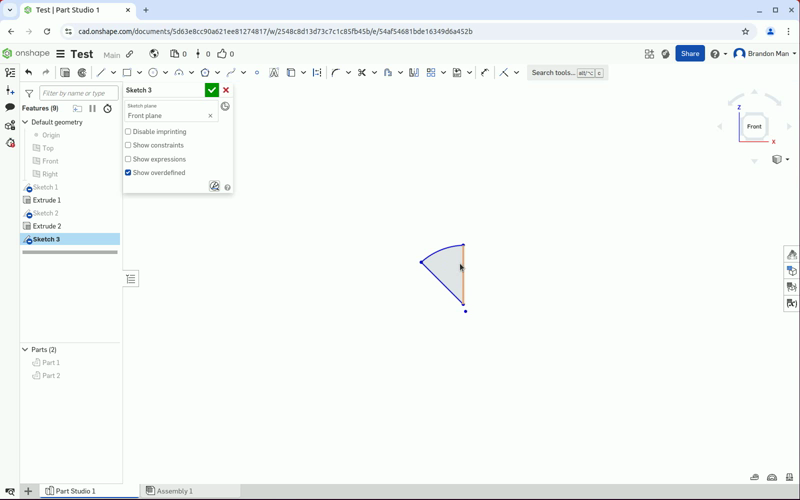
scroll(6)
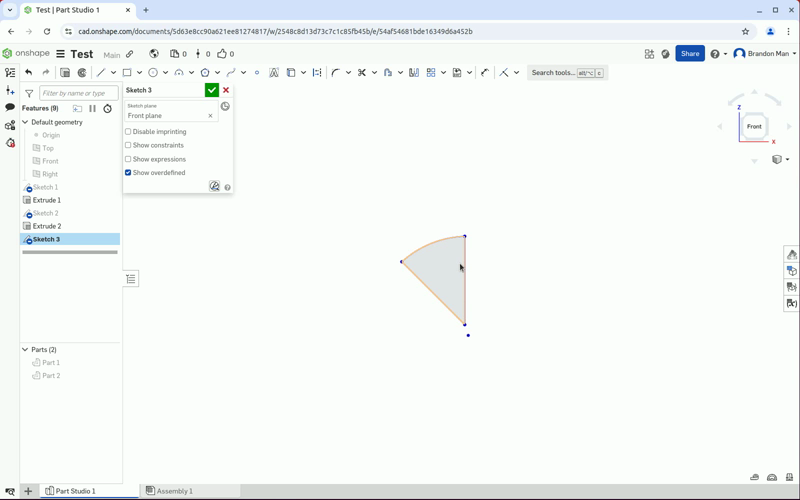
scroll(6)
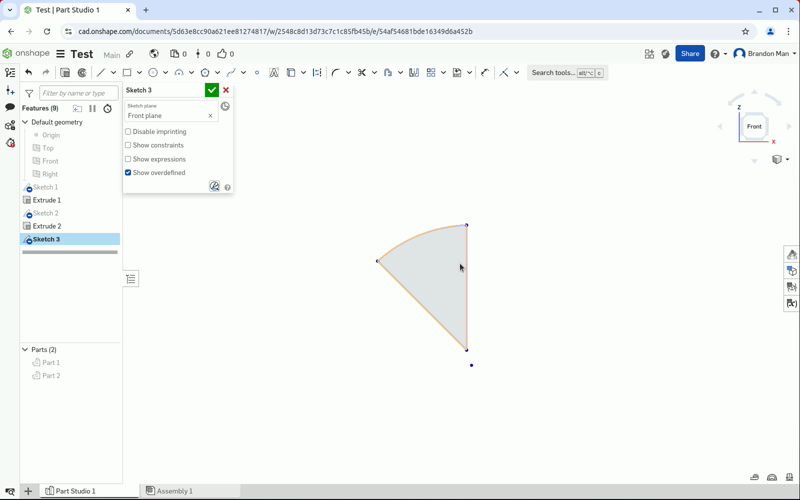
scroll(6)
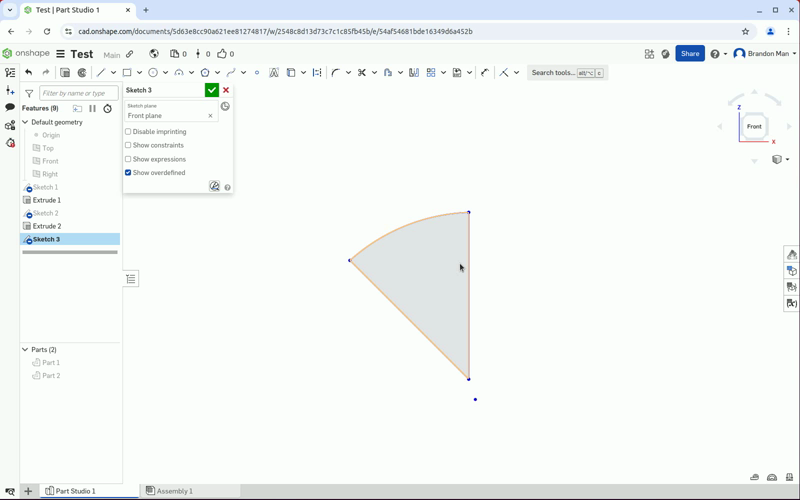
scroll(6)
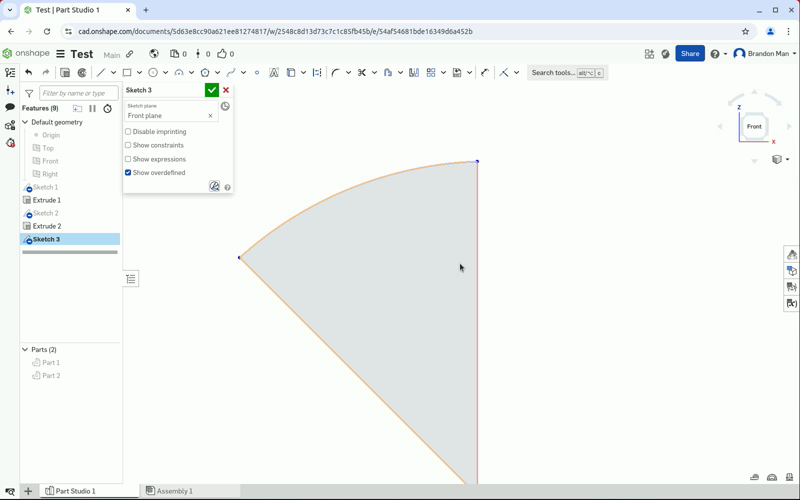
click(460, 263)
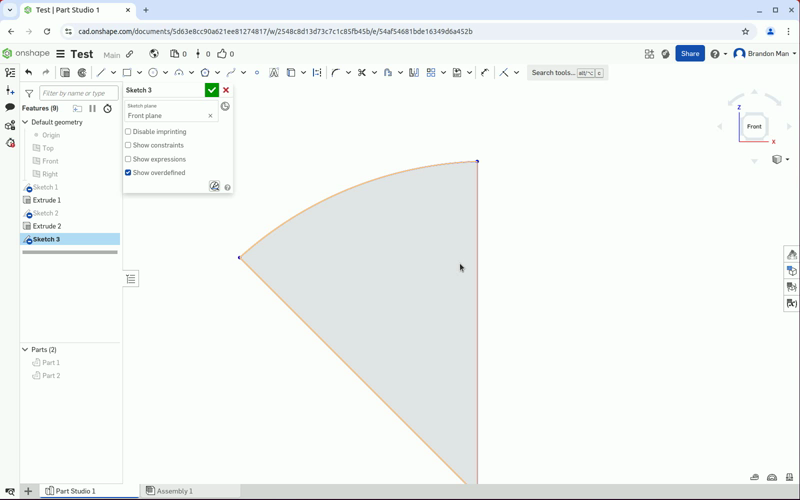
scroll(-6)
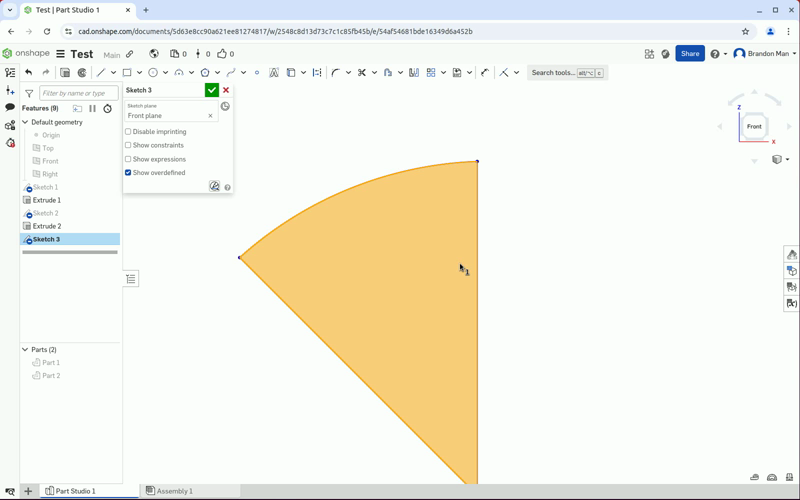
scroll(-6)
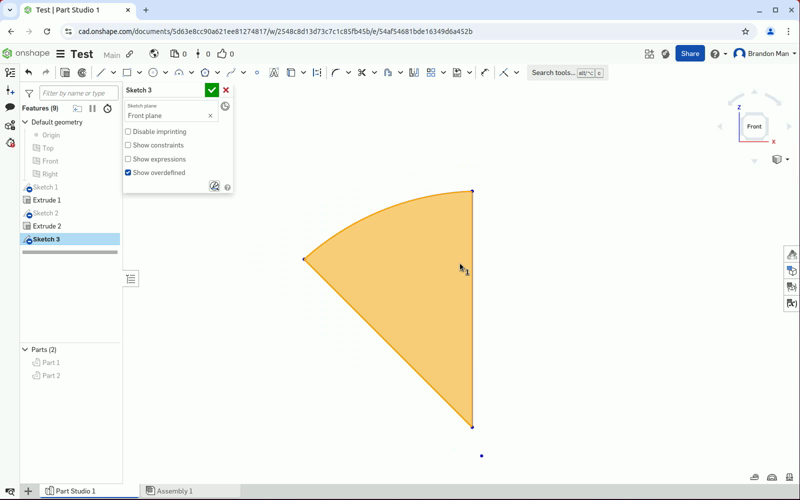
scroll(-6)
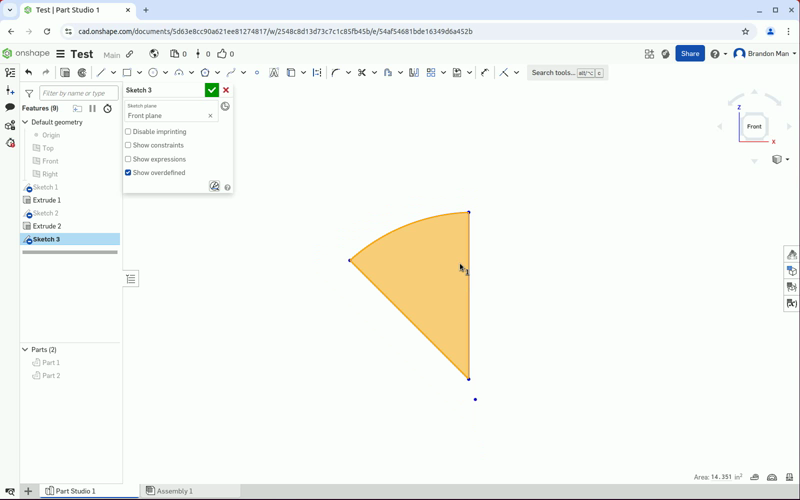
scroll(-6)
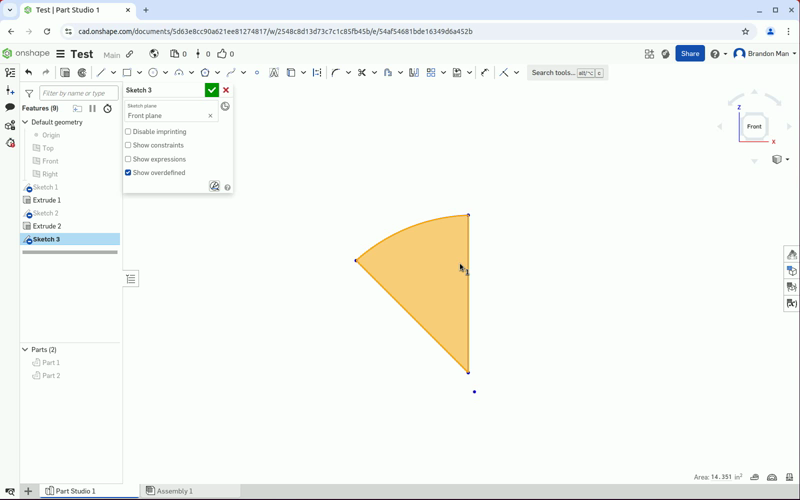
scroll(-6)
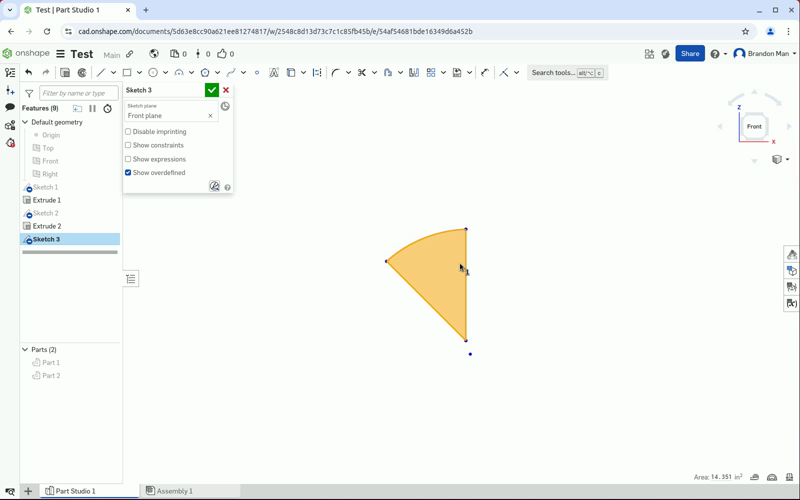
scroll(-6)
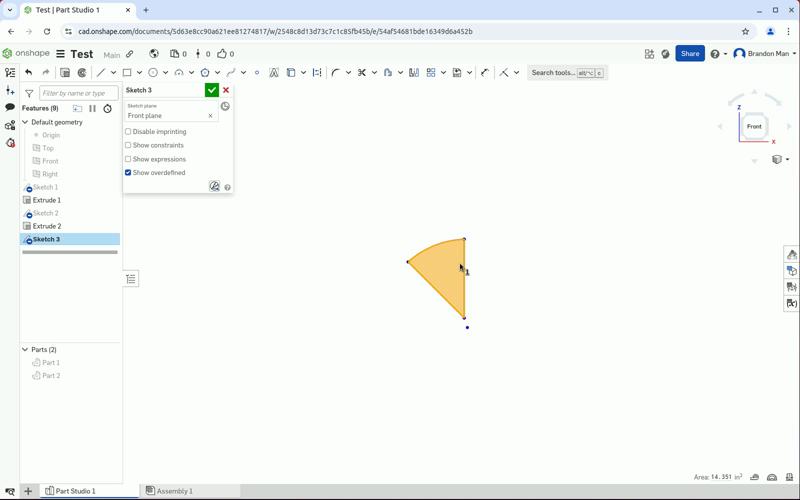
scroll(-6)
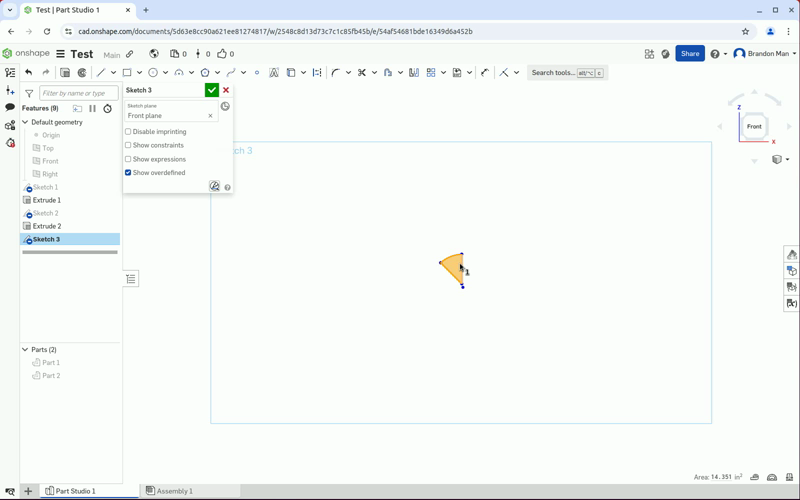
mouse_move(73, 352)
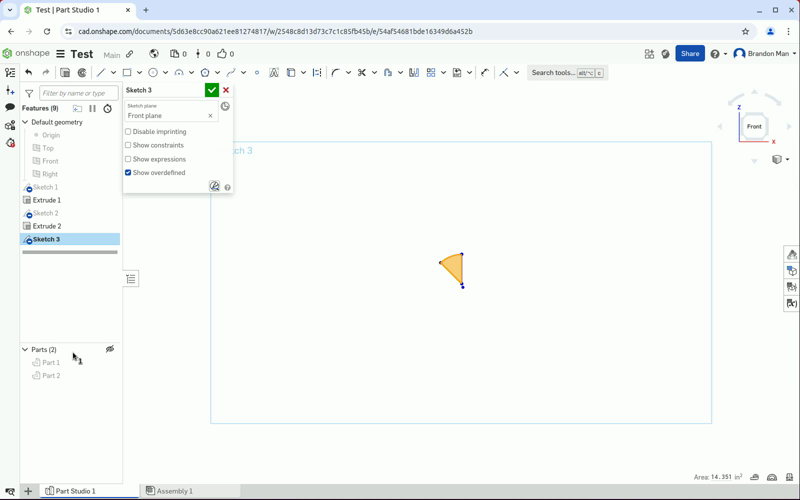
key(shift+y)
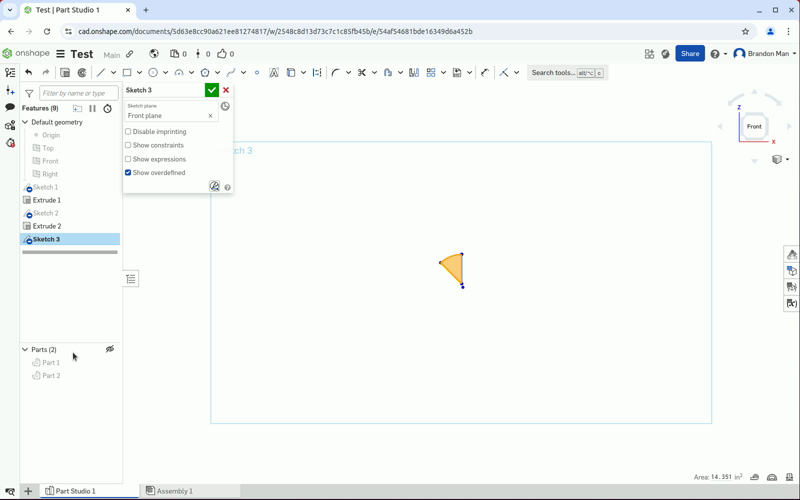
key(shift+e)
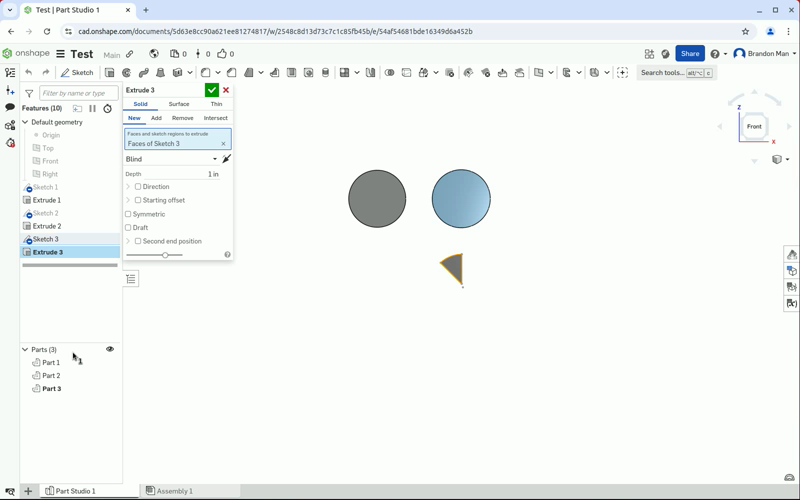
mouse_move(143, 106)
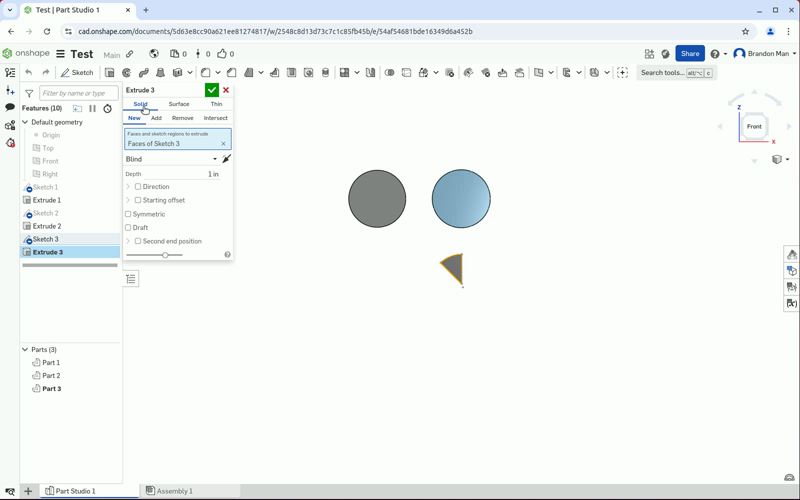
click(143, 106)
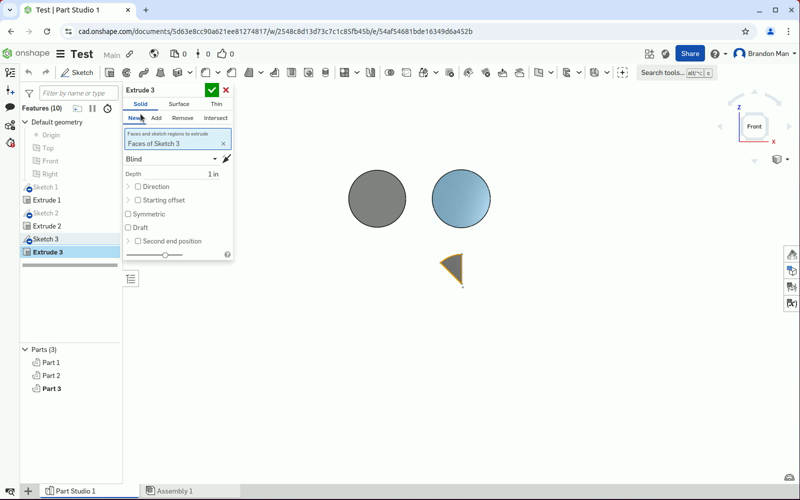
mouse_move(137, 120)
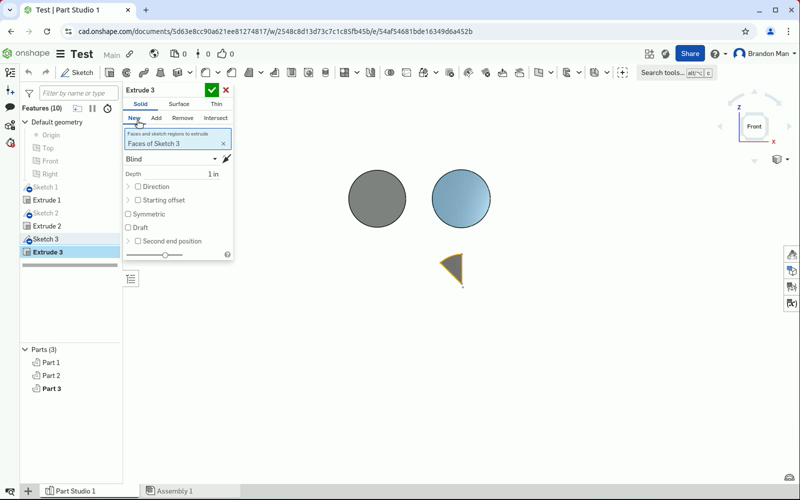
click(137, 120)
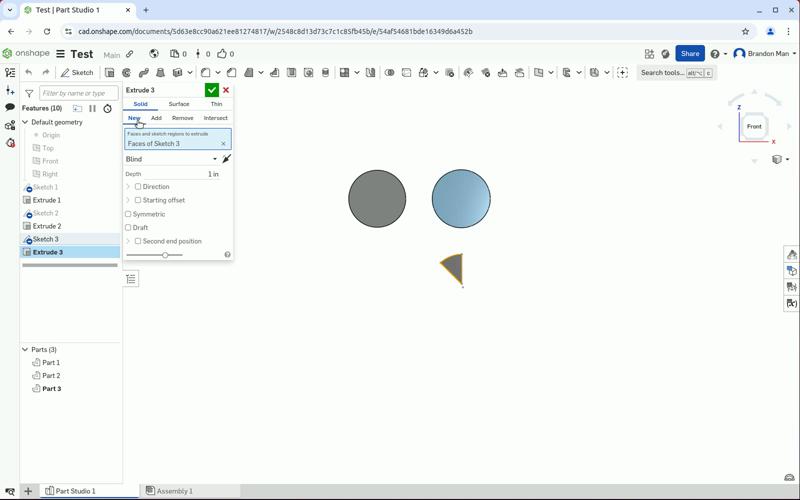
key(tab, 4)
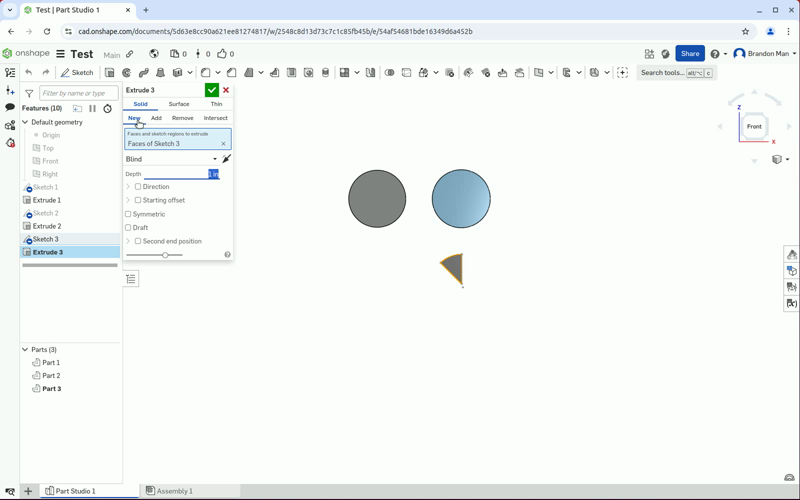
text(5.777)
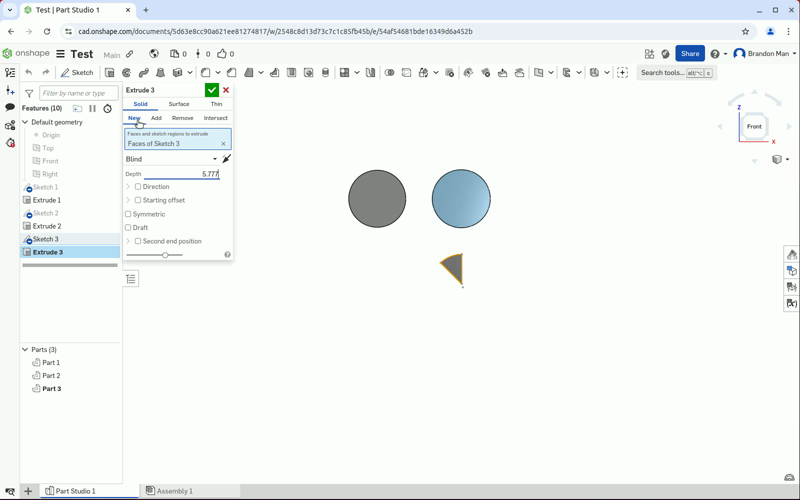
key(enter)
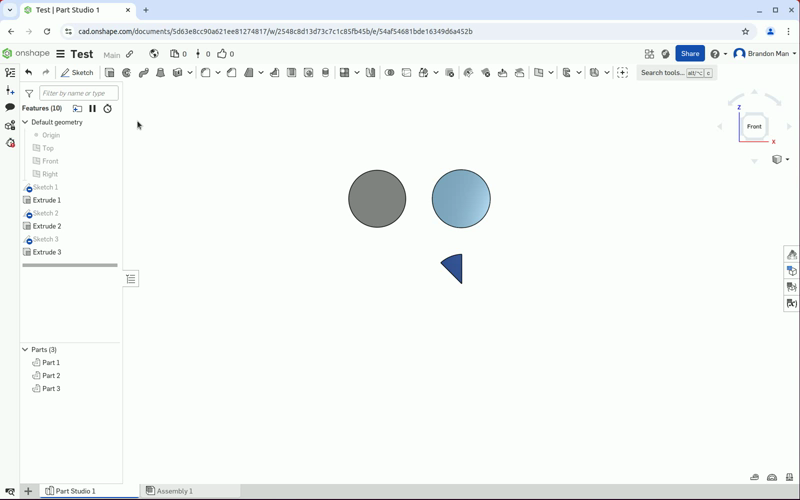
key(shift+h)
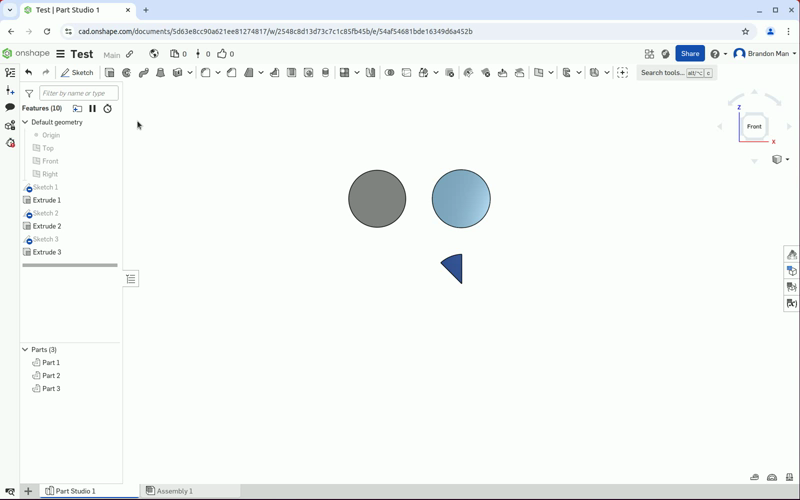
key(shift+h)
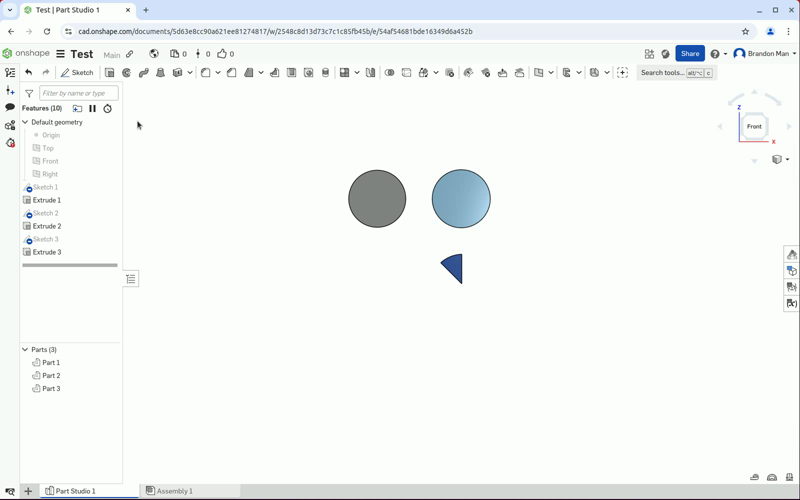
mouse_move(73, 189)
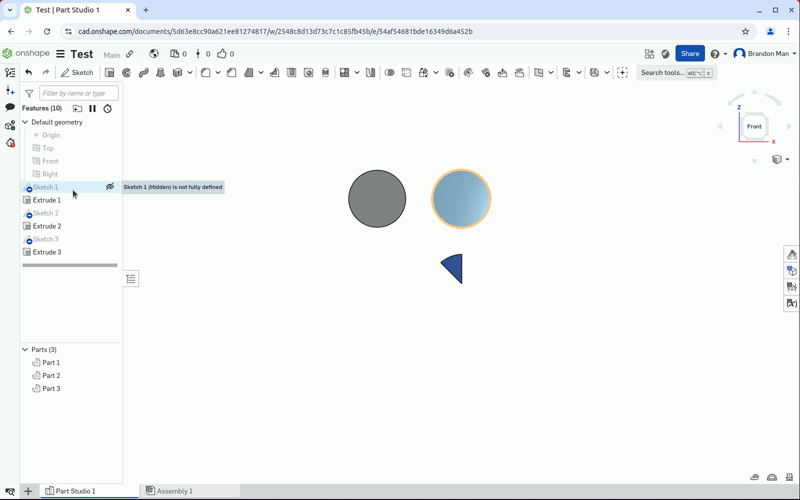
click(73, 189)
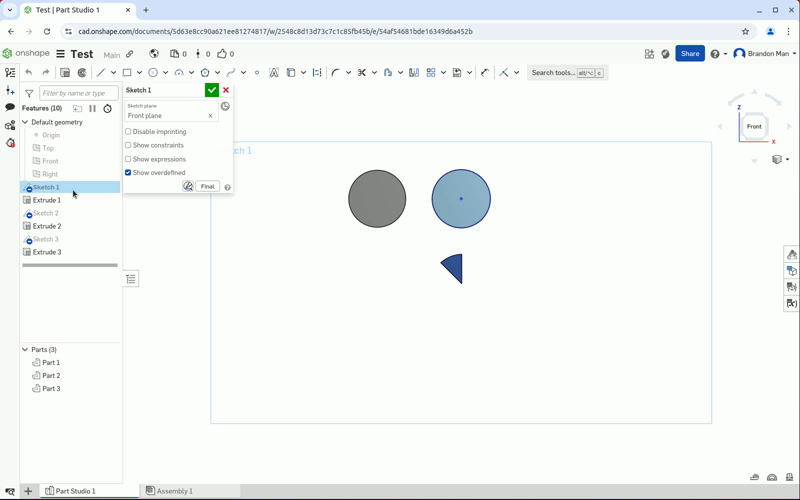
mouse_move(229, 92)
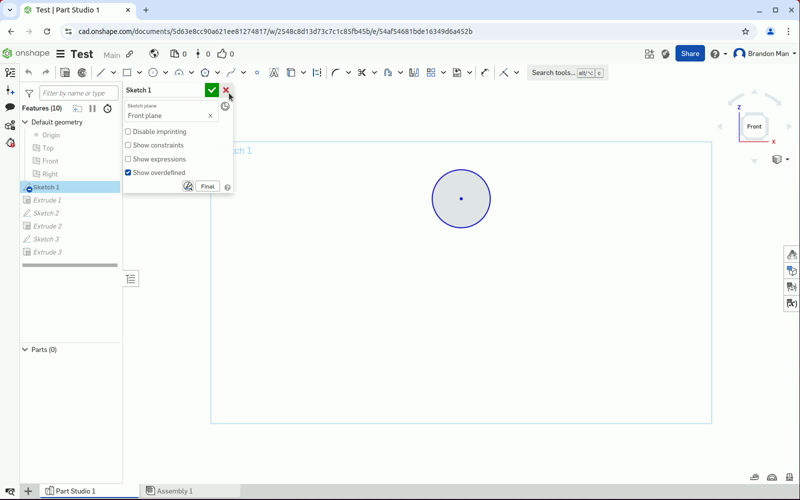
click(229, 92)
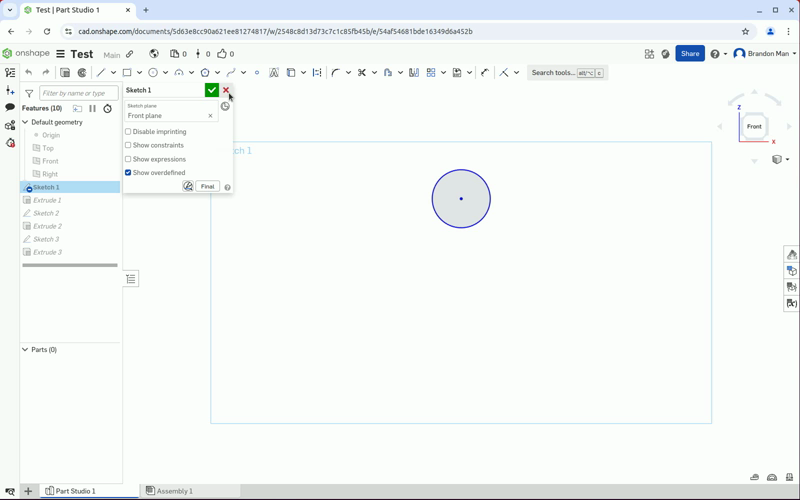
key(shift+s)
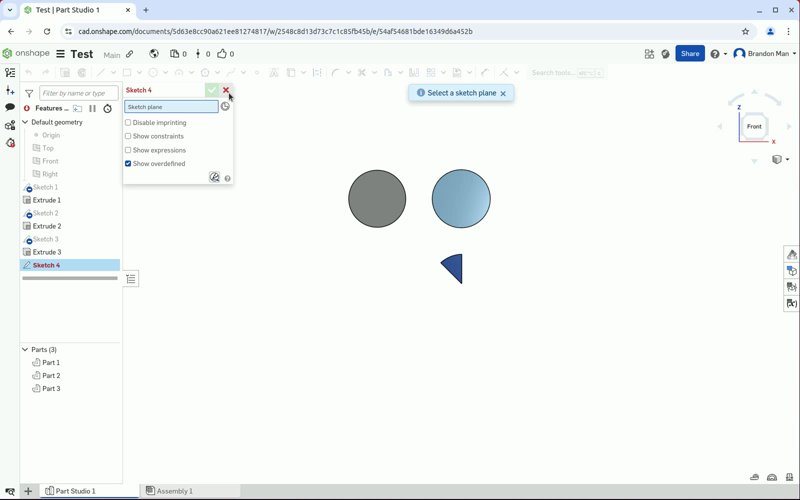
mouse_move(73, 163)
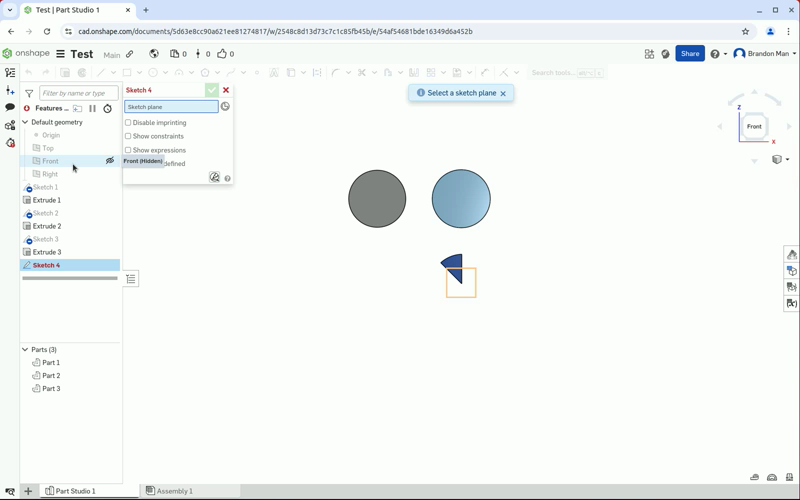
click(73, 163)
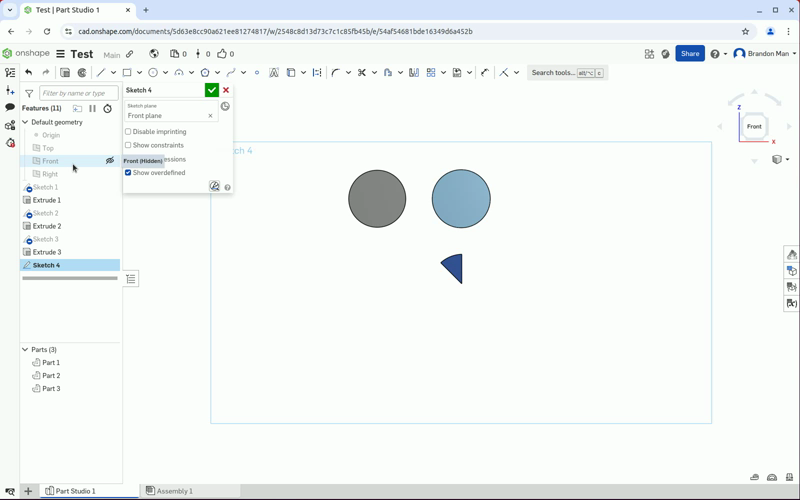
mouse_move(73, 352)
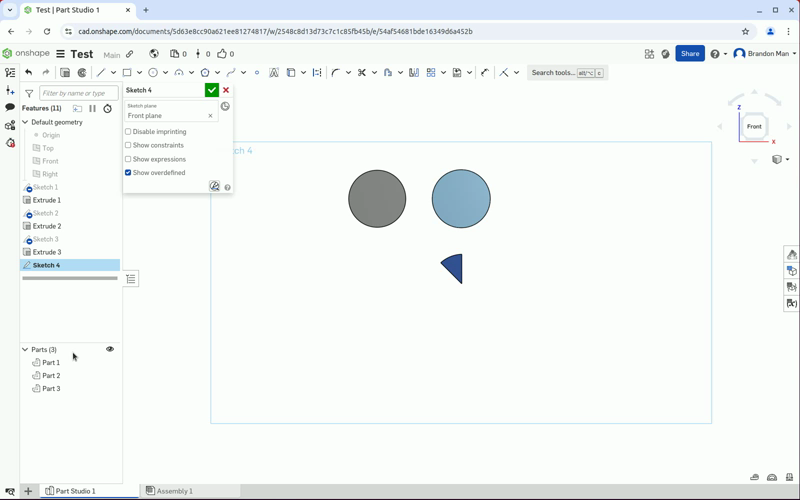
key(y)
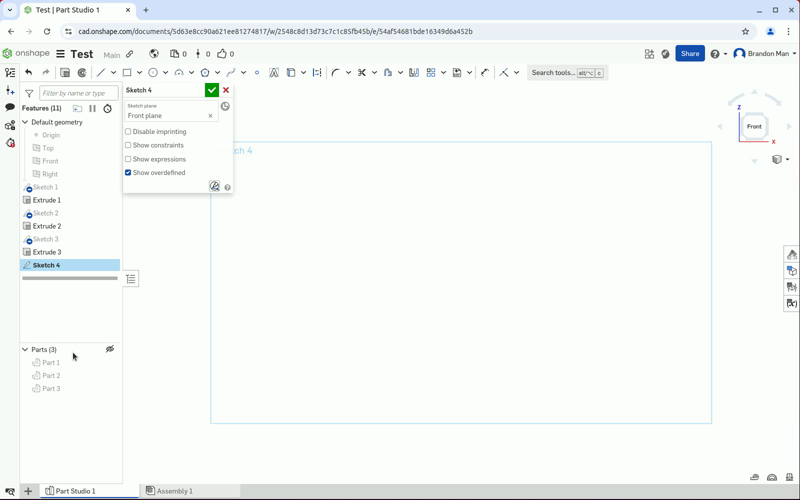
key(l)
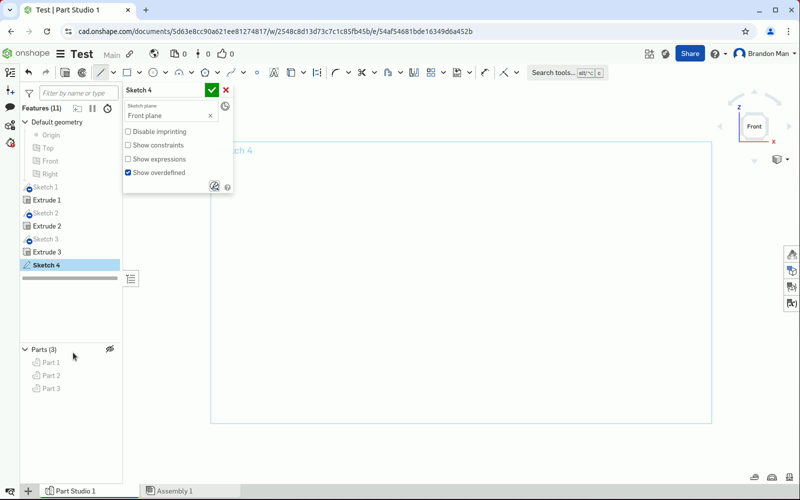
key_down(shift)
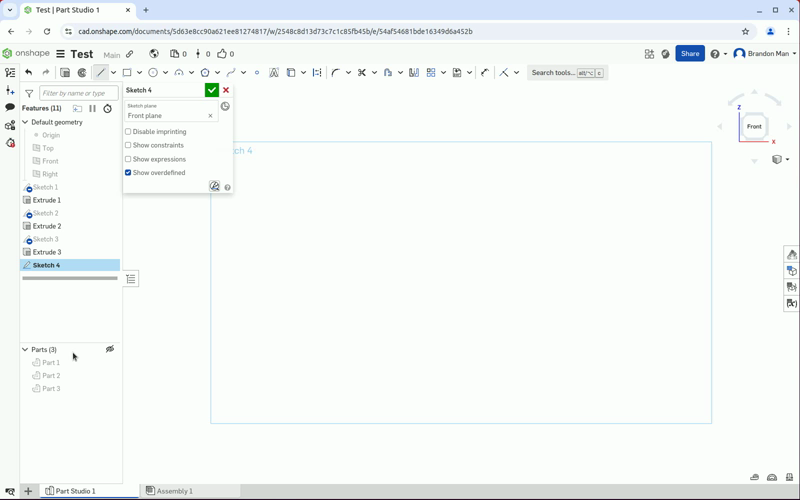
mouse_move(396, 218)
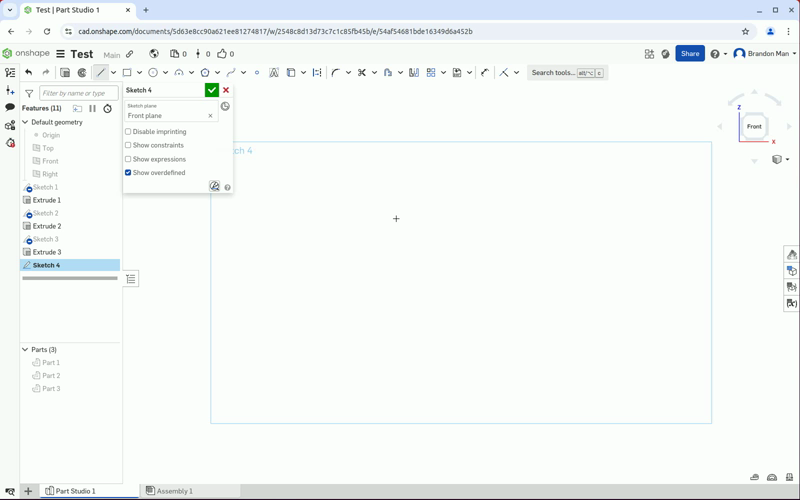
click(396, 218)
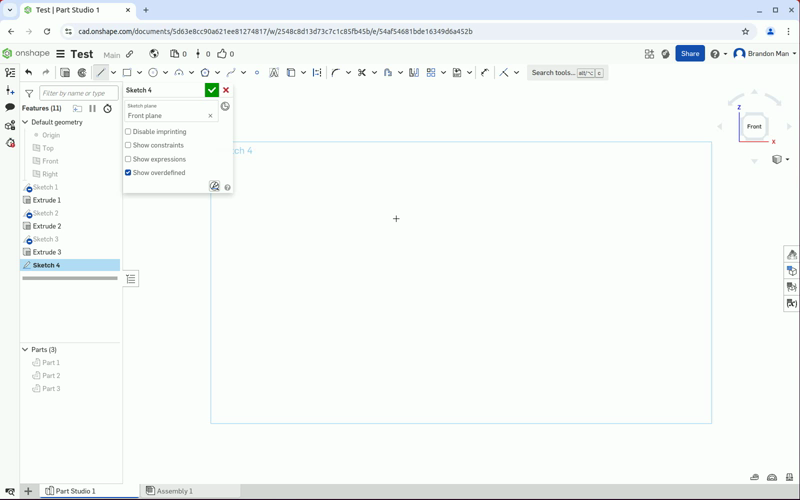
key_up(shift)
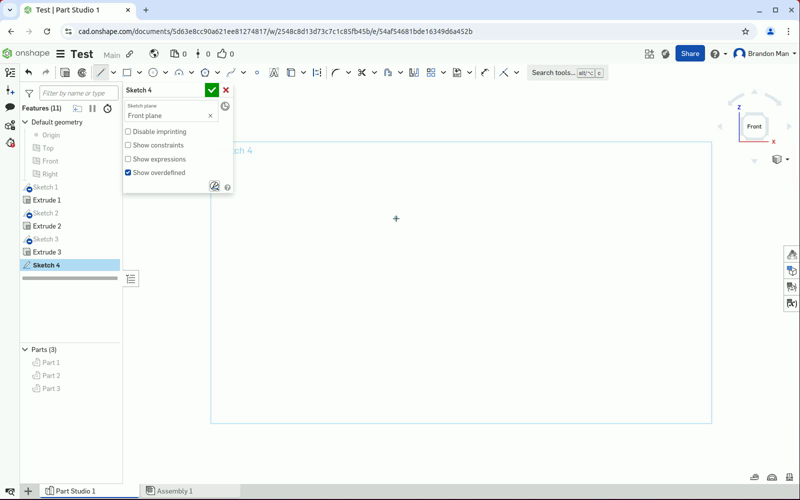
key_down(shift)
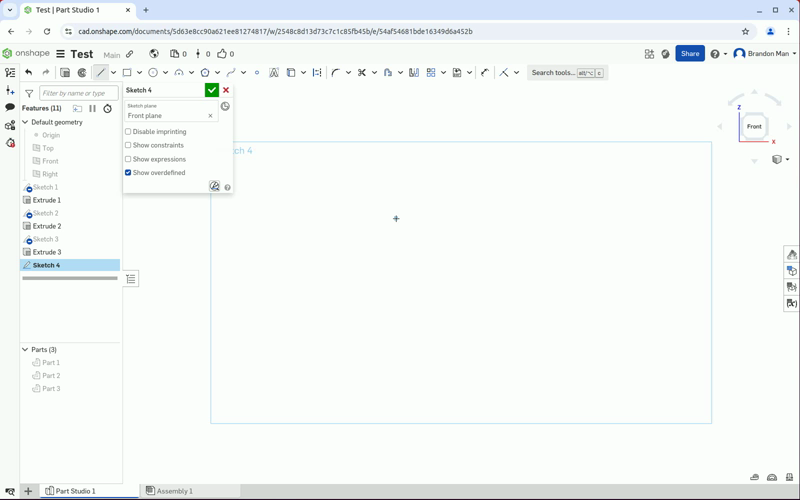
mouse_move(435, 296)
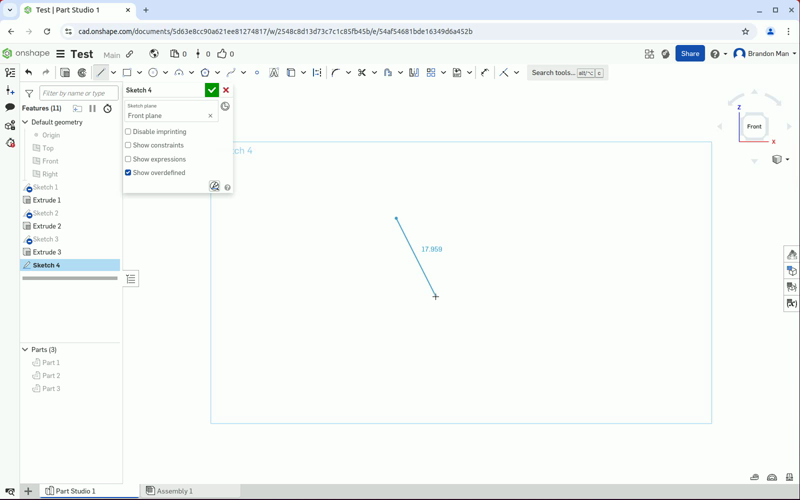
click(435, 296)
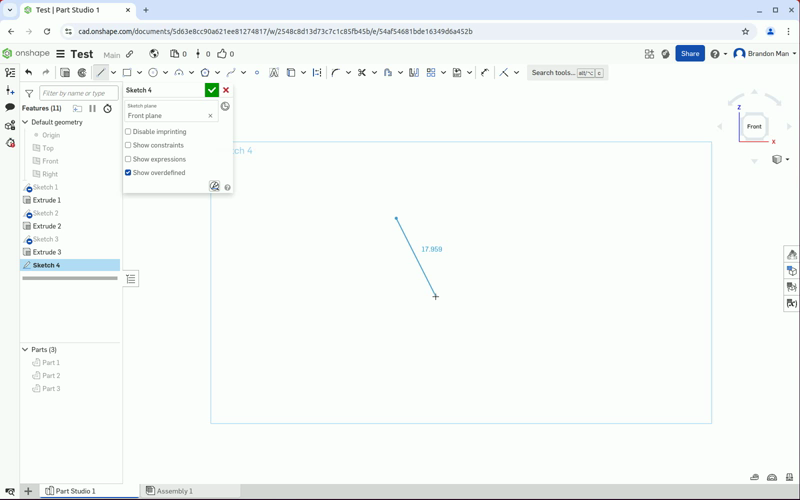
key_up(shift)
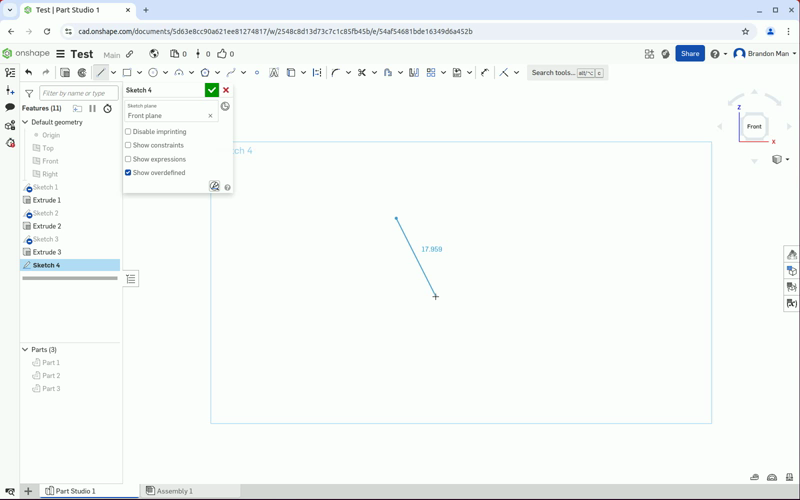
key(esc)
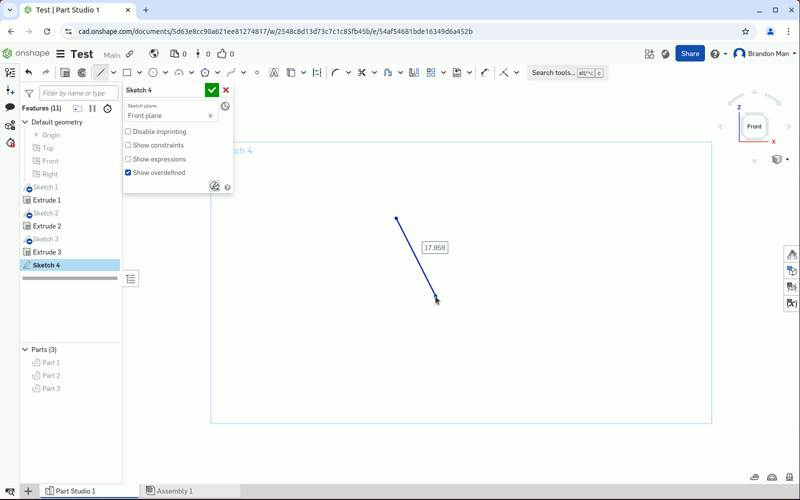
key(a)
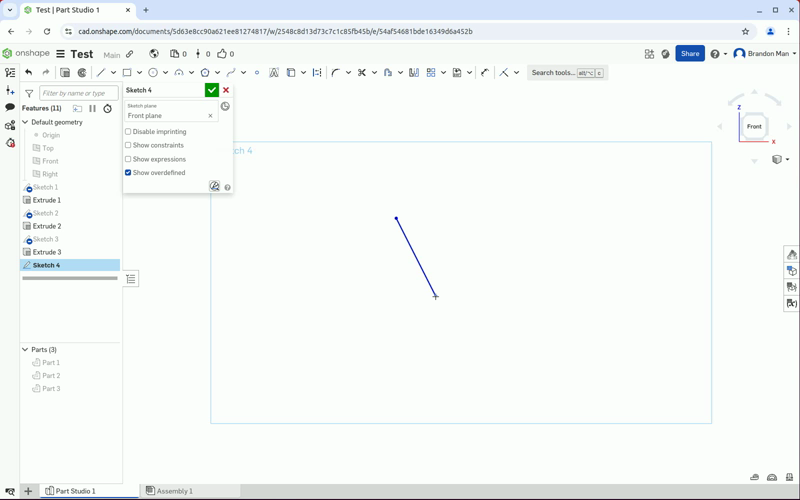
mouse_move(435, 296)
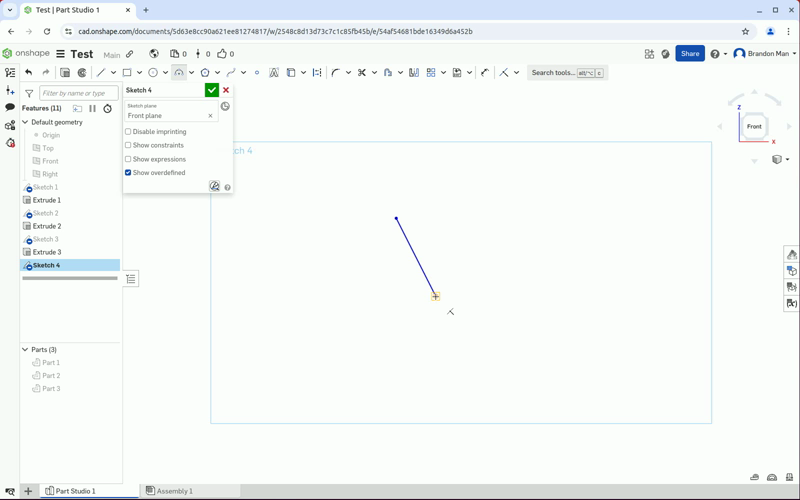
click(435, 296)
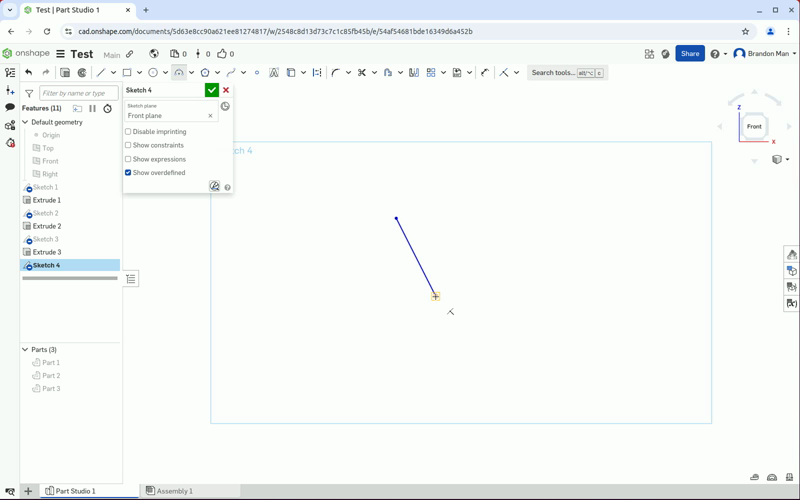
key_down(shift)
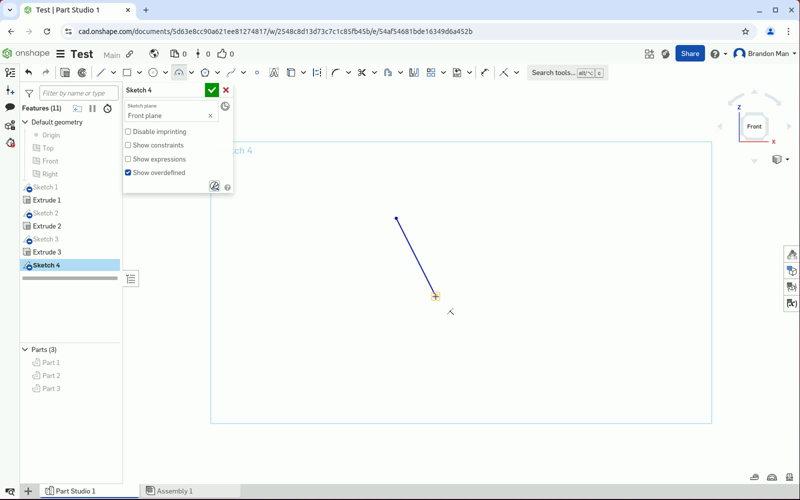
mouse_move(441, 263)
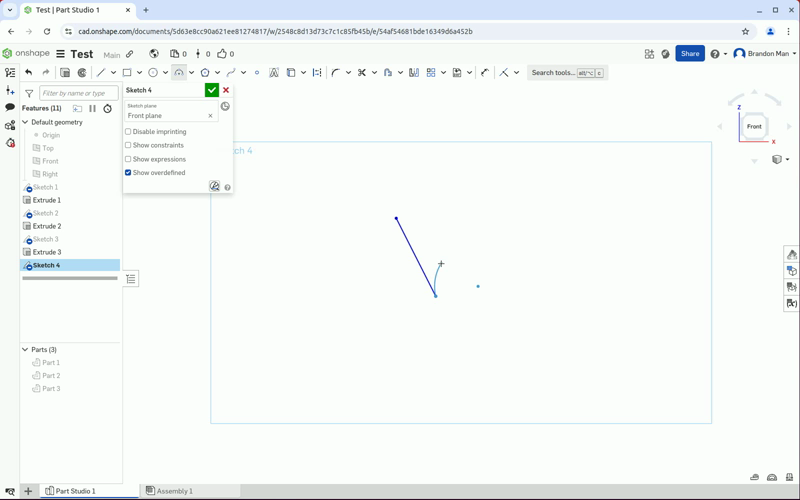
click(441, 263)
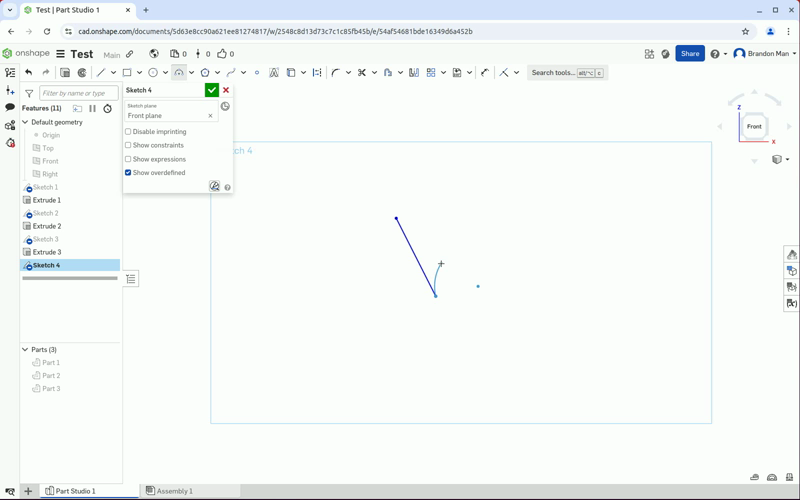
mouse_move(433, 278)
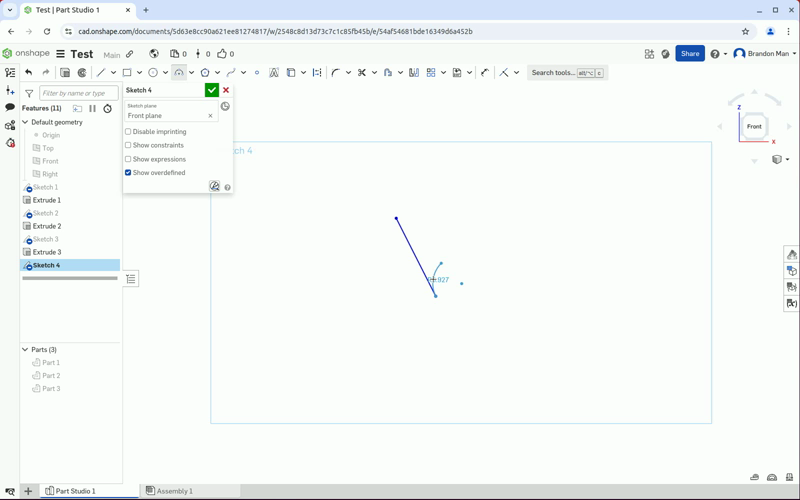
click(433, 278)
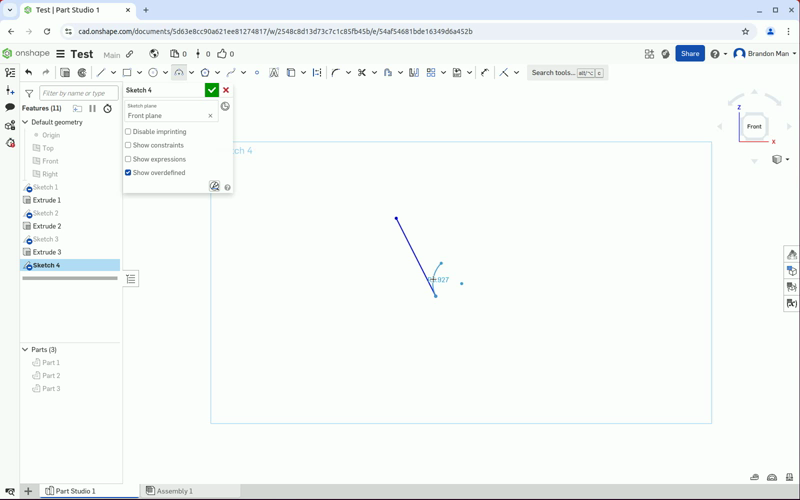
key_up(shift)
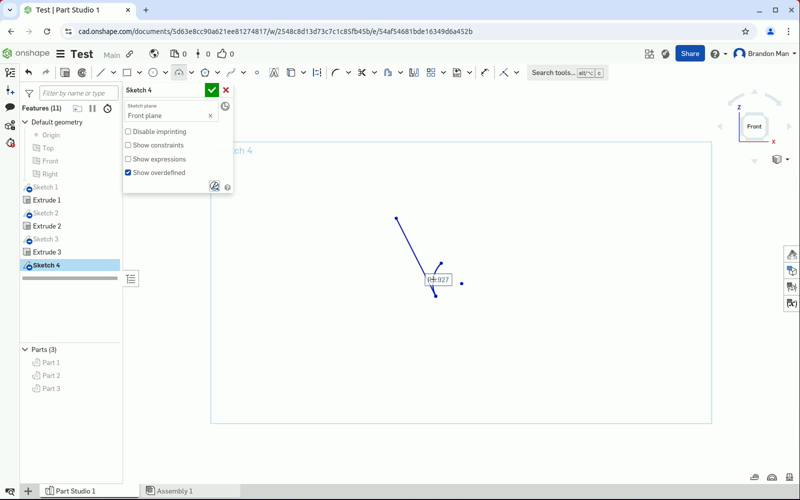
key(esc)
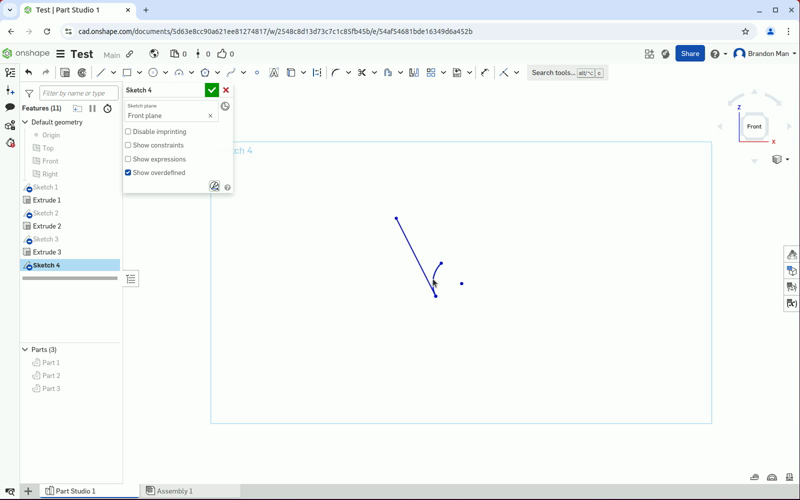
key(l)
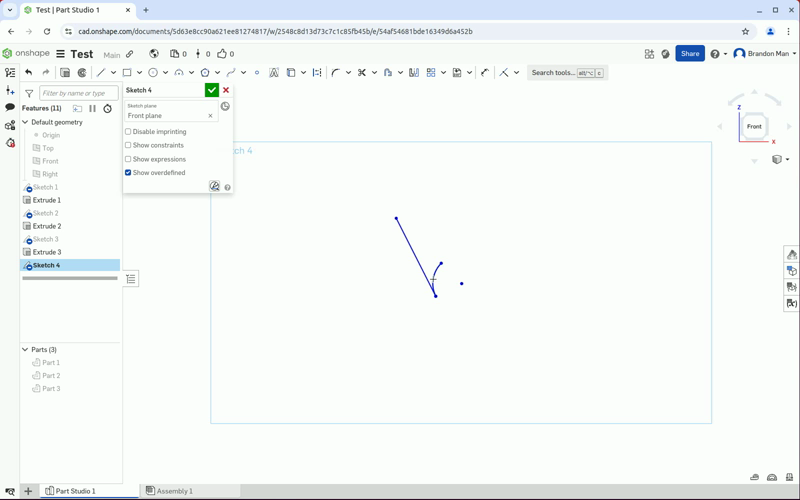
mouse_move(441, 263)
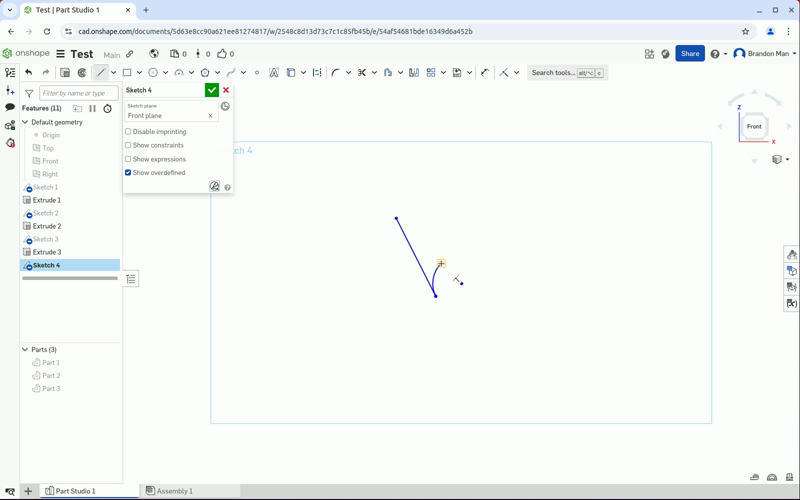
click(441, 263)
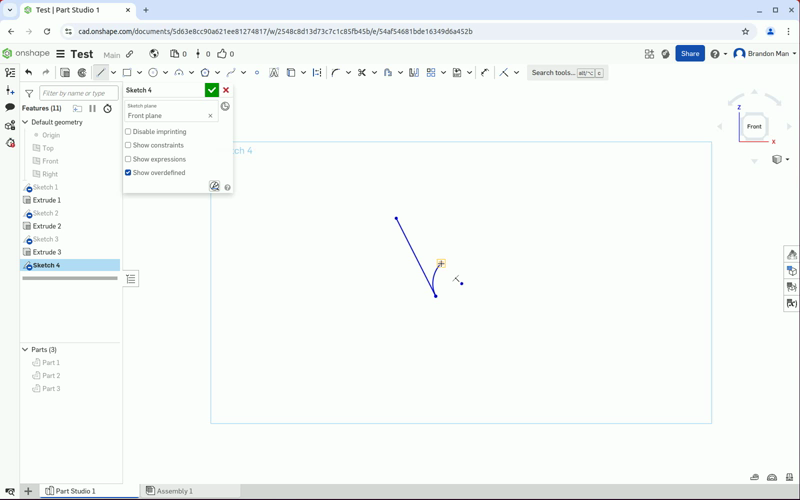
key_down(shift)
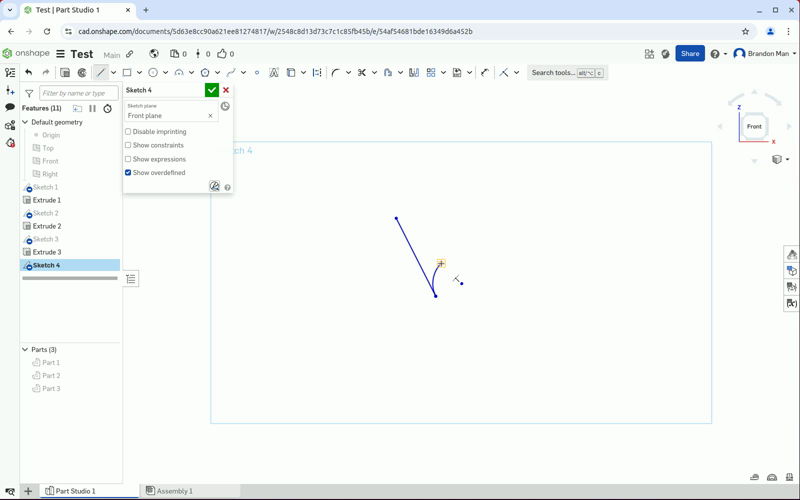
mouse_move(396, 218)
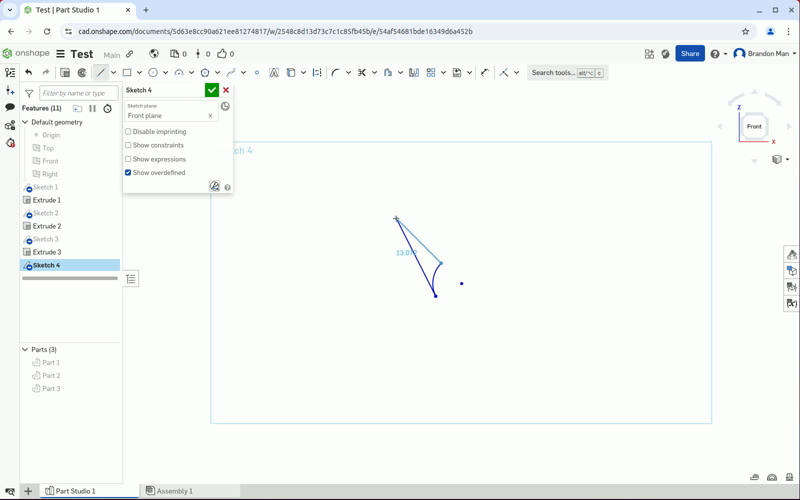
key_up(shift)
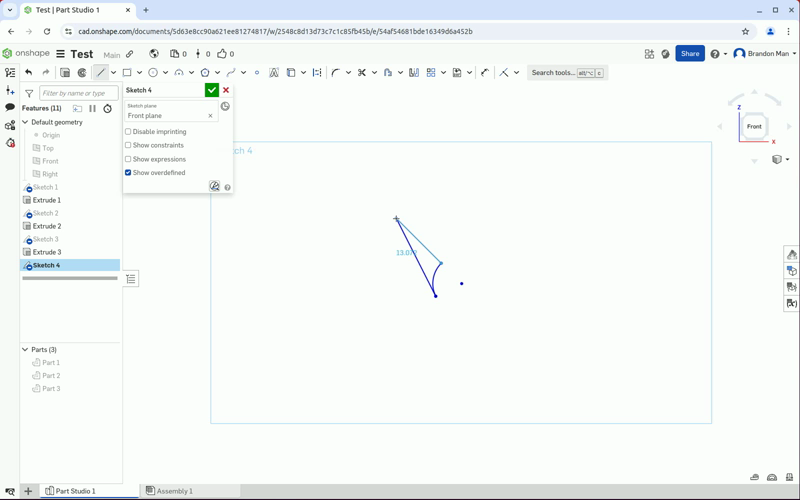
click(396, 218)
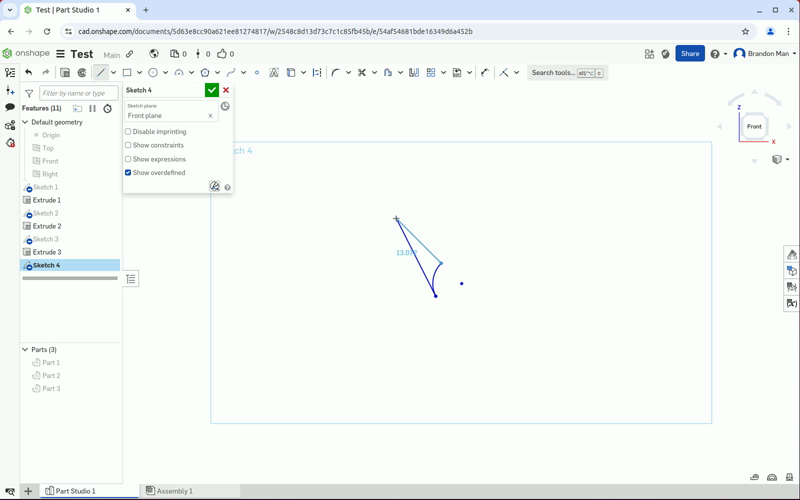
key(esc)
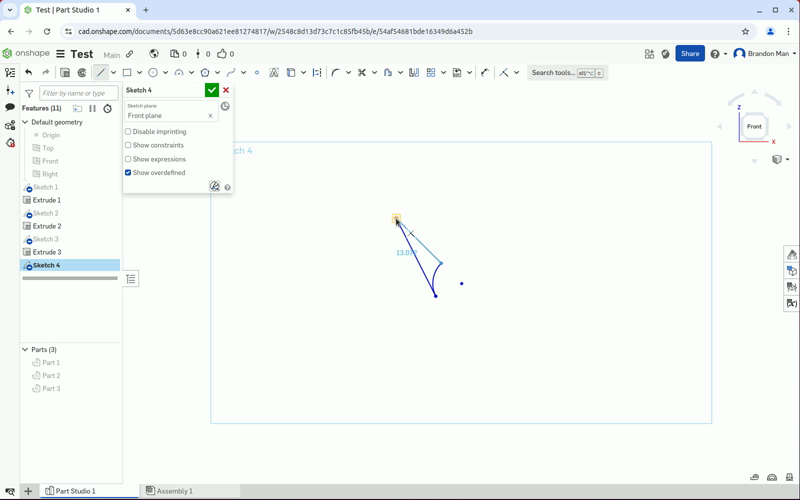
mouse_move(425, 264)
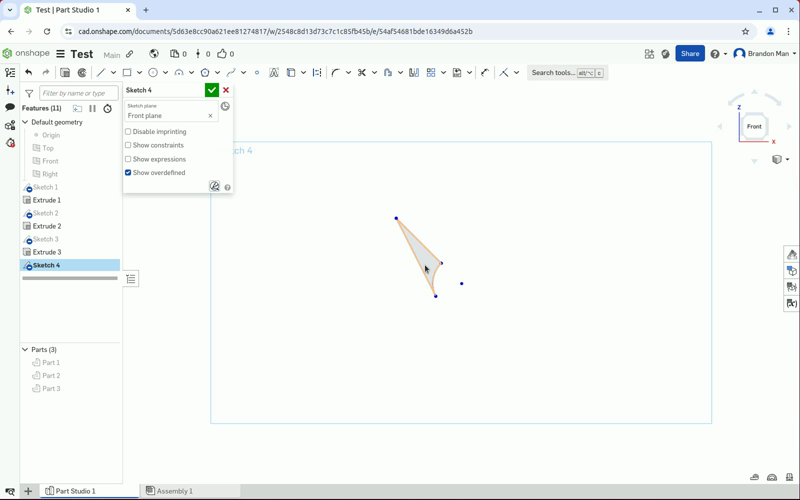
scroll(6)
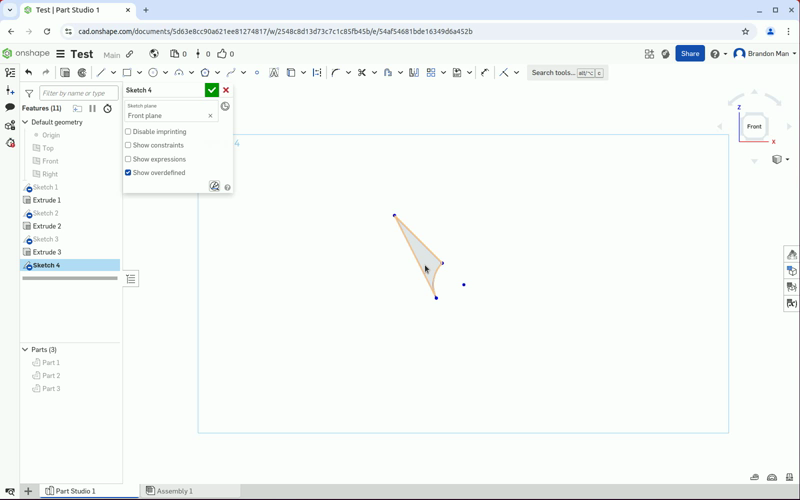
scroll(6)
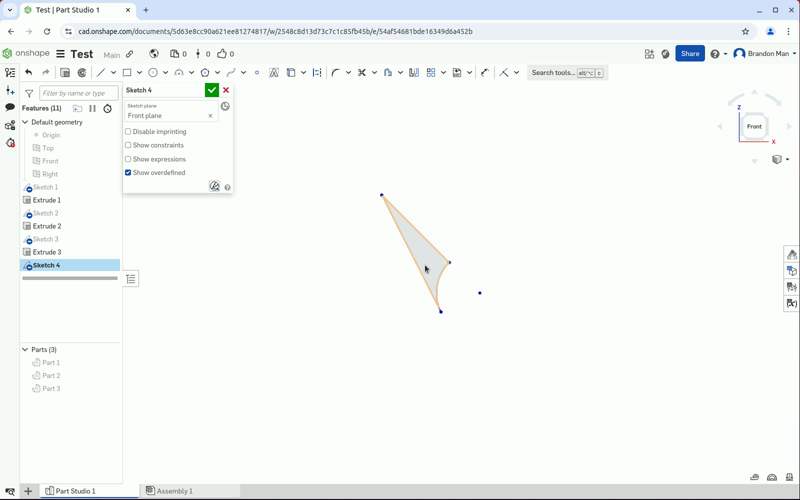
scroll(6)
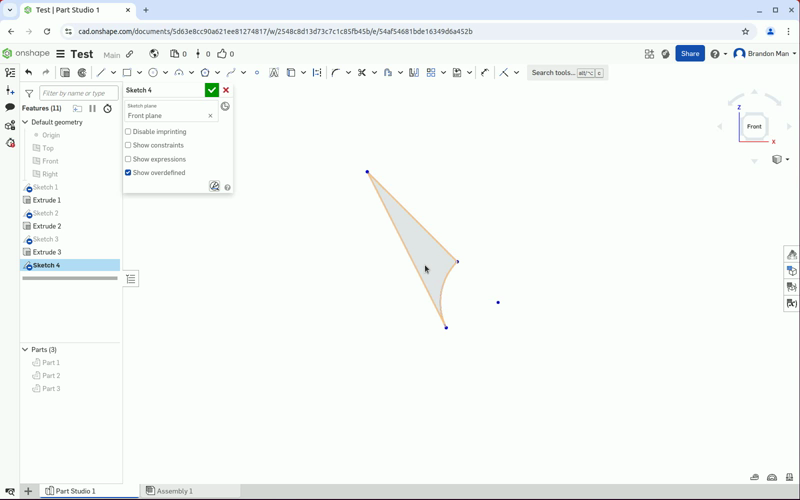
scroll(6)
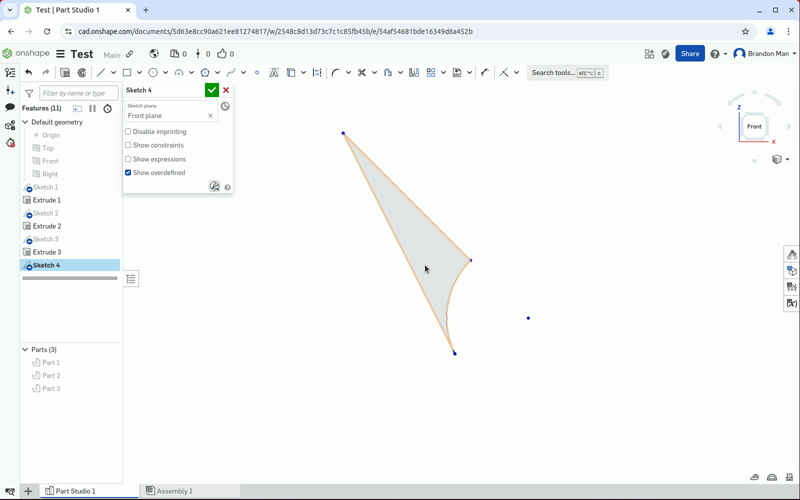
scroll(6)
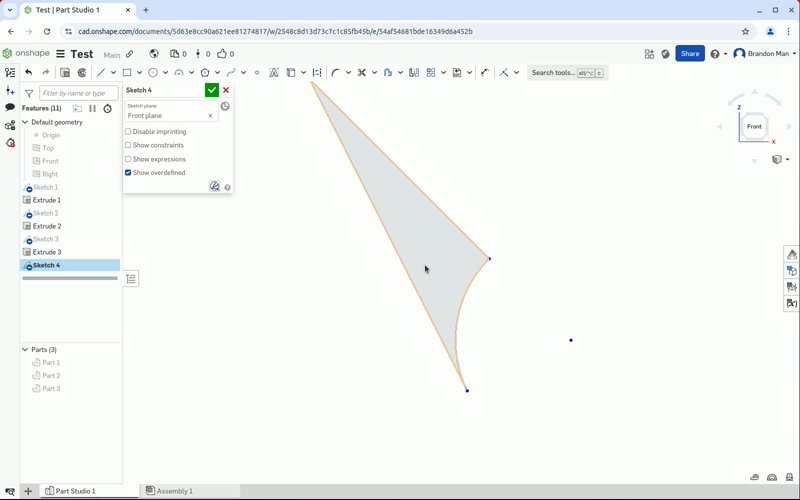
scroll(6)
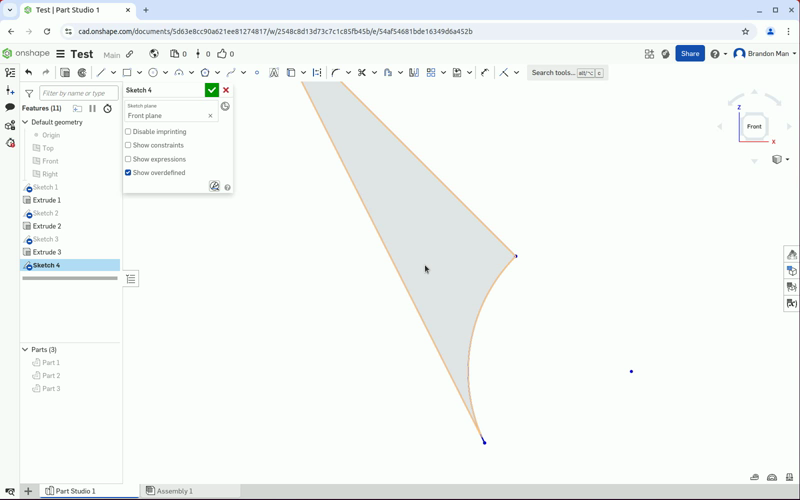
scroll(6)
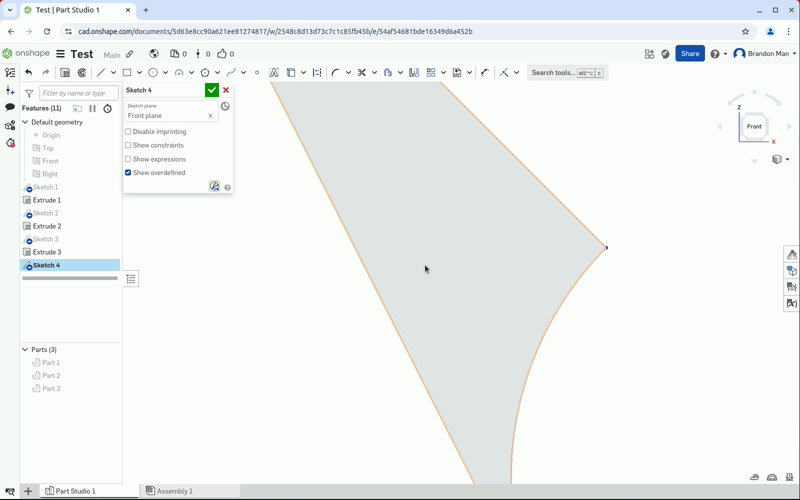
click(425, 264)
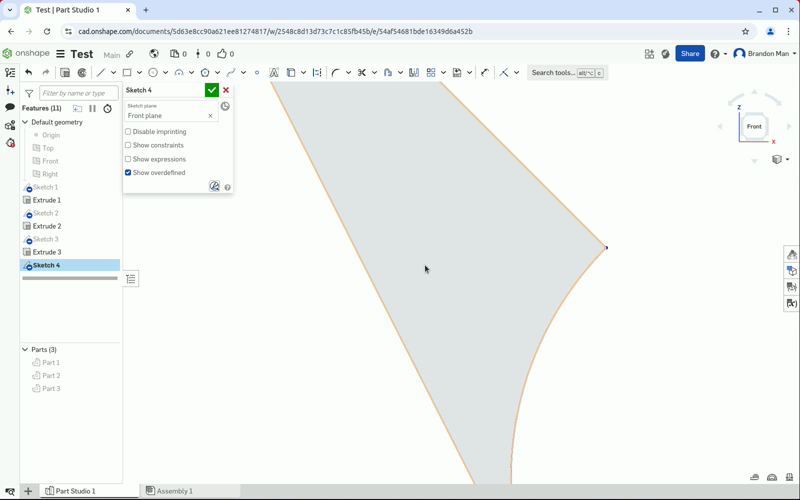
scroll(-6)
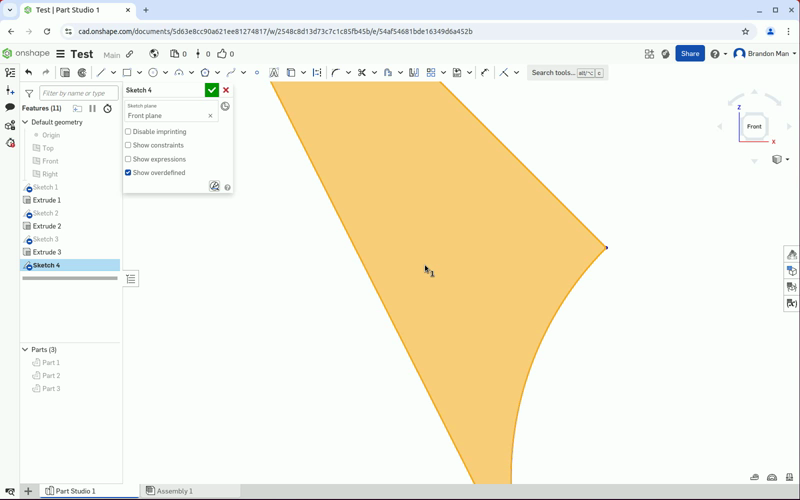
scroll(-6)
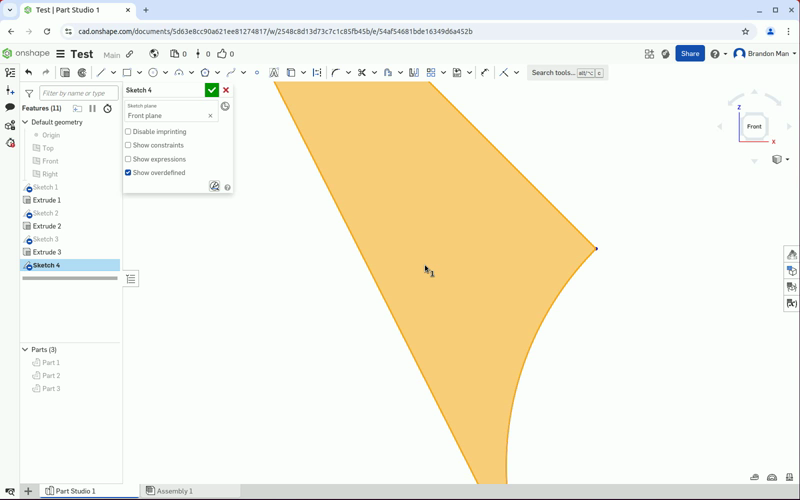
scroll(-6)
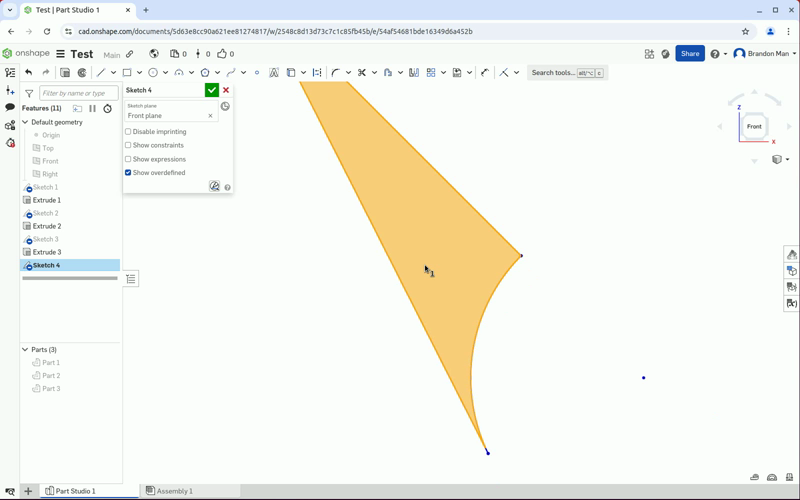
scroll(-6)
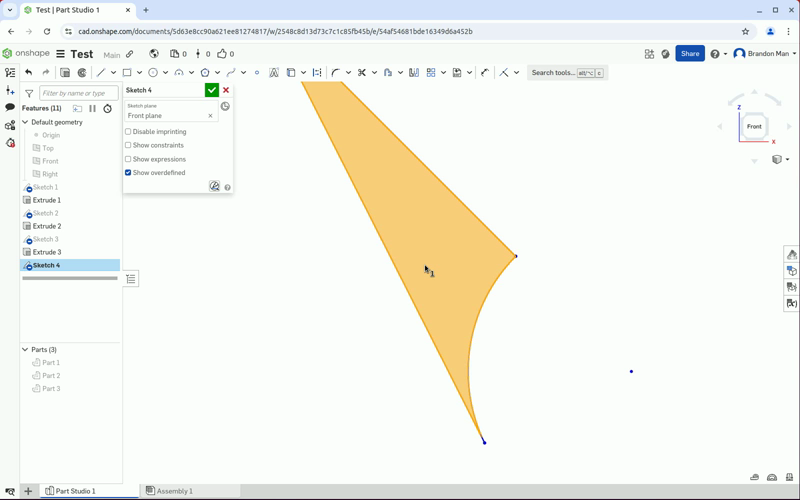
scroll(-6)
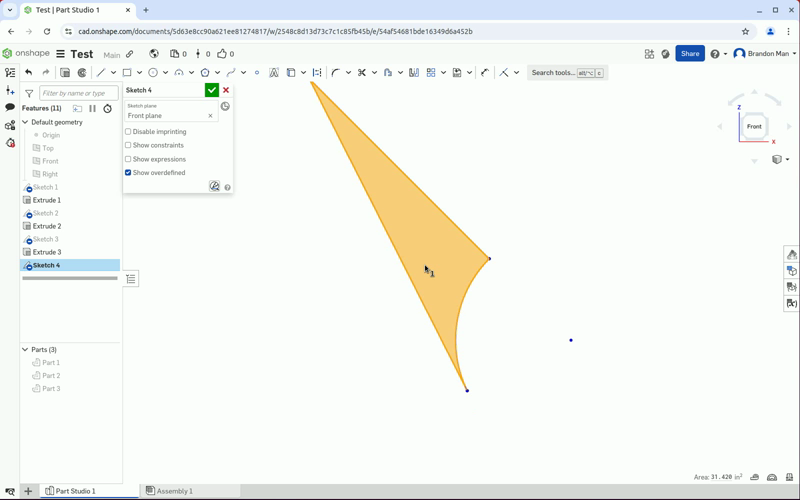
scroll(-6)
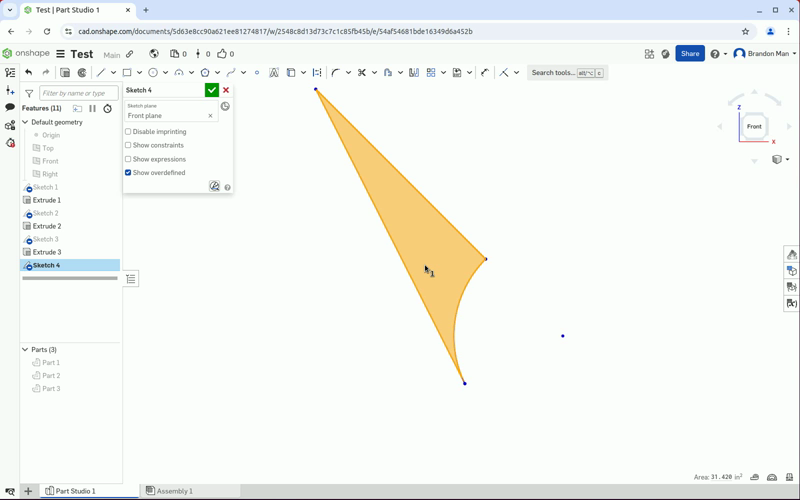
scroll(-6)
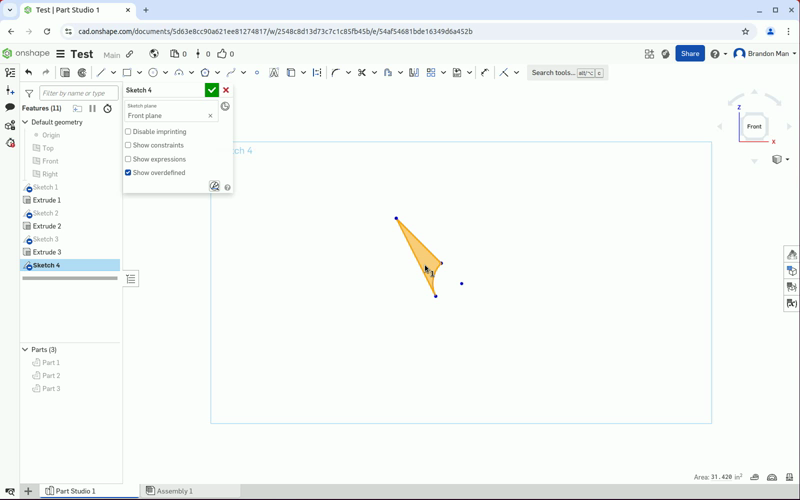
mouse_move(73, 352)
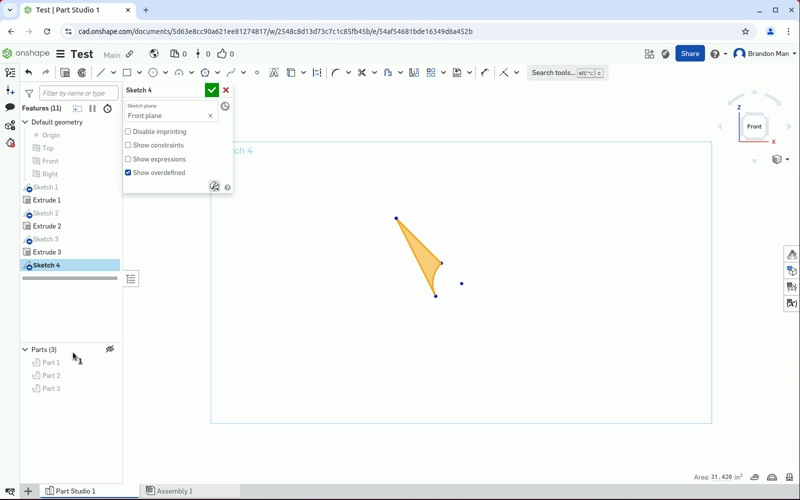
key(shift+y)
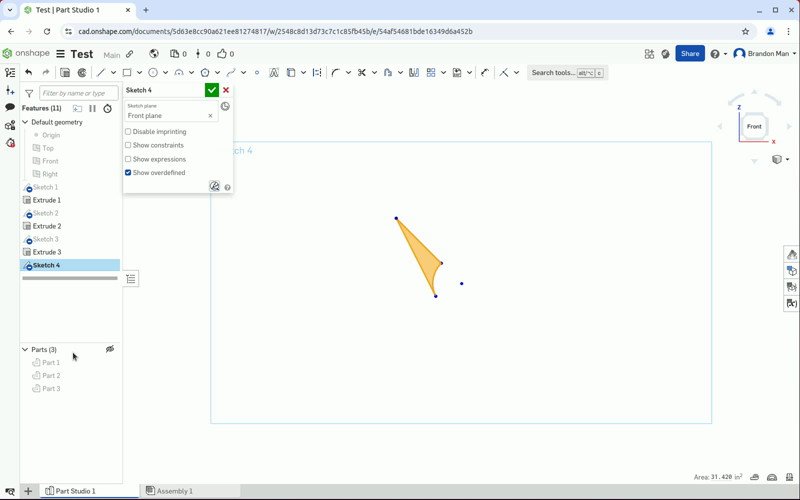
key(shift+e)
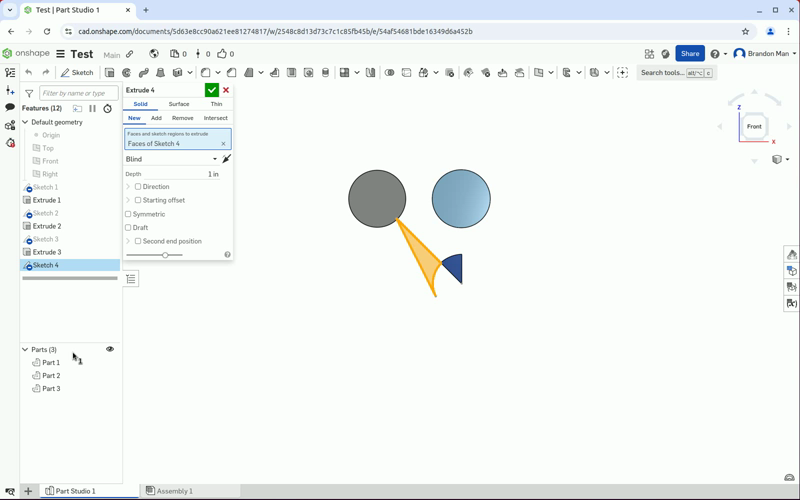
mouse_move(143, 106)
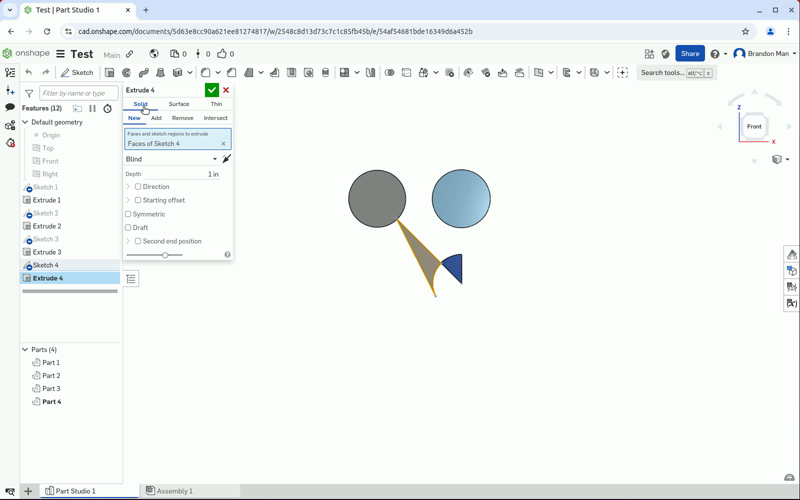
click(143, 106)
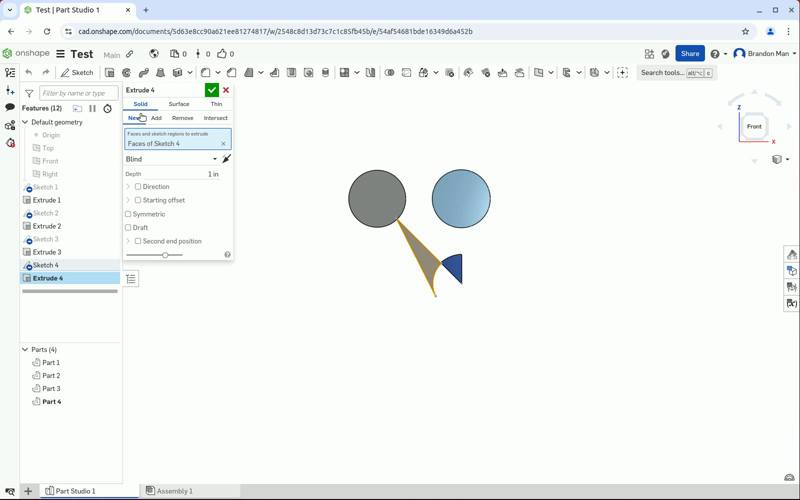
mouse_move(137, 120)
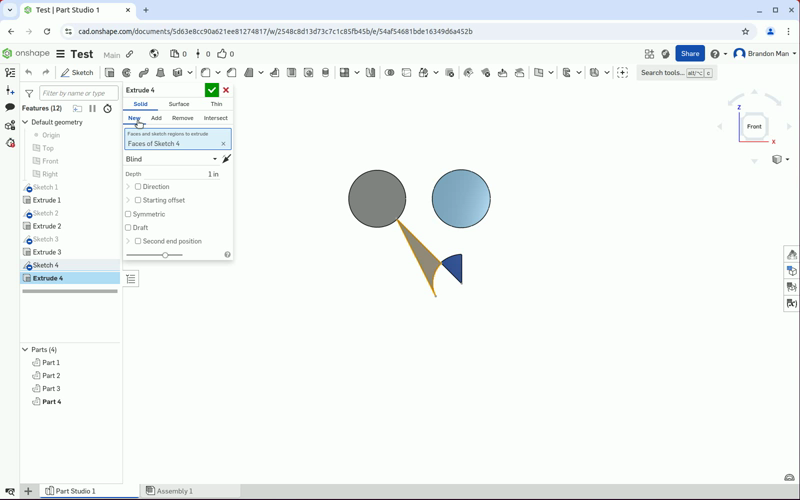
click(137, 120)
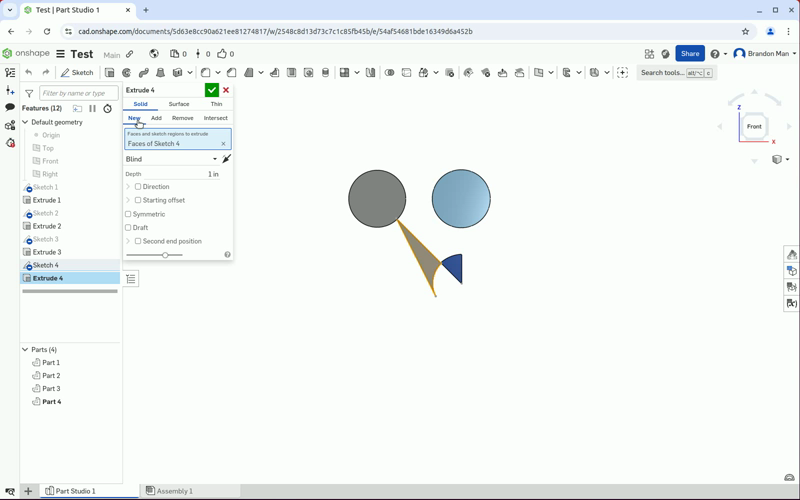
key(tab, 4)
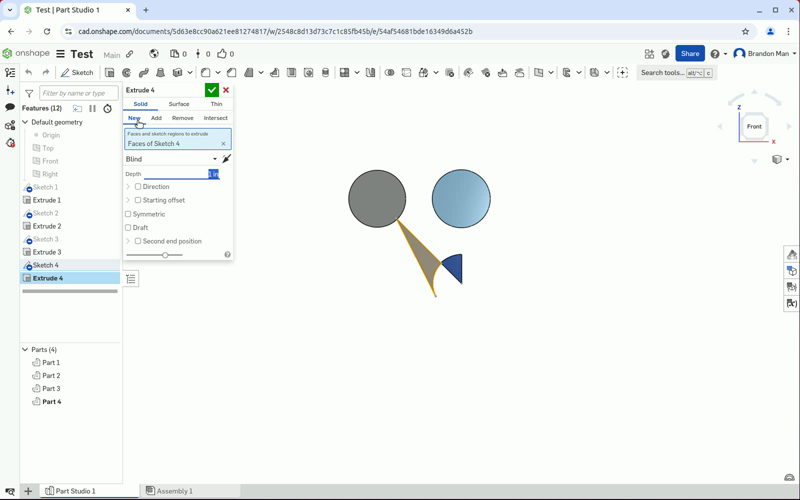
text(5.777)
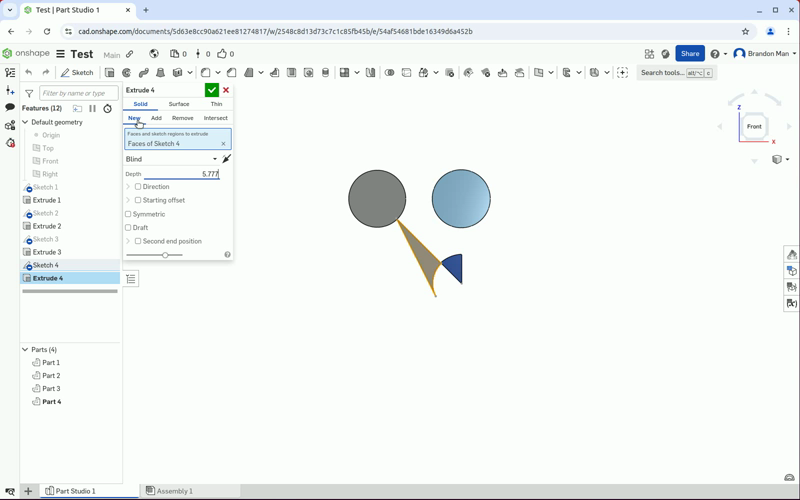
key(enter)
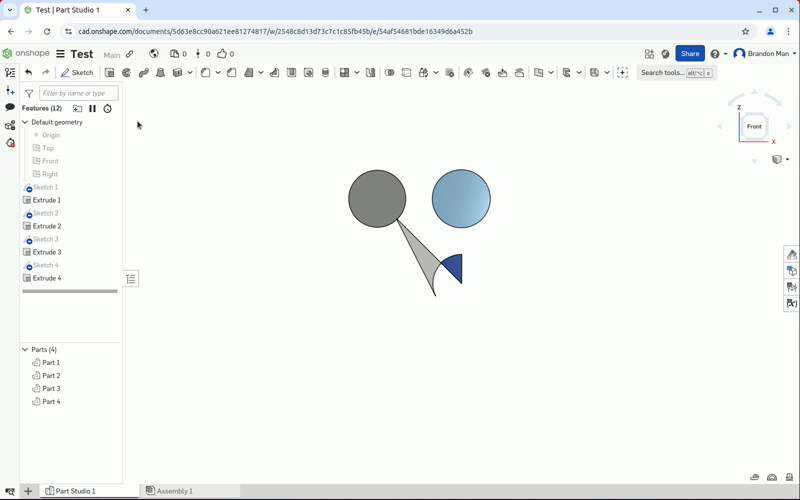
key(shift+h)
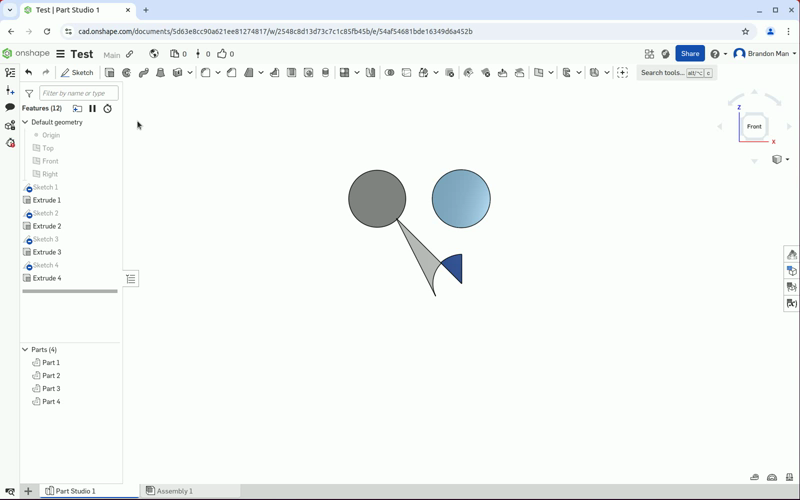
key(shift+h)
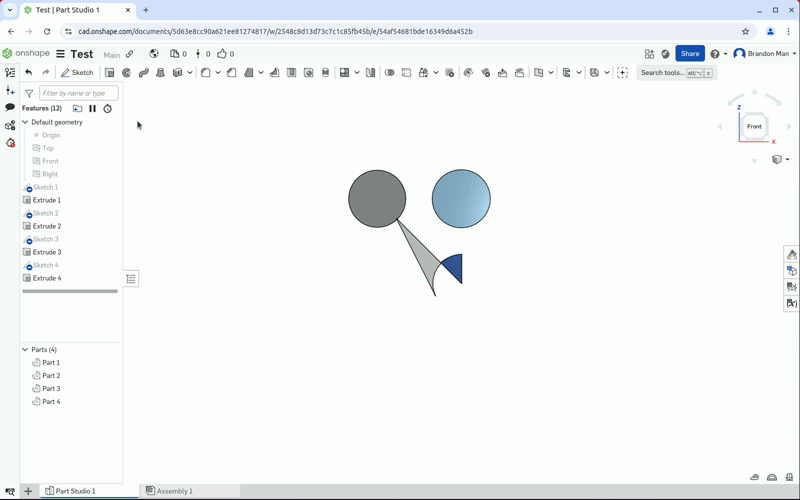
mouse_move(73, 189)
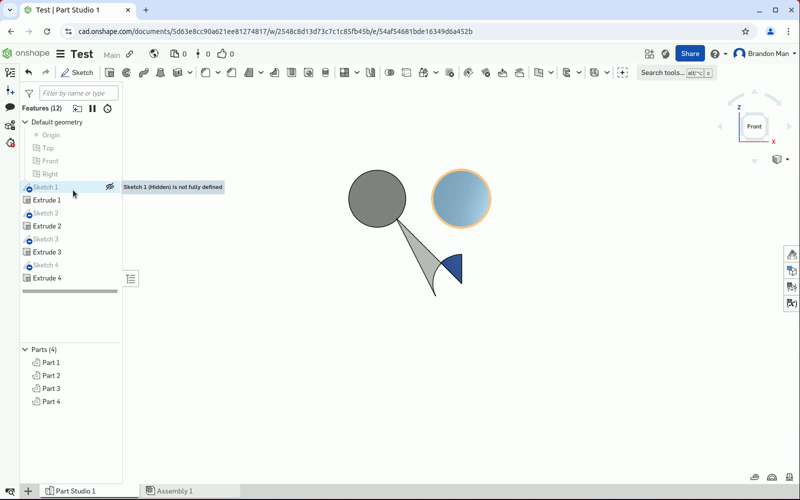
click(73, 189)
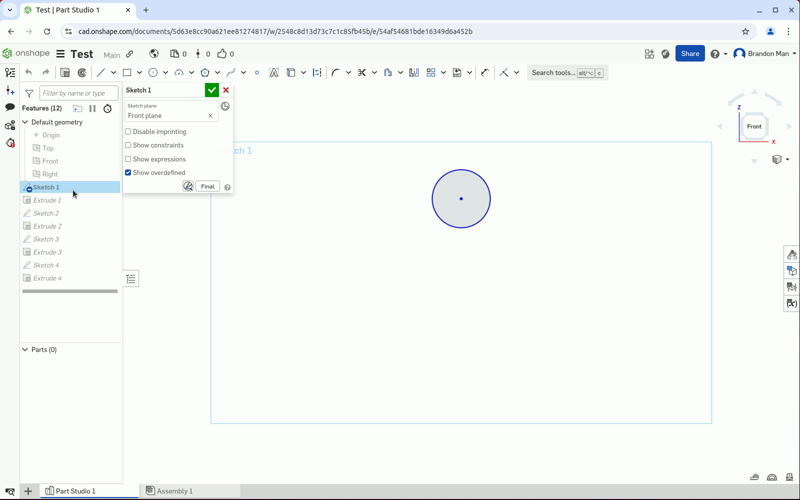
mouse_move(229, 92)
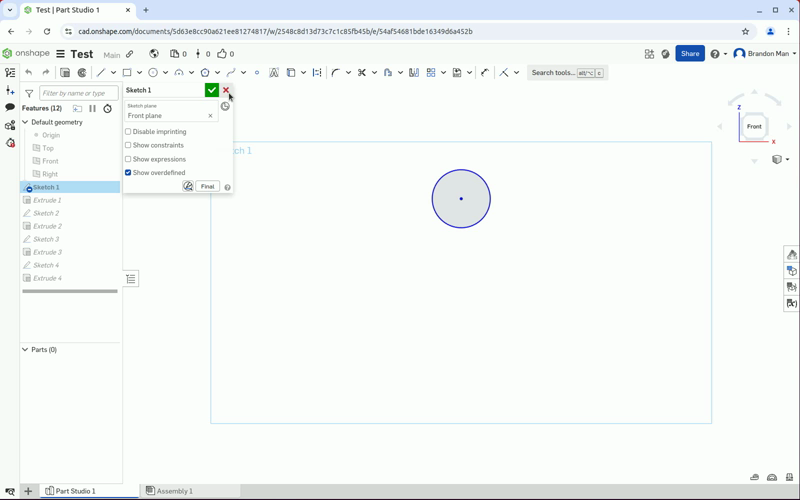
click(229, 92)
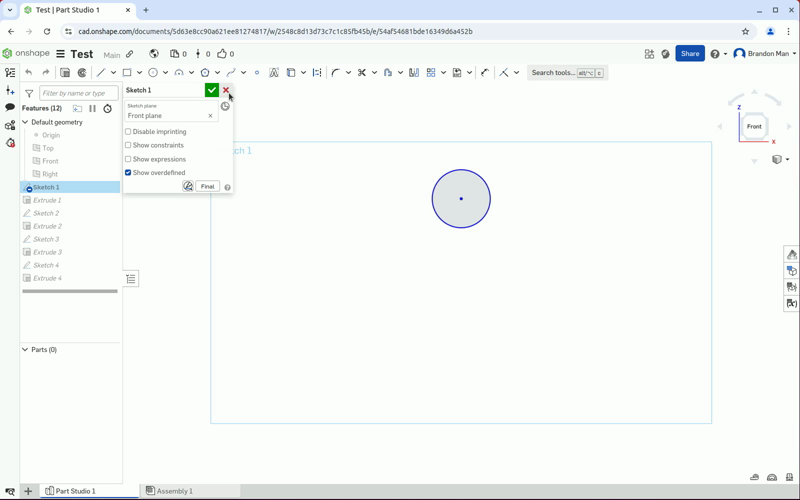
key(shift+s)
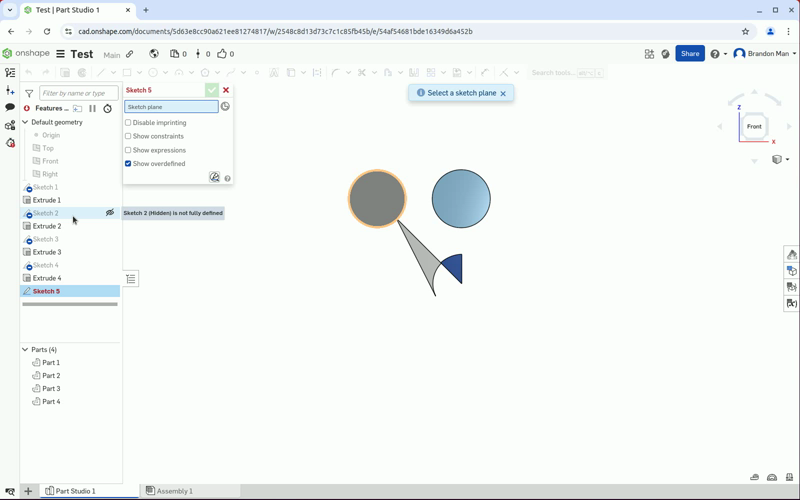
scroll(3)
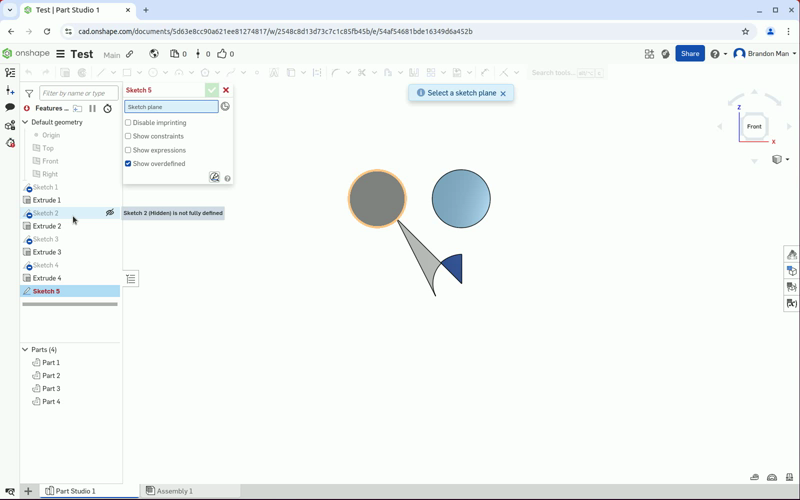
mouse_move(73, 163)
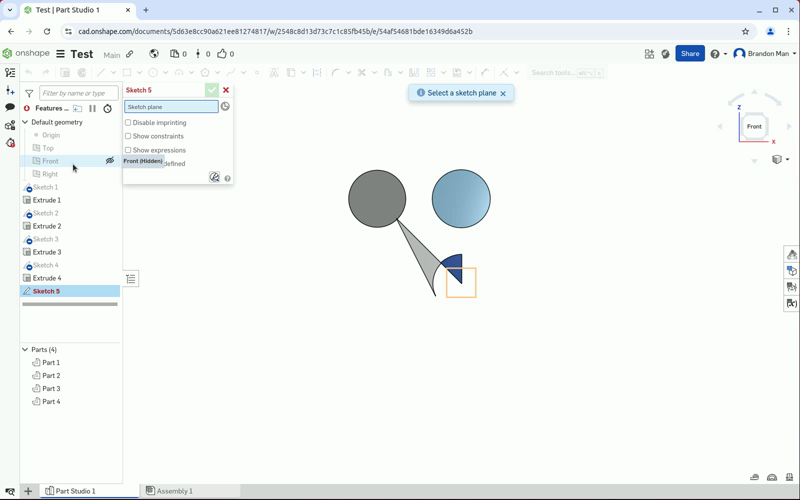
click(73, 163)
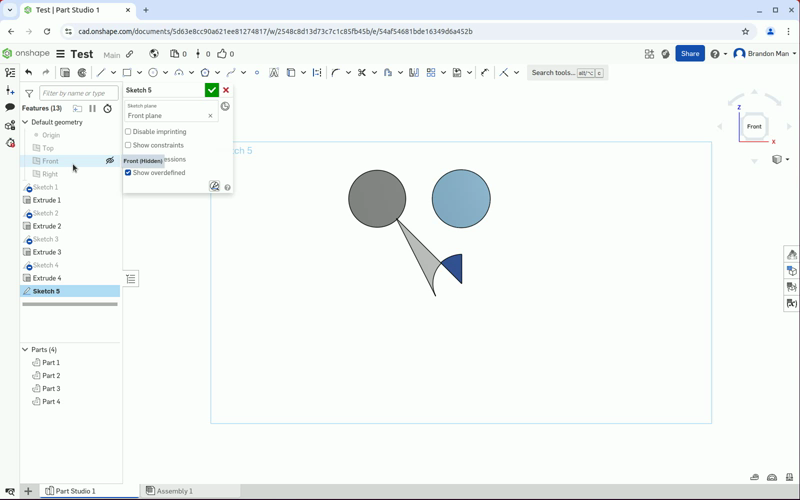
mouse_move(73, 352)
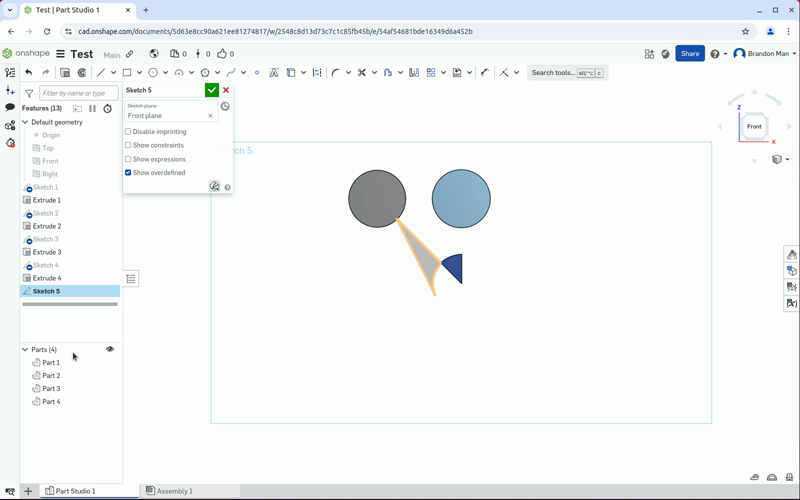
key(y)
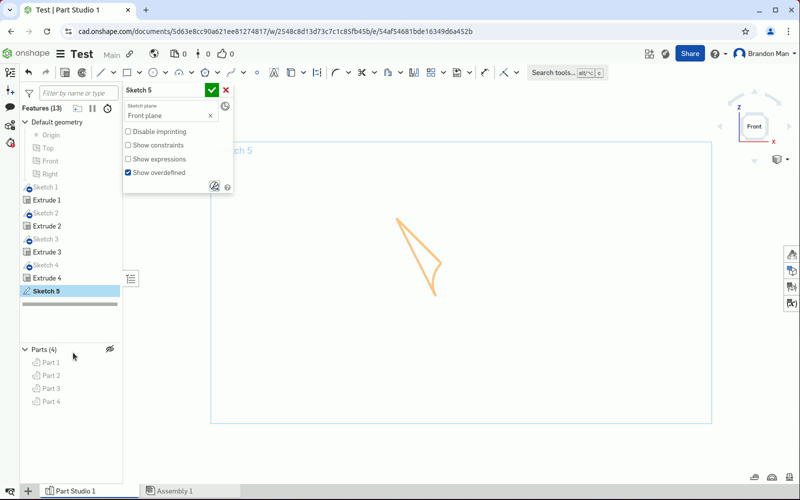
key(a)
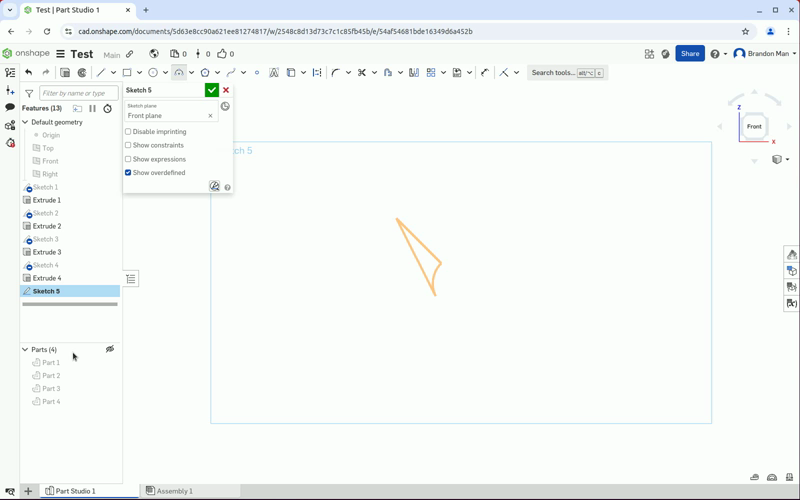
key_down(shift)
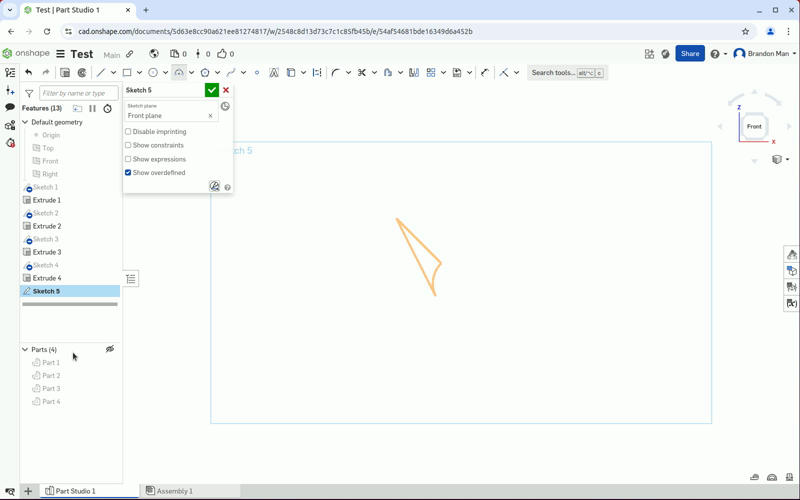
mouse_move(440, 262)
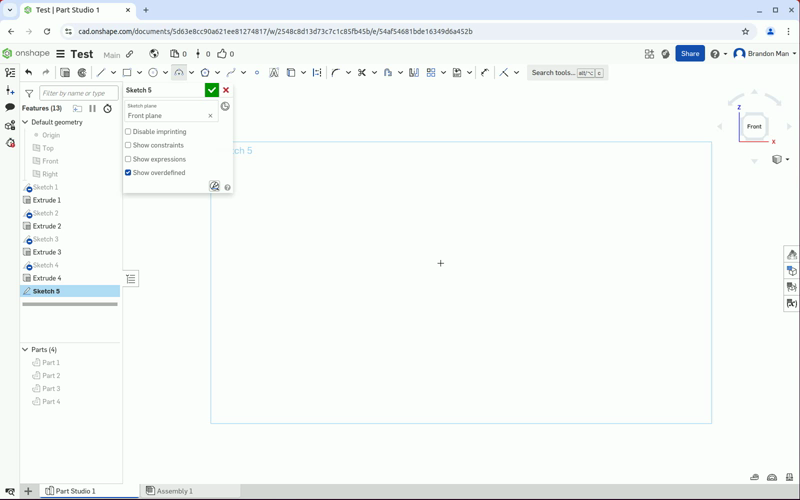
click(440, 262)
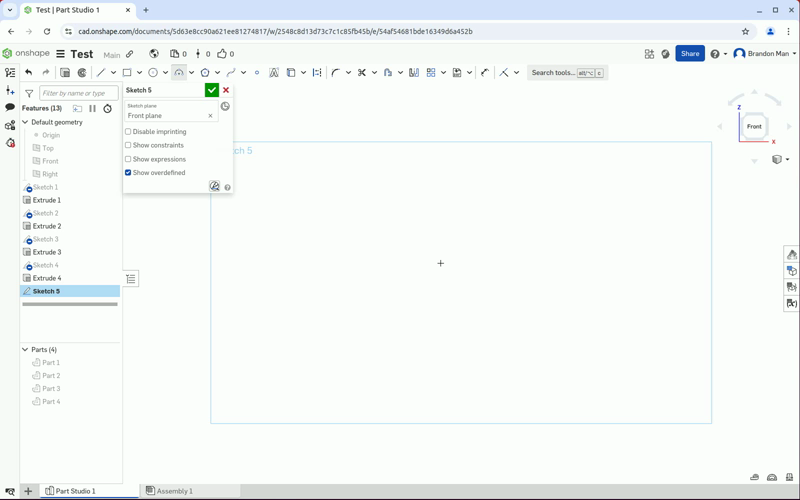
key_up(shift)
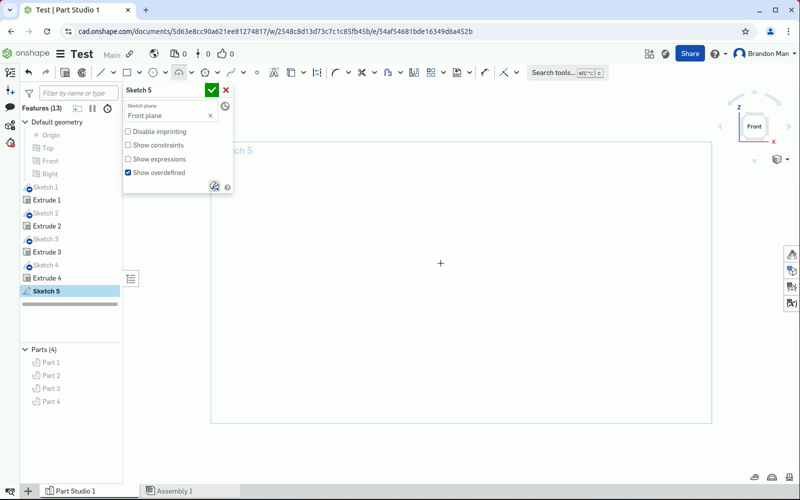
key_down(shift)
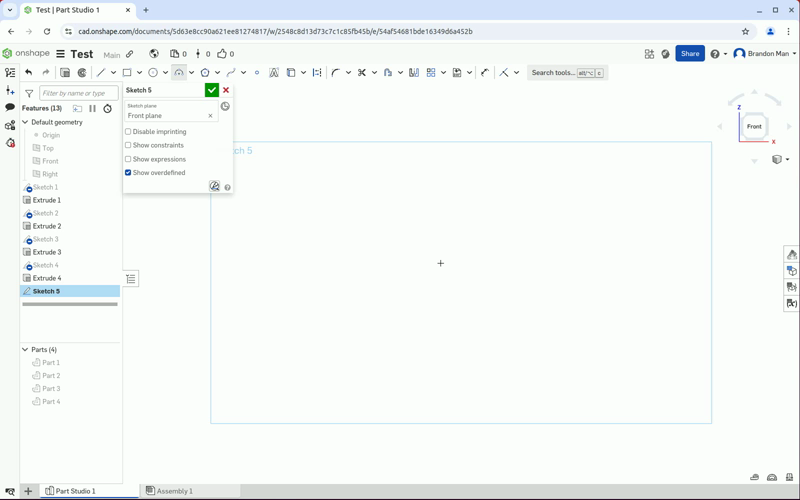
mouse_move(460, 254)
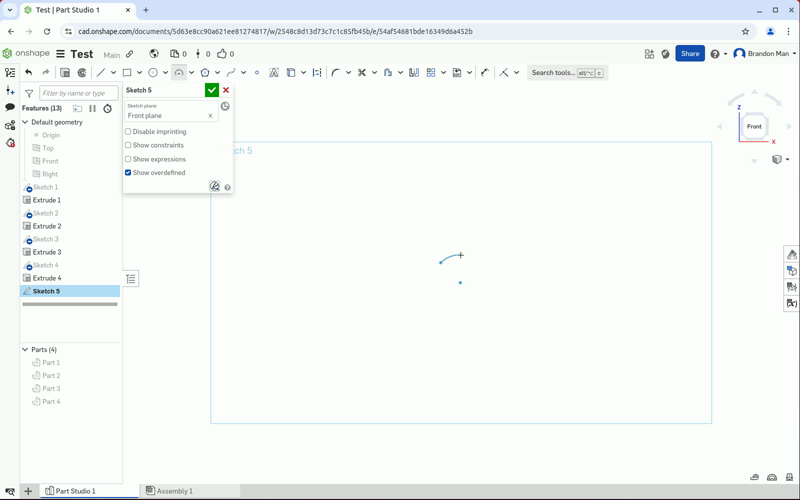
click(460, 254)
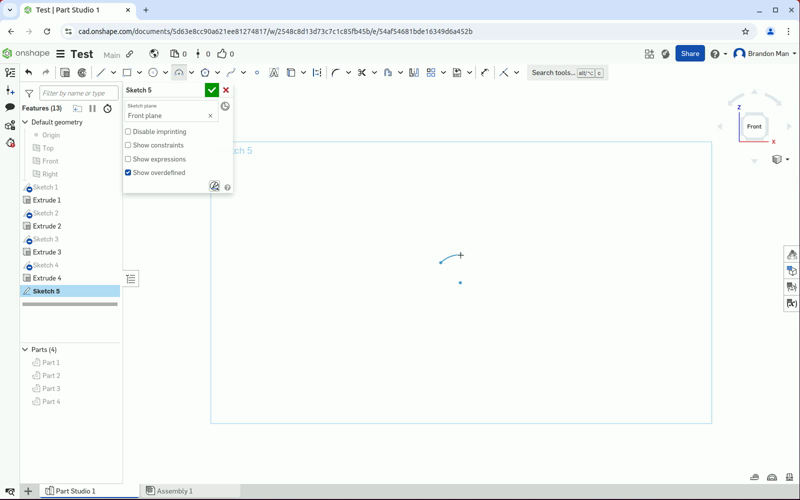
mouse_move(471, 309)
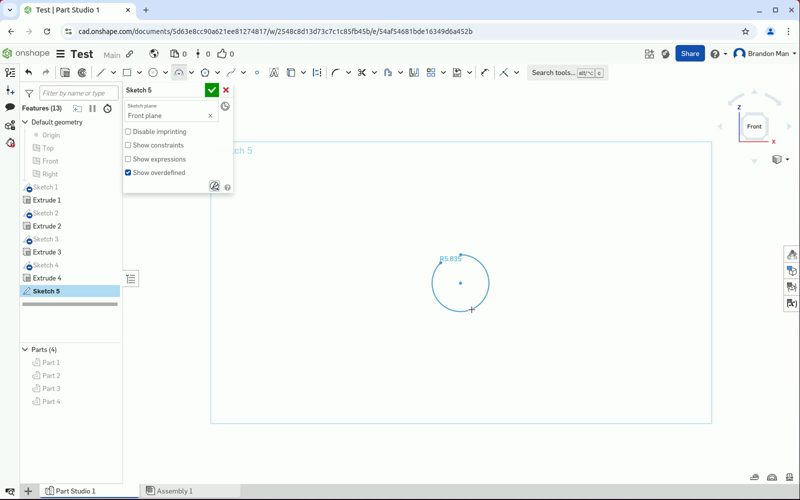
click(471, 309)
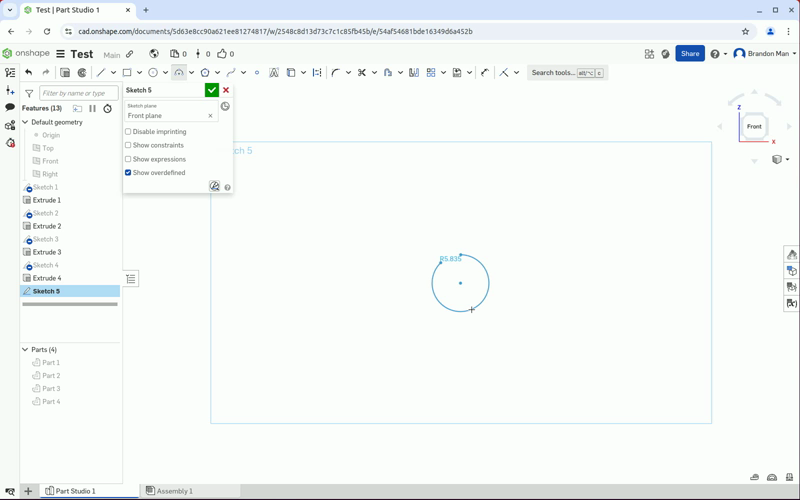
key_up(shift)
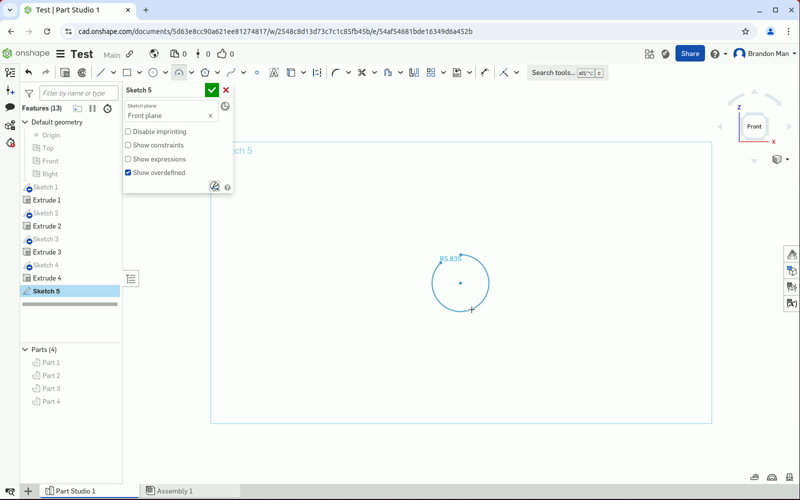
key(esc)
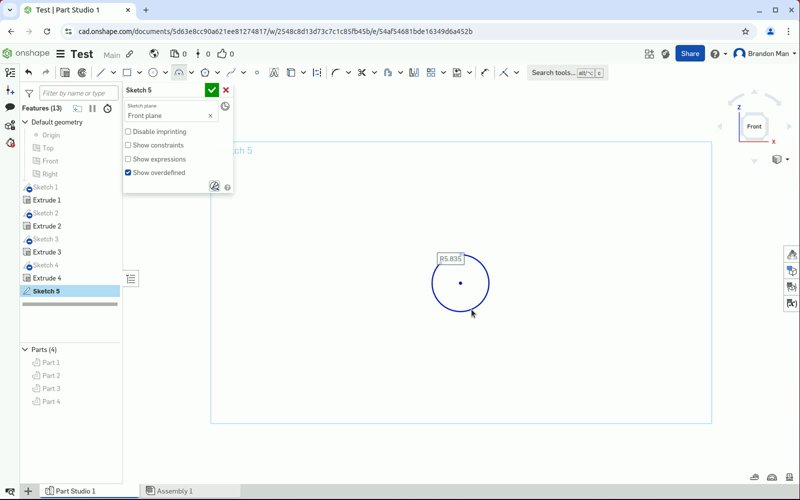
key(l)
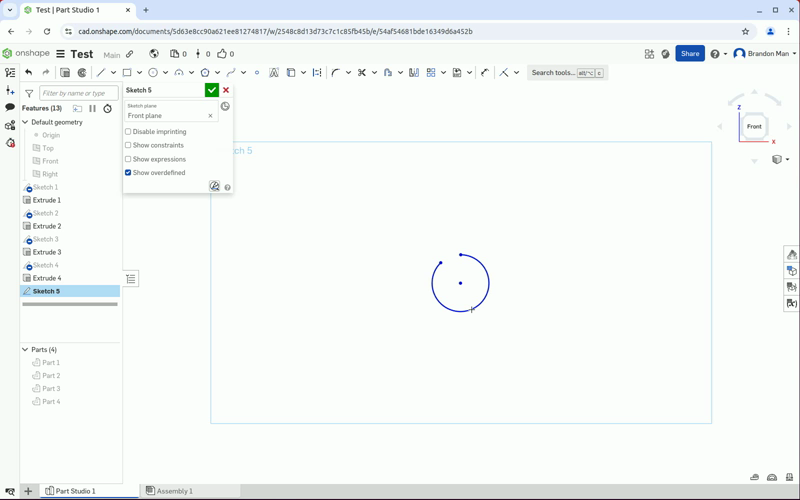
mouse_move(460, 254)
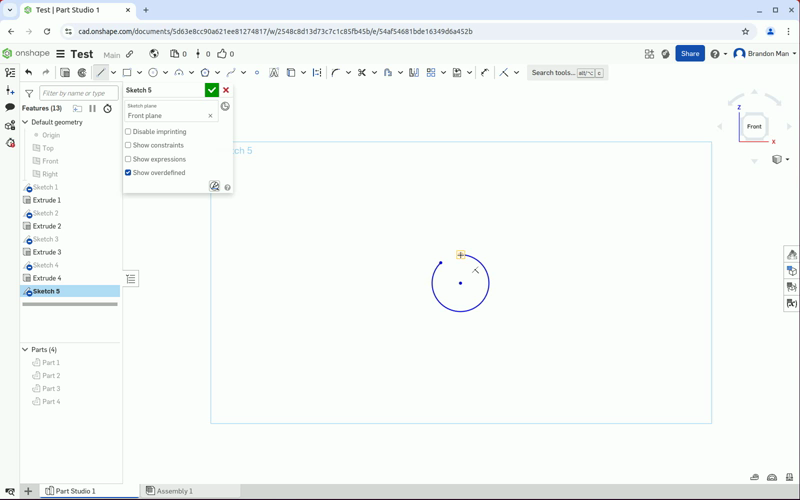
click(460, 254)
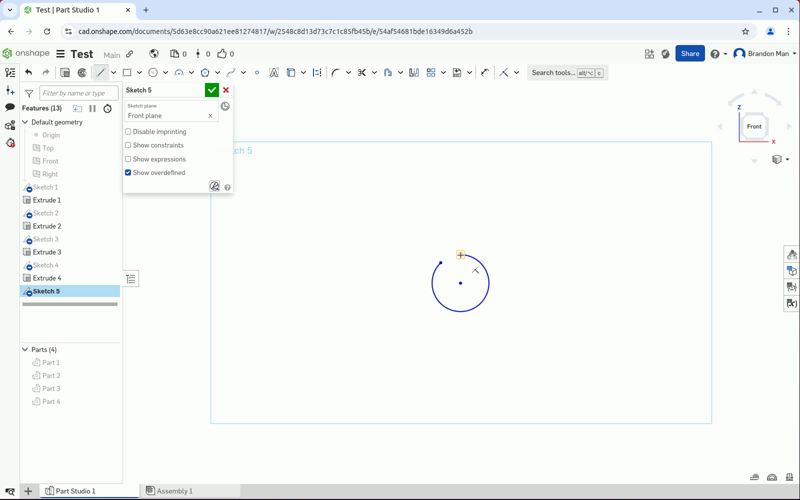
key_down(shift)
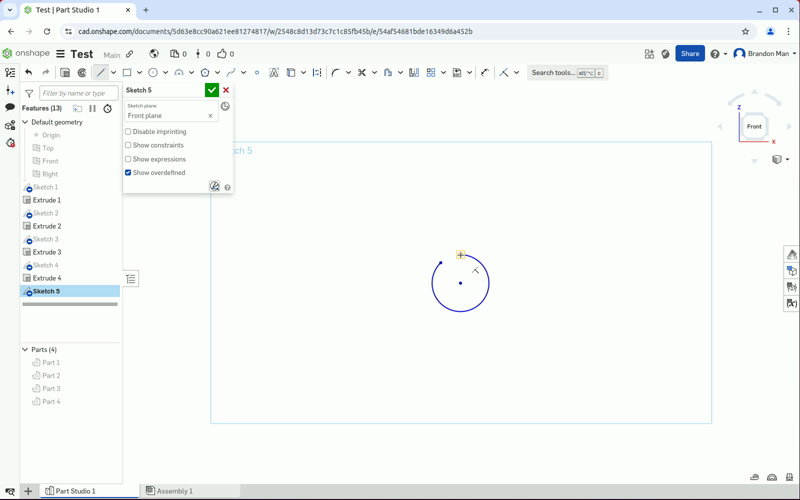
mouse_move(490, 254)
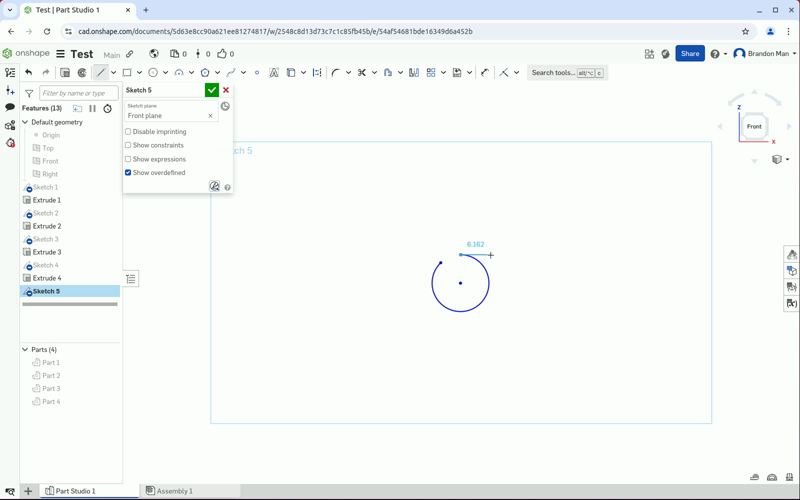
mouse_move(460, 282)
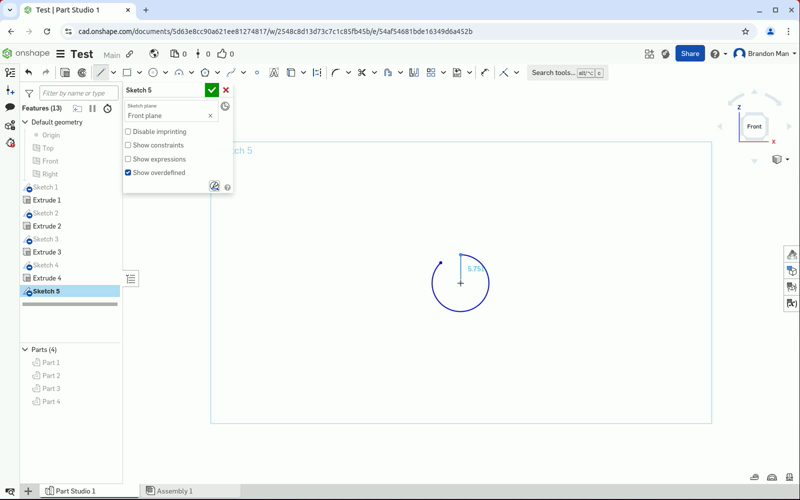
click(460, 282)
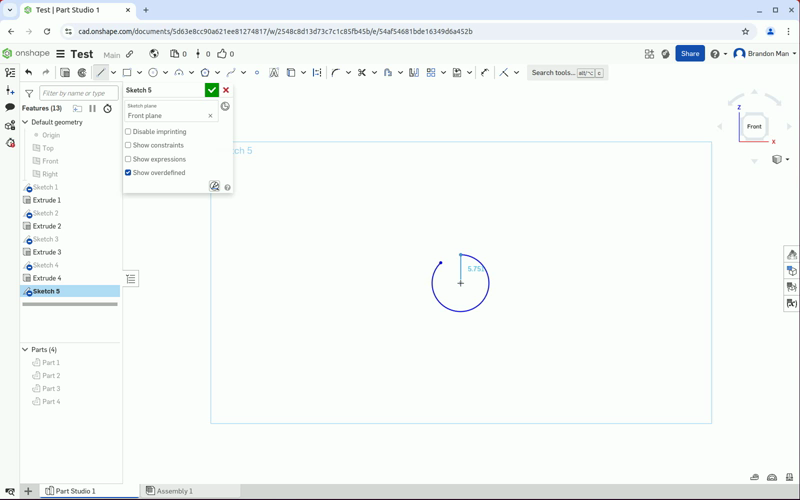
key_up(shift)
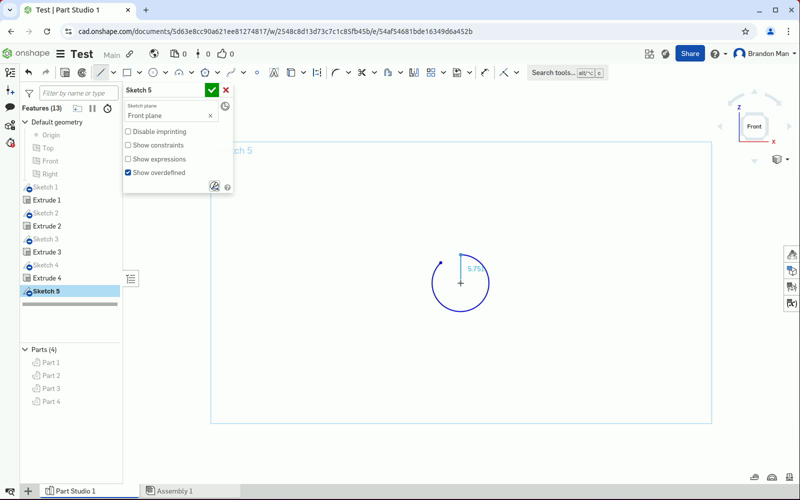
mouse_move(490, 282)
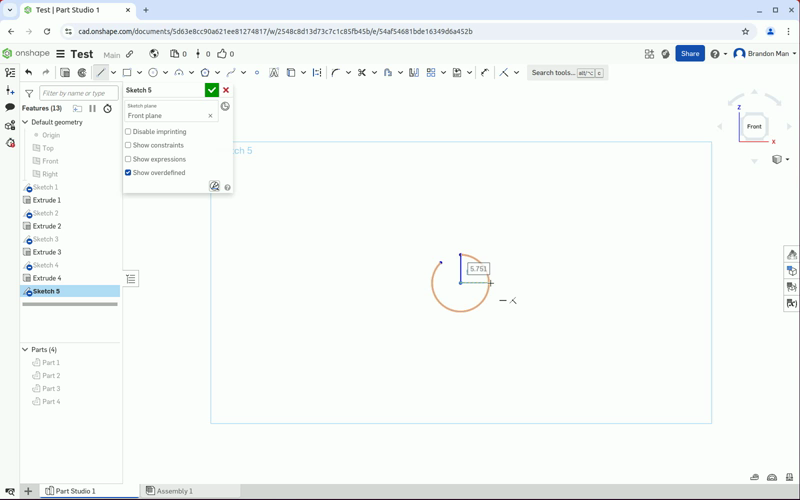
key_down(shift)
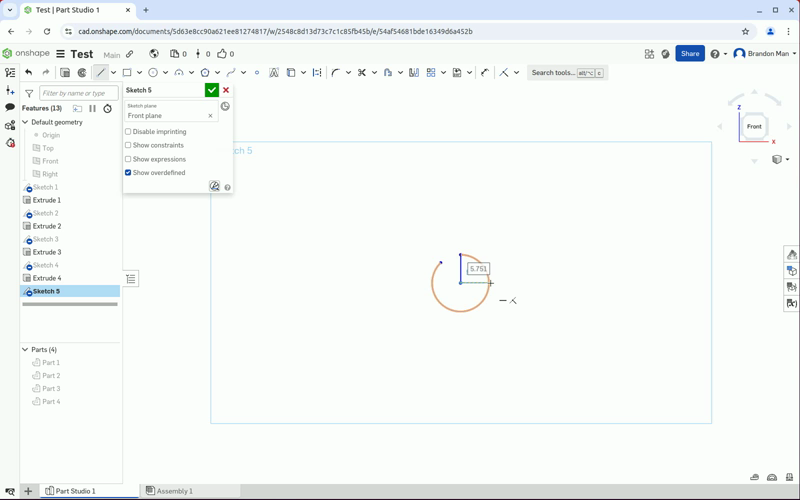
mouse_move(440, 262)
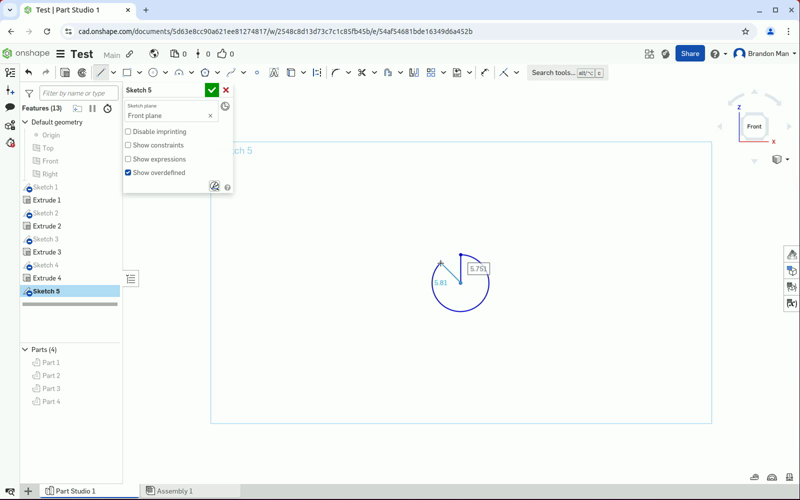
key_up(shift)
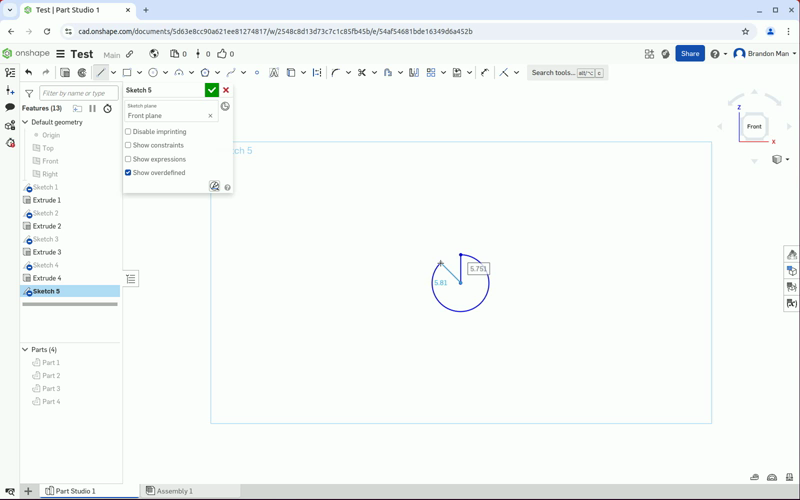
click(440, 262)
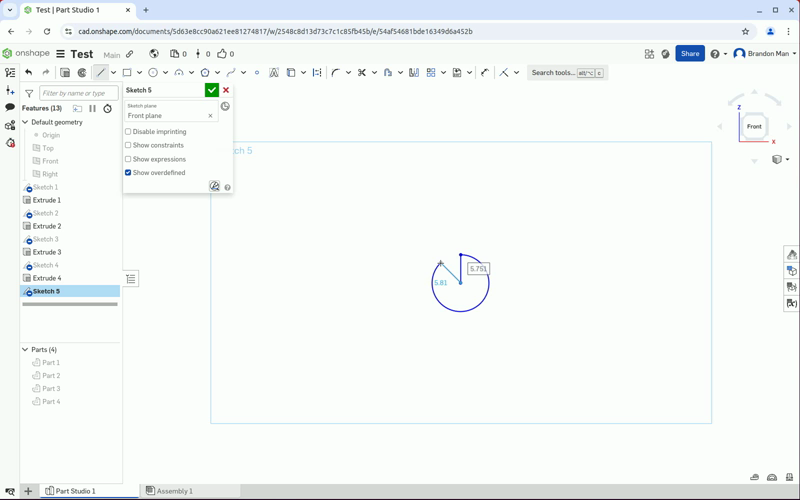
key(esc)
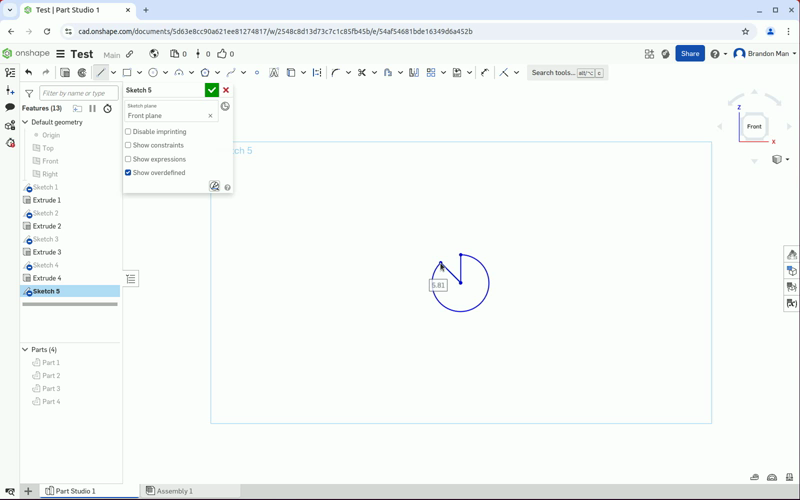
mouse_move(447, 273)
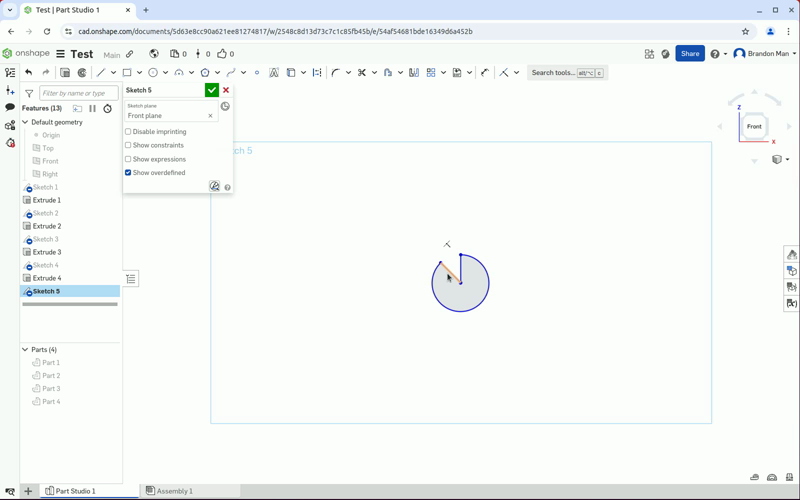
scroll(6)
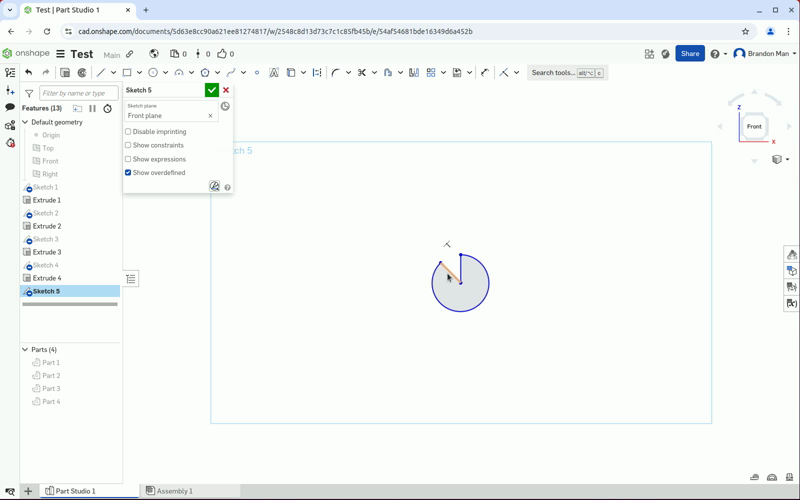
scroll(6)
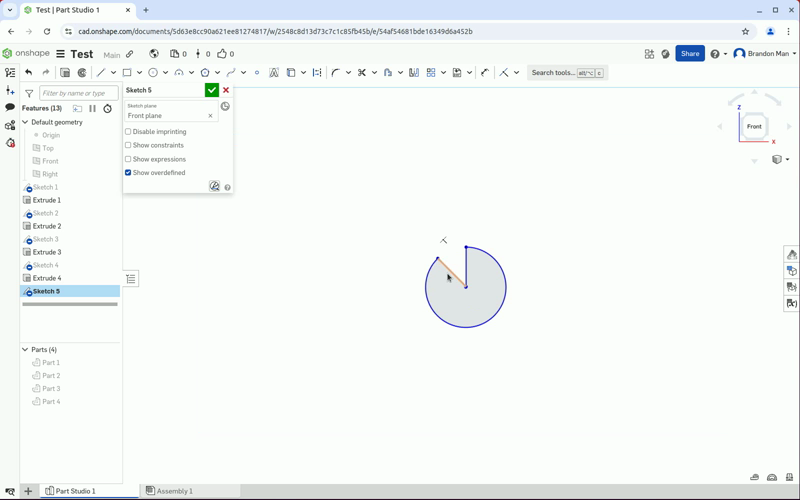
scroll(6)
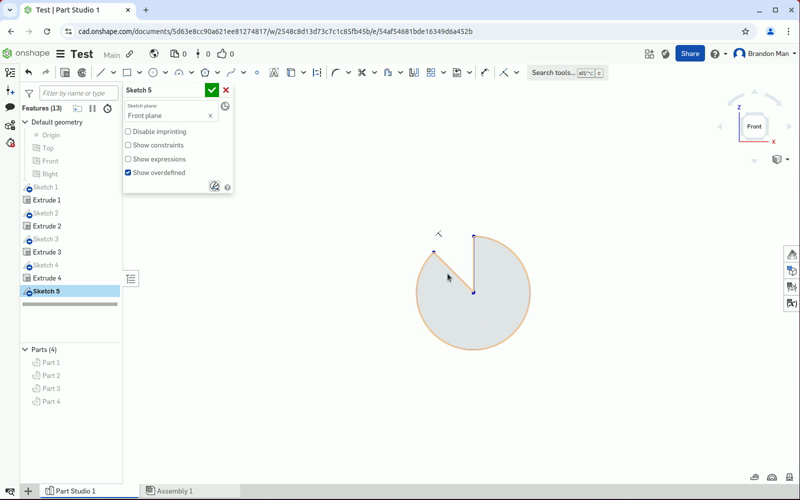
scroll(6)
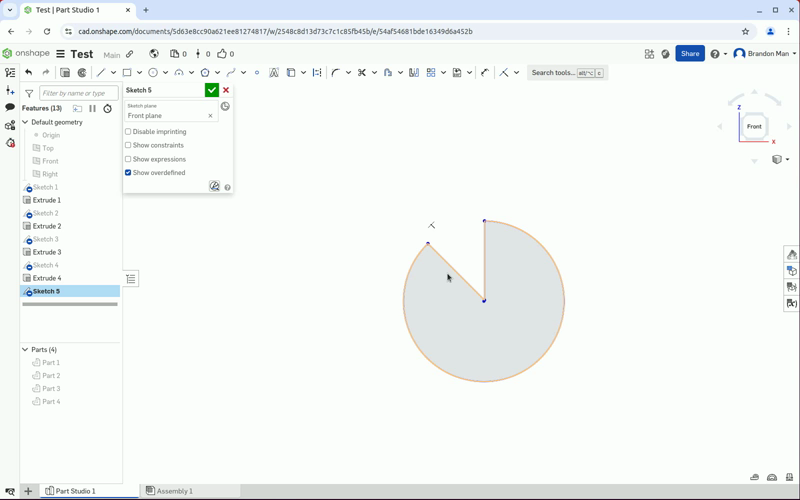
scroll(6)
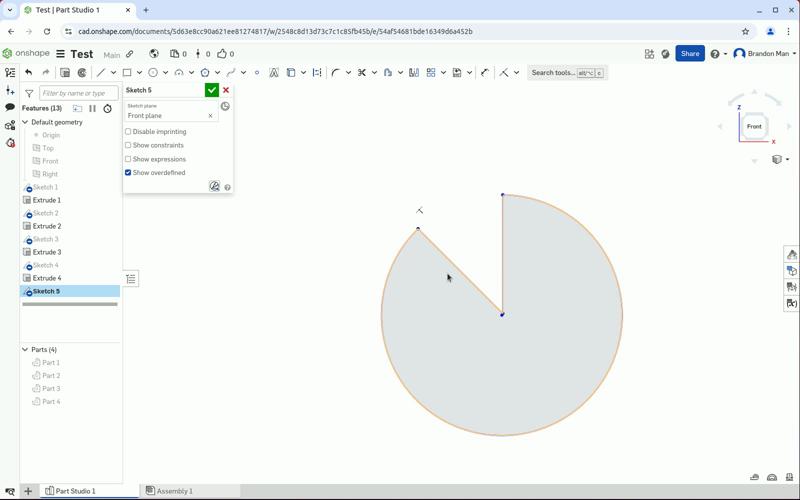
scroll(6)
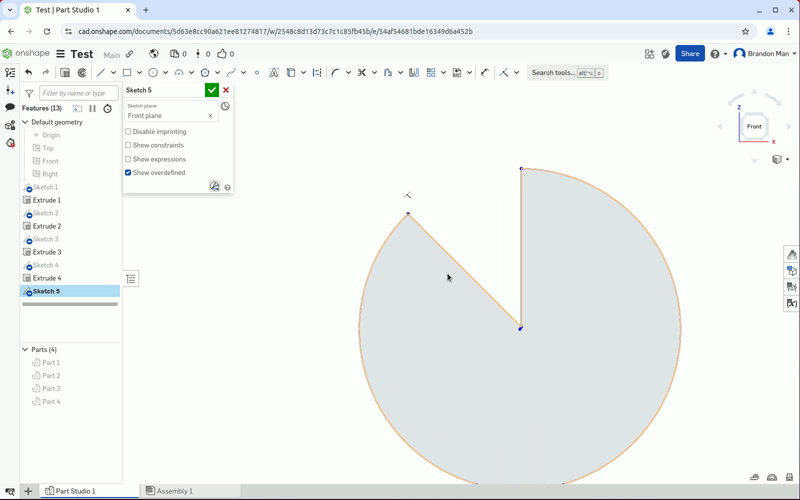
scroll(6)
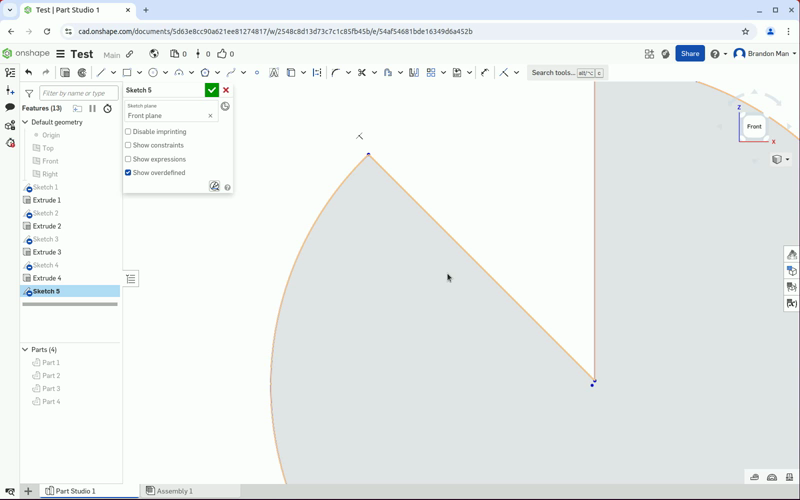
click(447, 273)
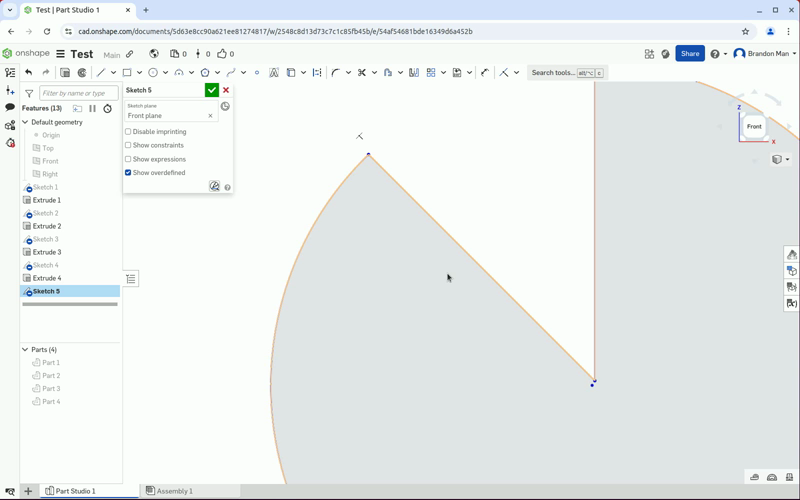
scroll(-6)
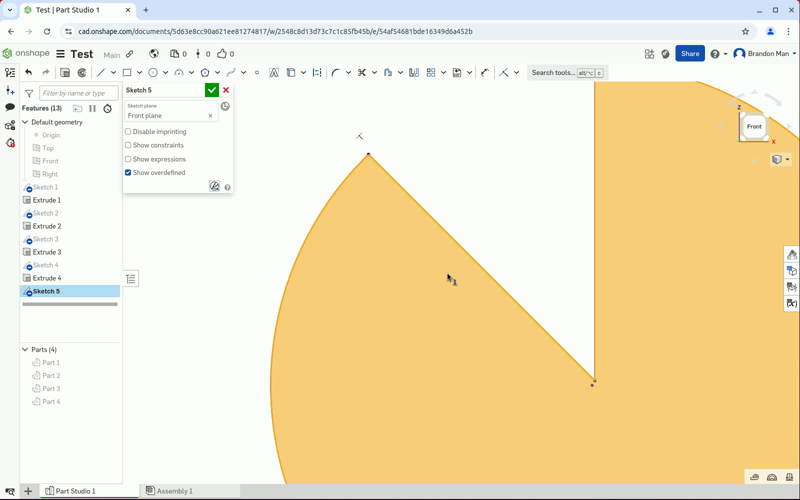
scroll(-6)
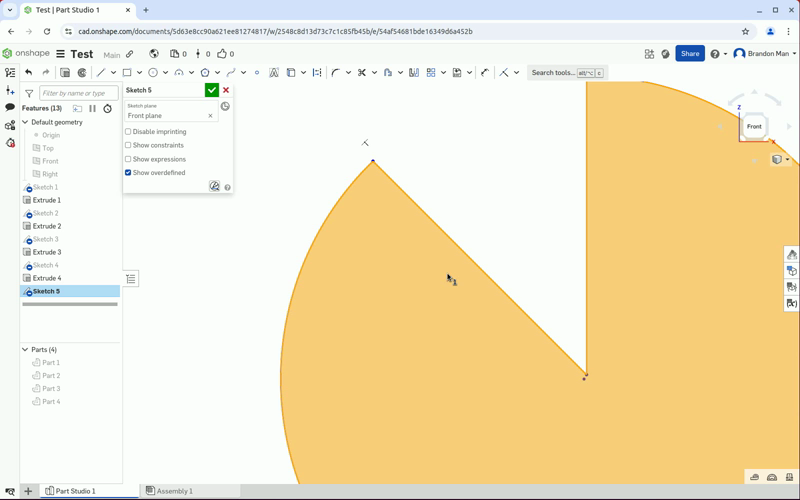
scroll(-6)
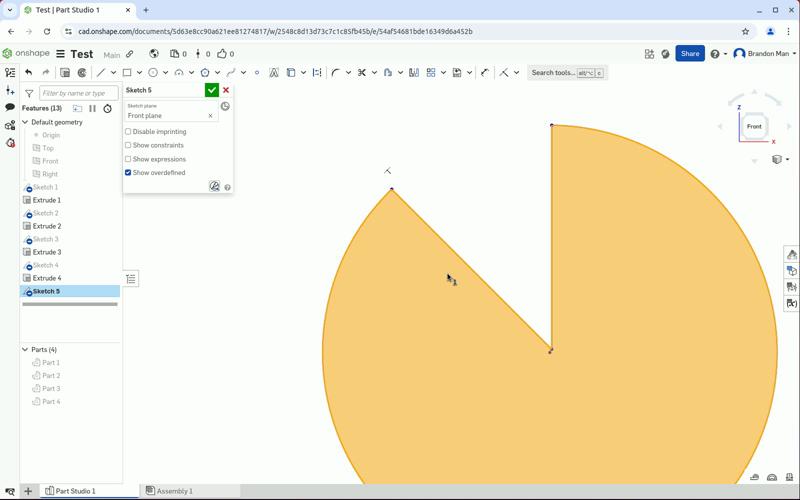
scroll(-6)
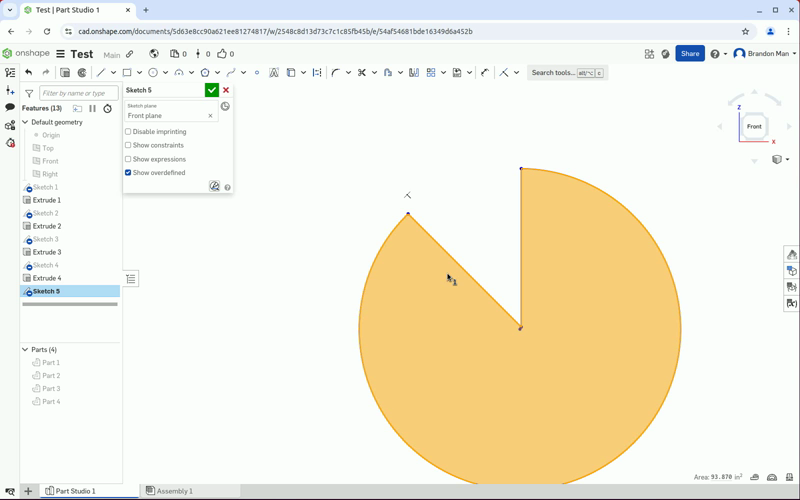
scroll(-6)
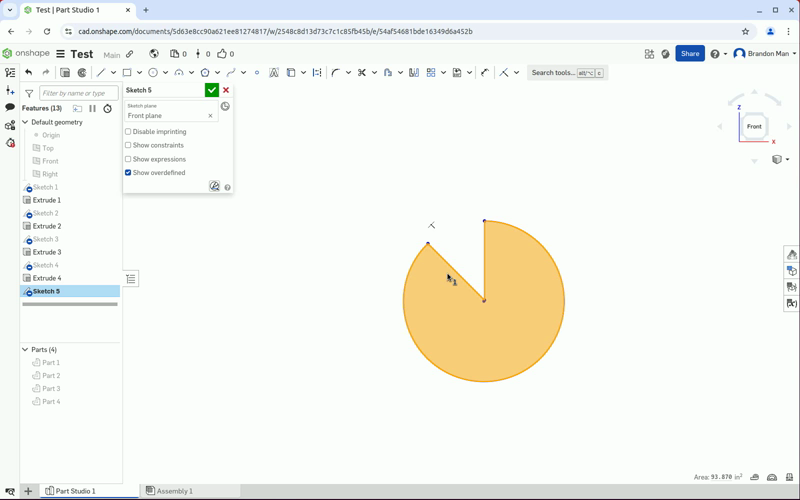
scroll(-6)
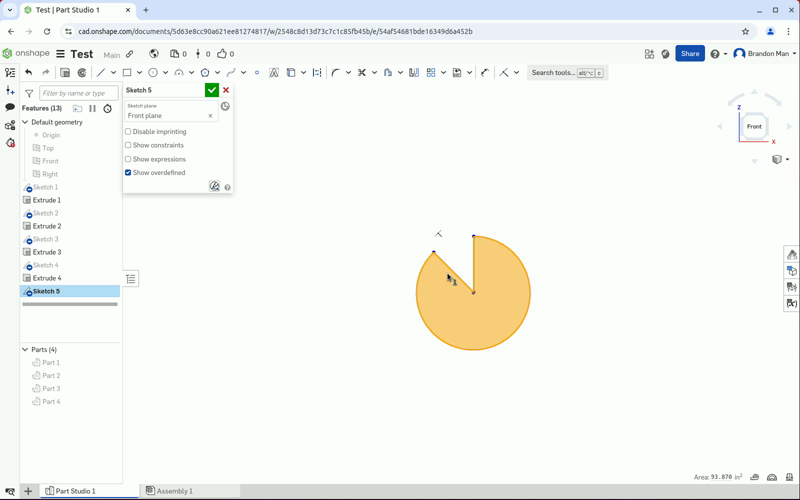
scroll(-6)
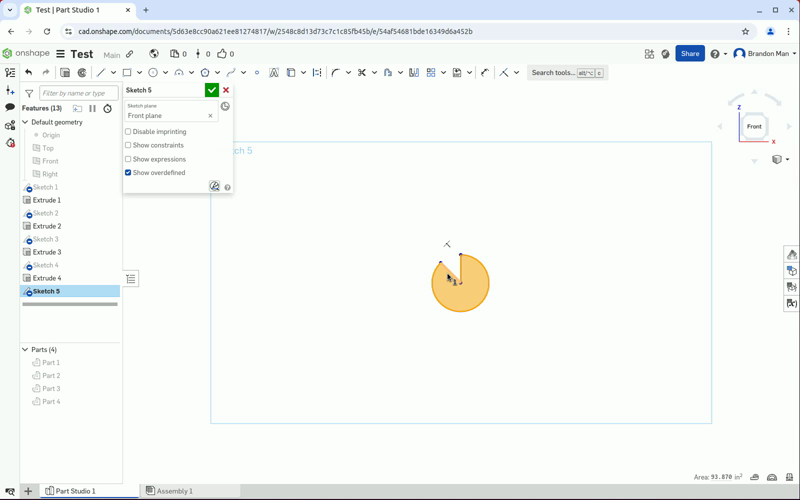
mouse_move(73, 352)
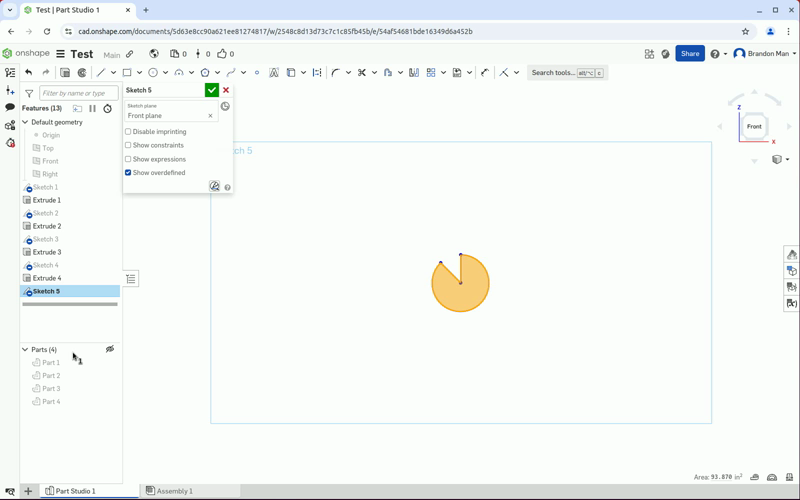
key(shift+y)
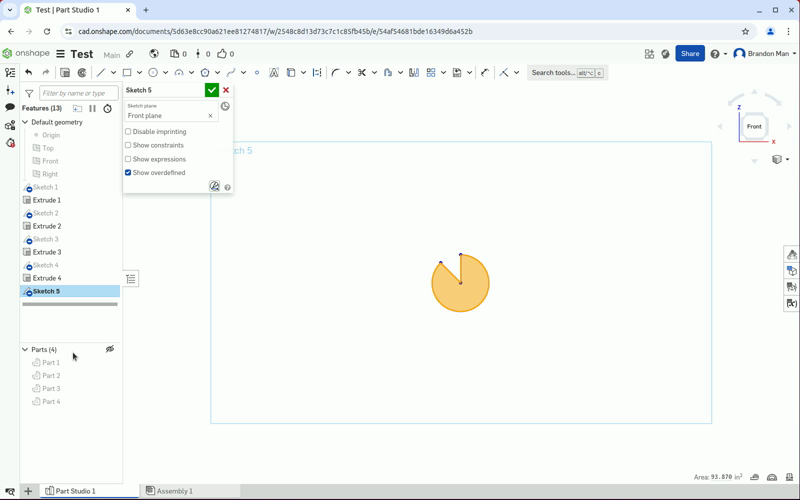
key(shift+e)
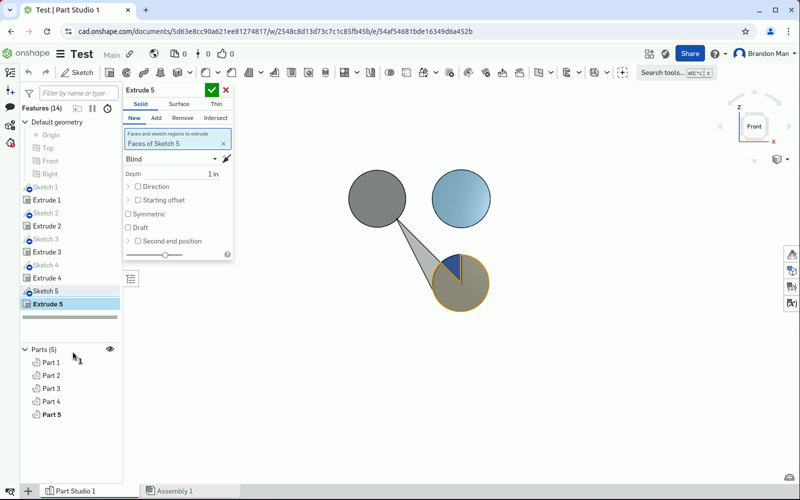
mouse_move(143, 106)
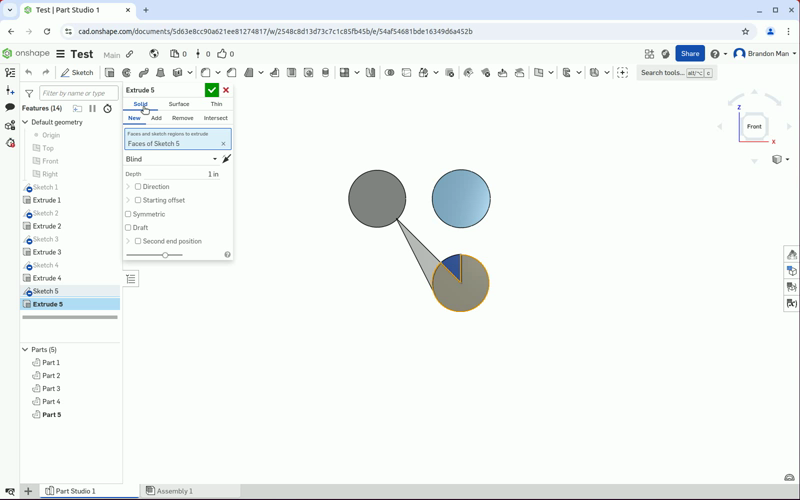
click(143, 106)
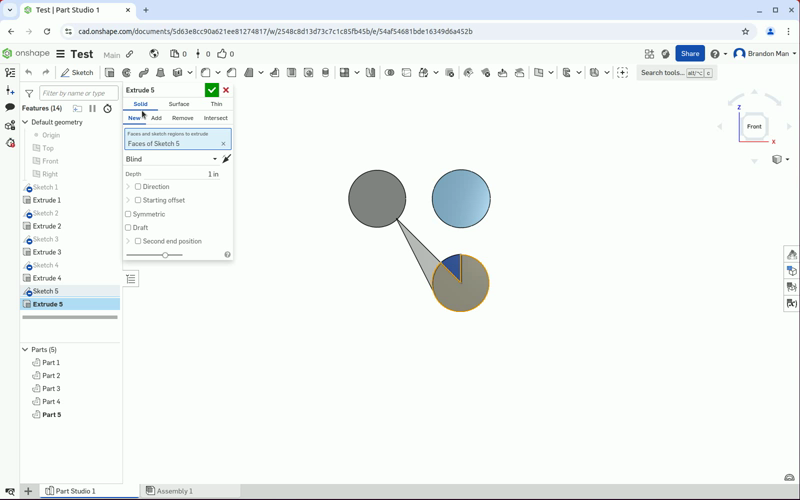
mouse_move(137, 120)
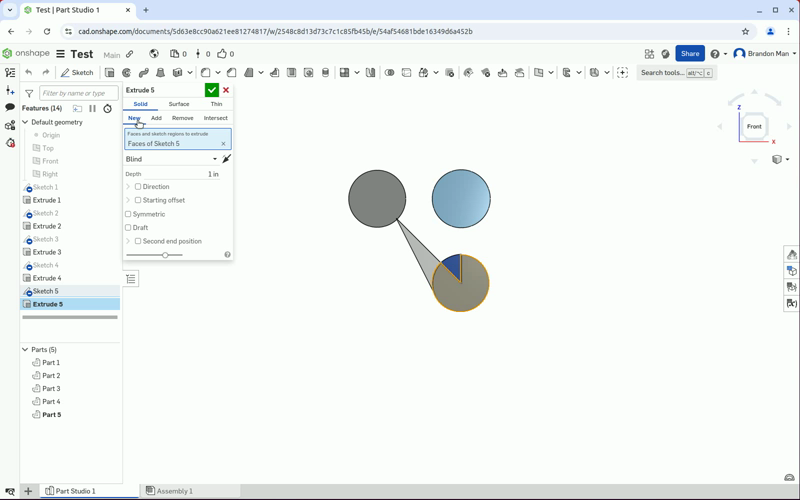
click(137, 120)
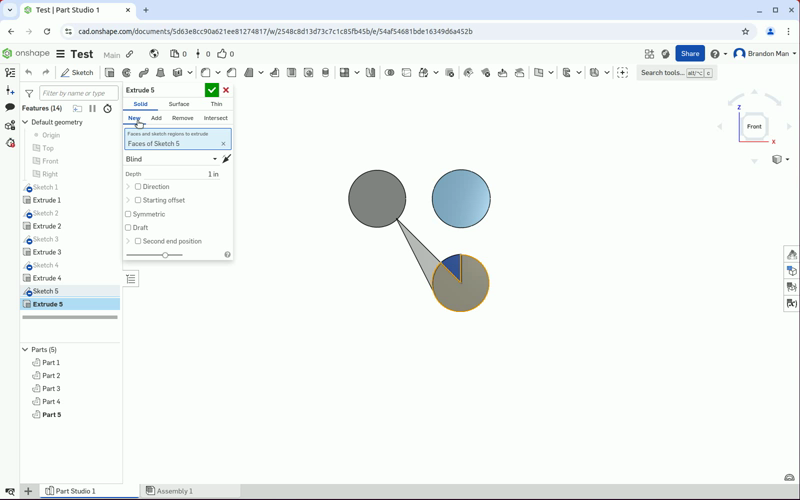
key(tab, 4)
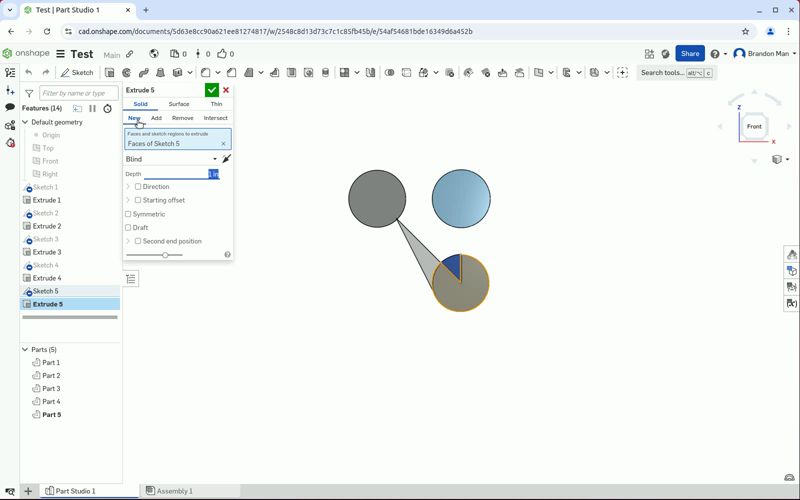
text(5.777)
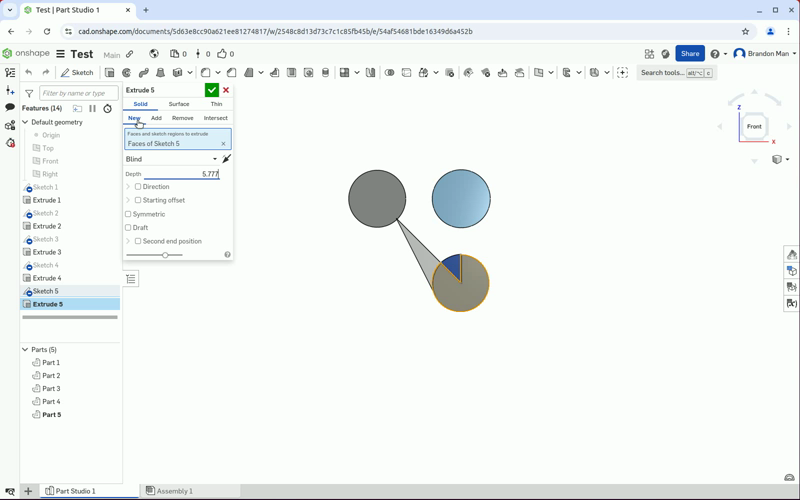
key(enter)
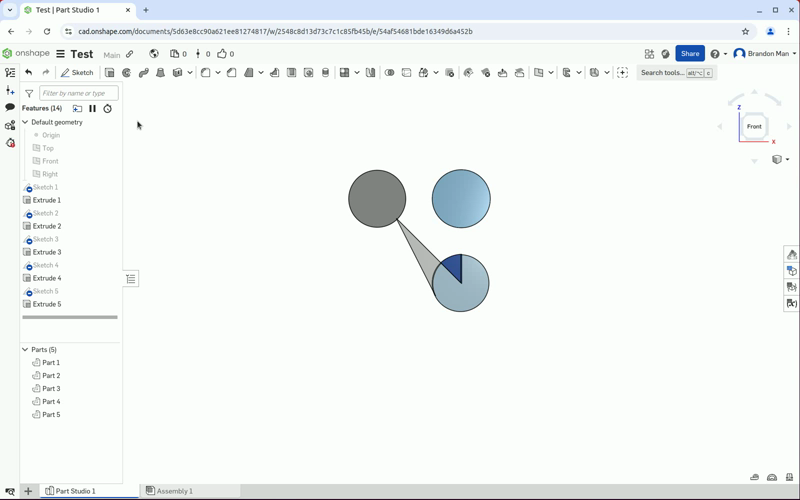
key(shift+h)
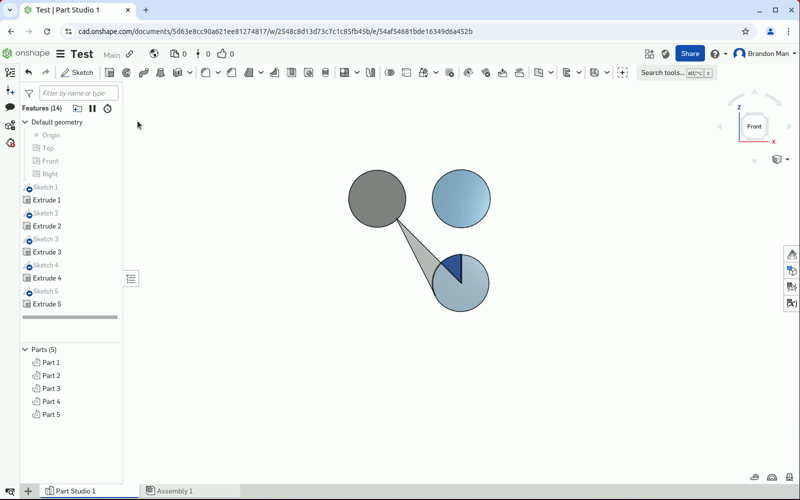
key(shift+h)
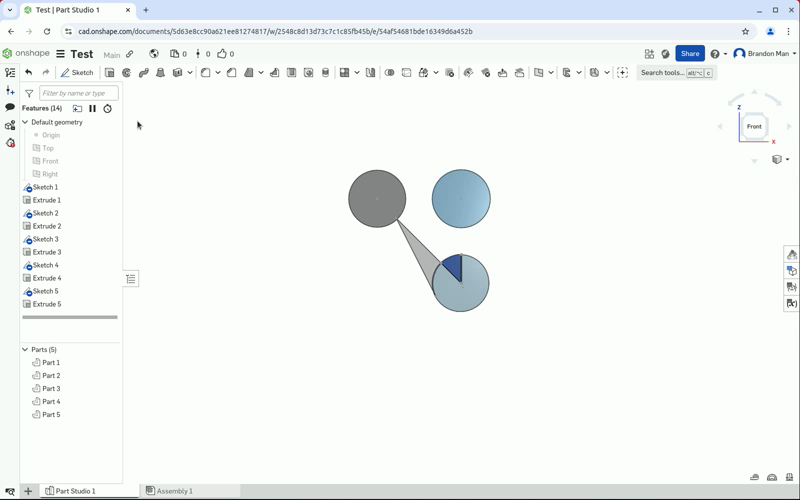
key(shift+7)
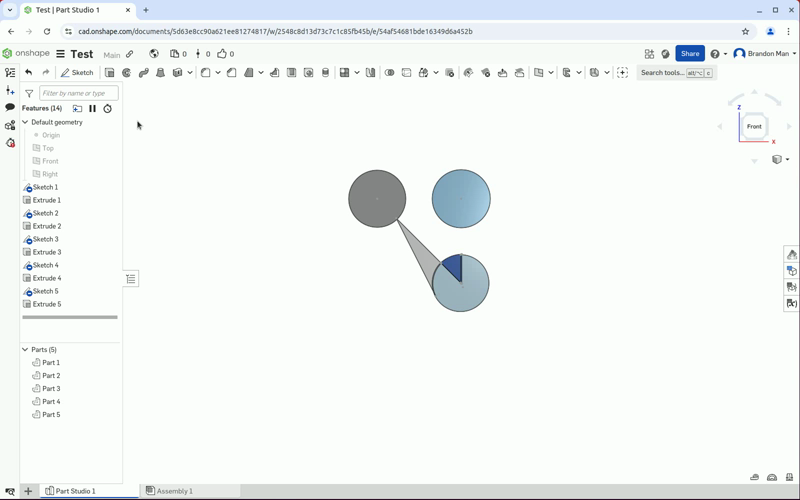
key(left, 2)
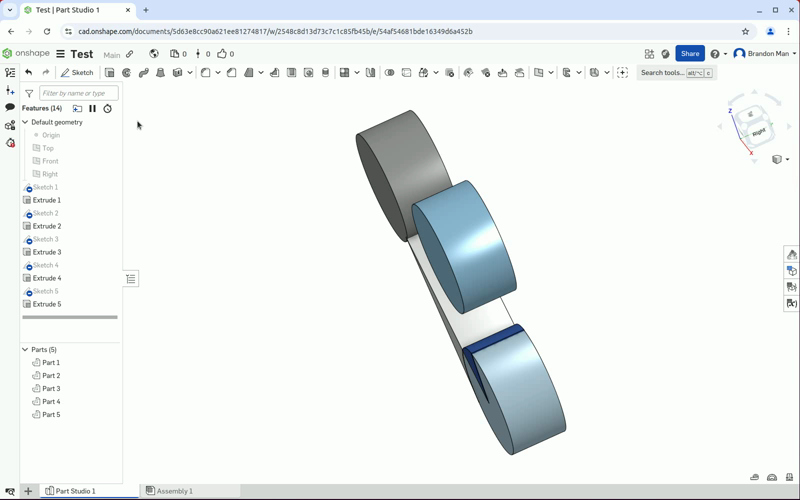
key(down, 2)
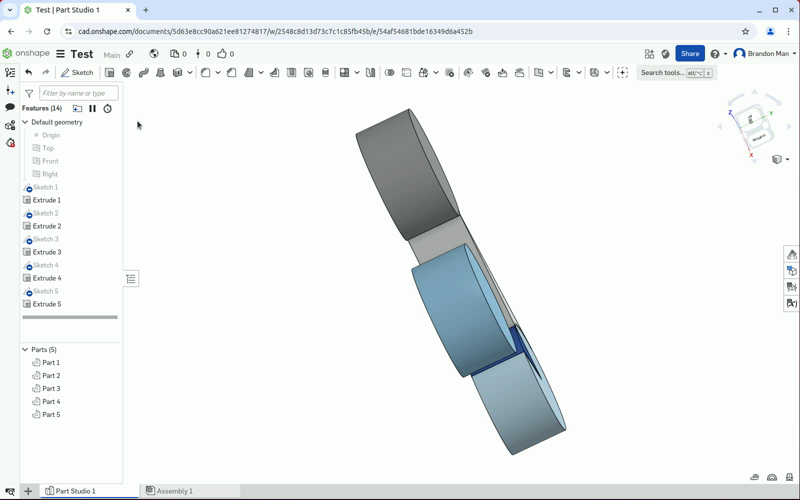
key(up, 2)
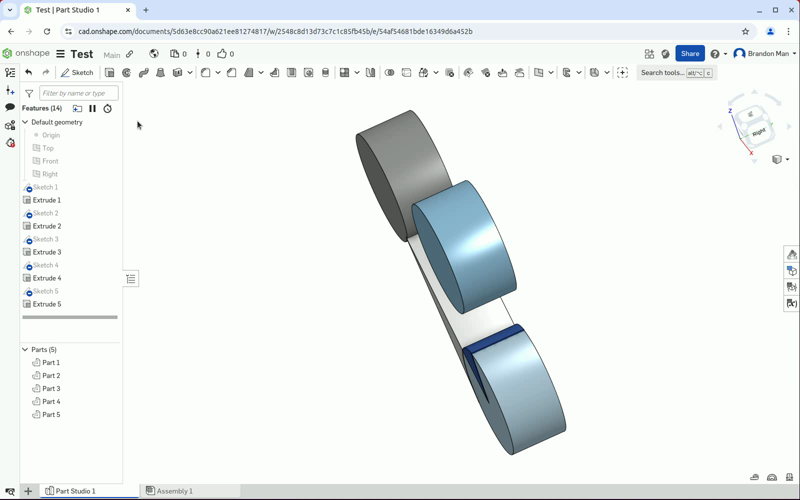
key(right, 2)
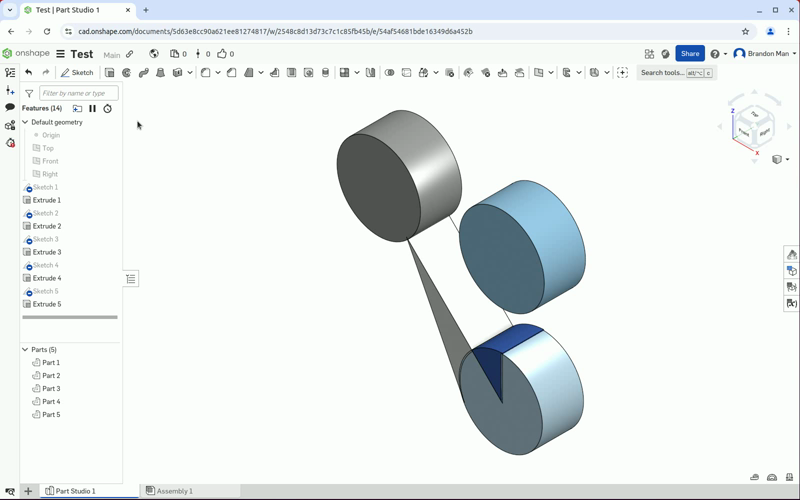
mouse_move(73, 189)
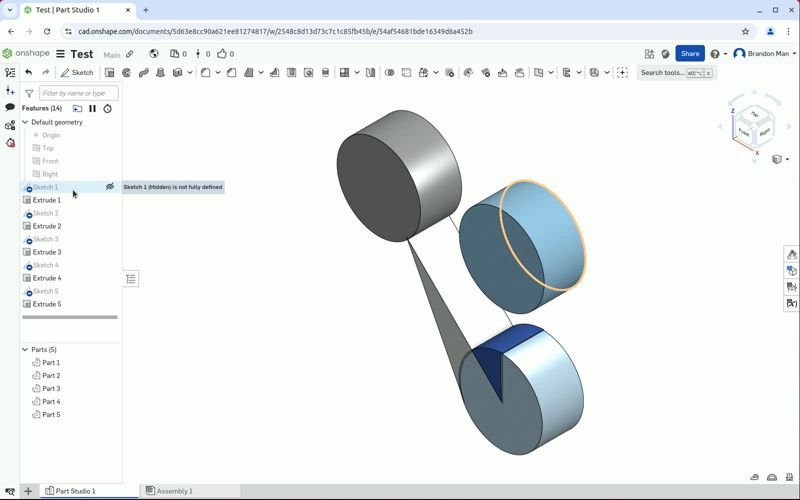
click(73, 189)